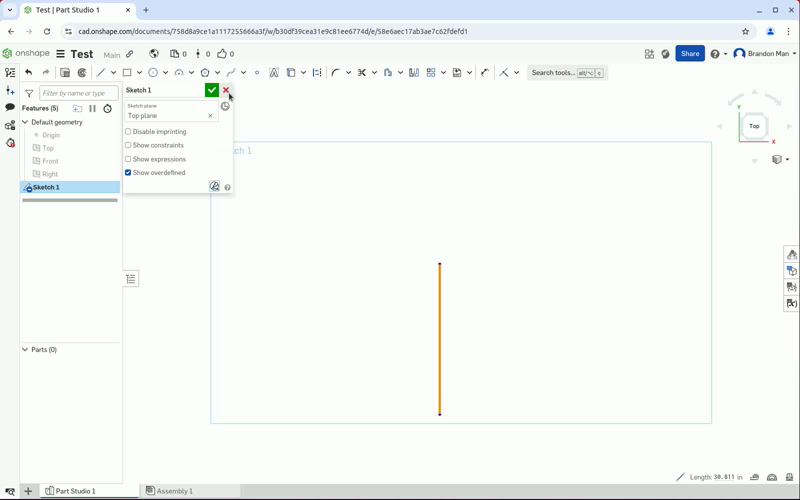
key(shift+h)
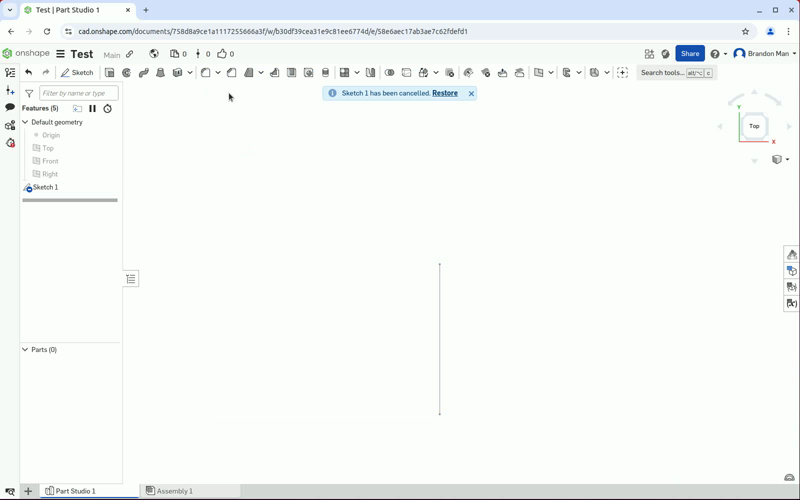
key(shift+s)
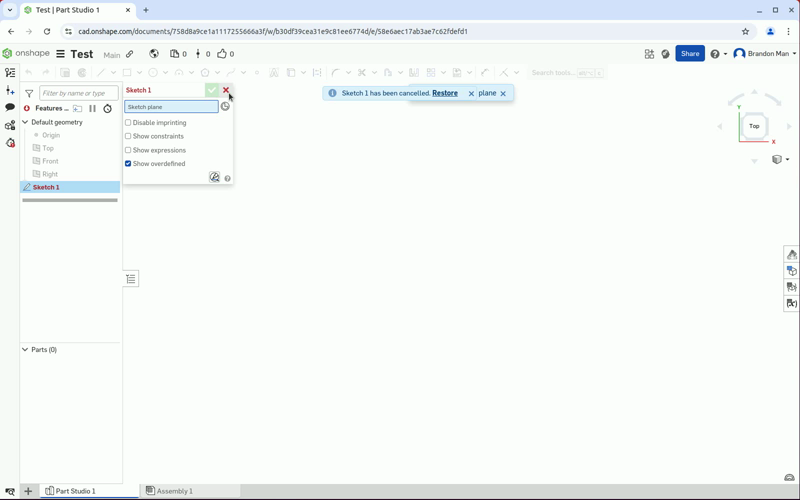
mouse_move(73, 150)
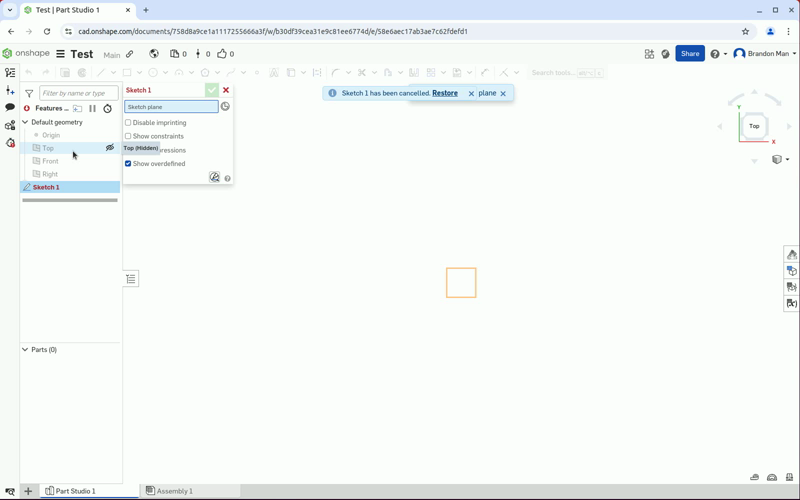
click(73, 150)
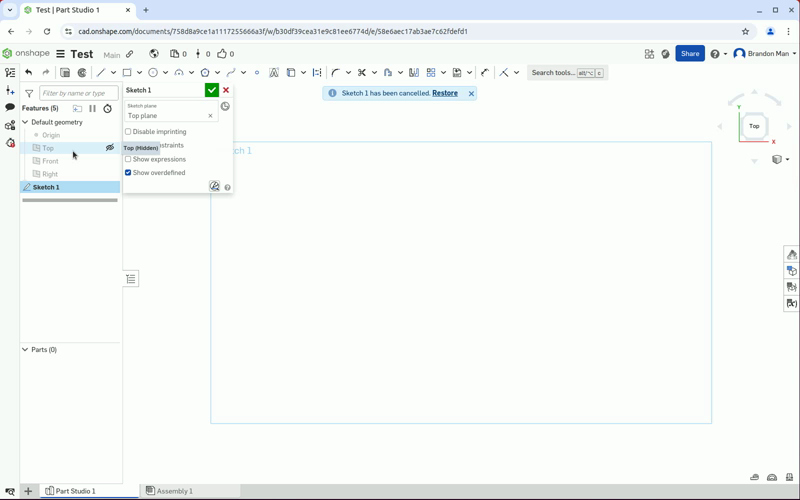
mouse_move(73, 352)
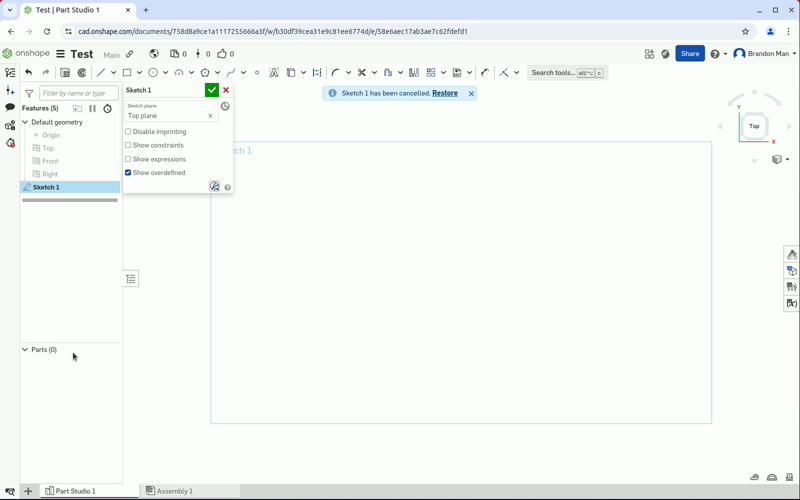
key(y)
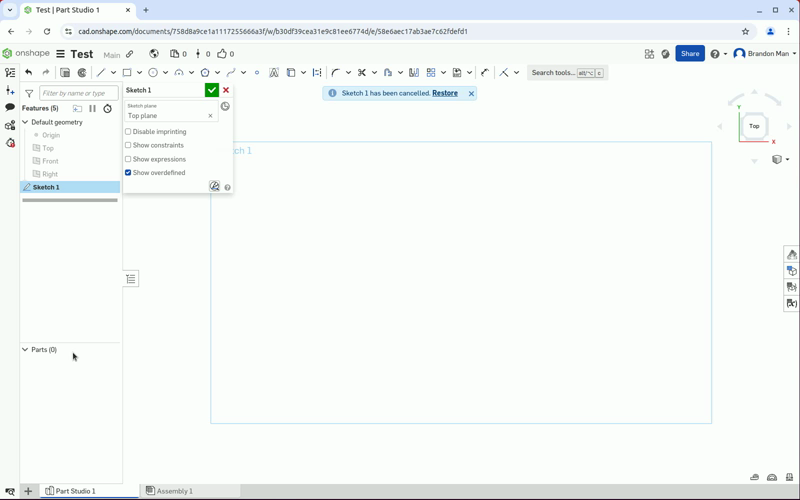
key(c)
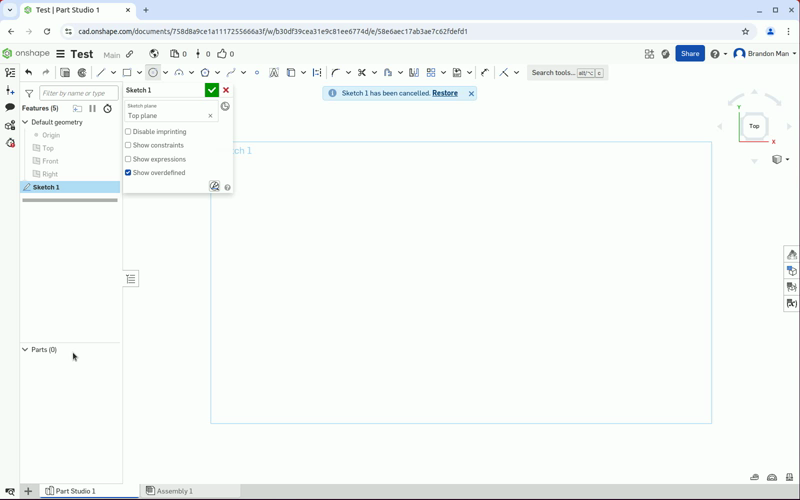
key_down(shift)
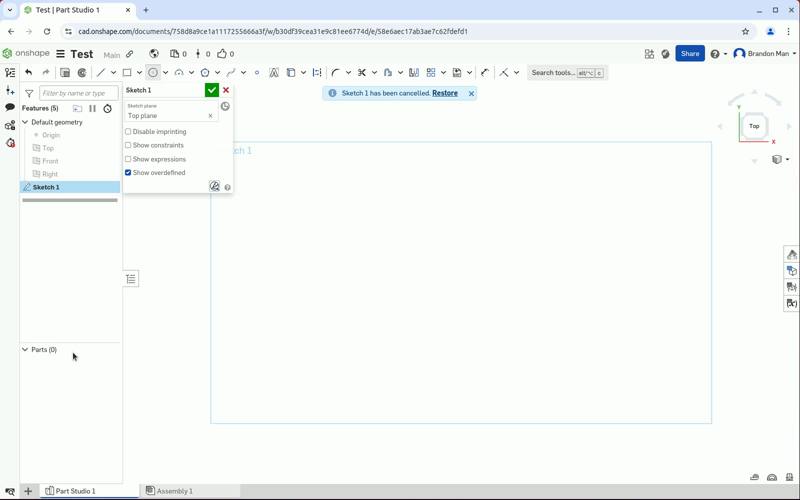
mouse_move(461, 282)
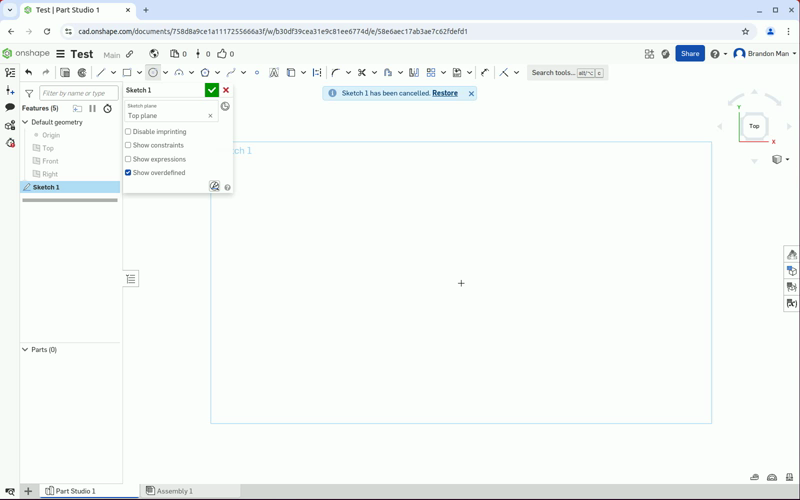
click(461, 282)
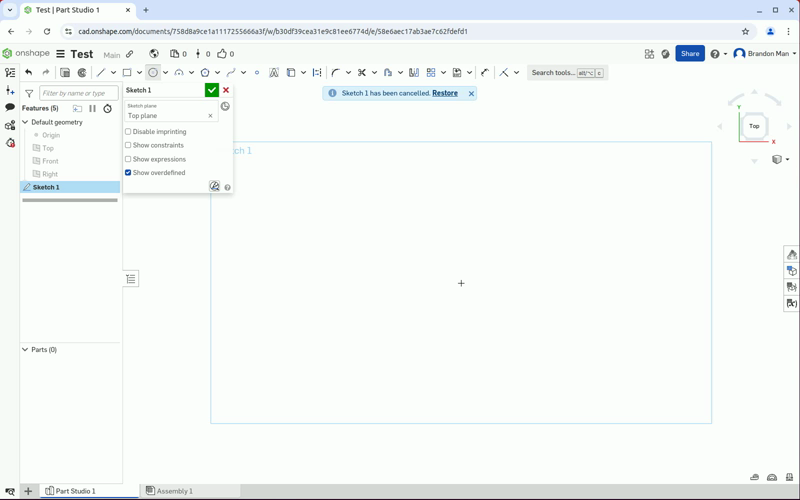
key_up(shift)
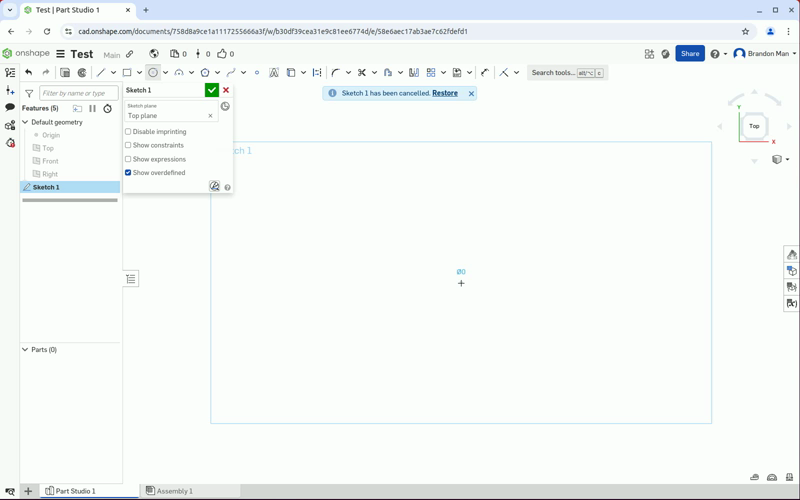
mouse_move(574, 282)
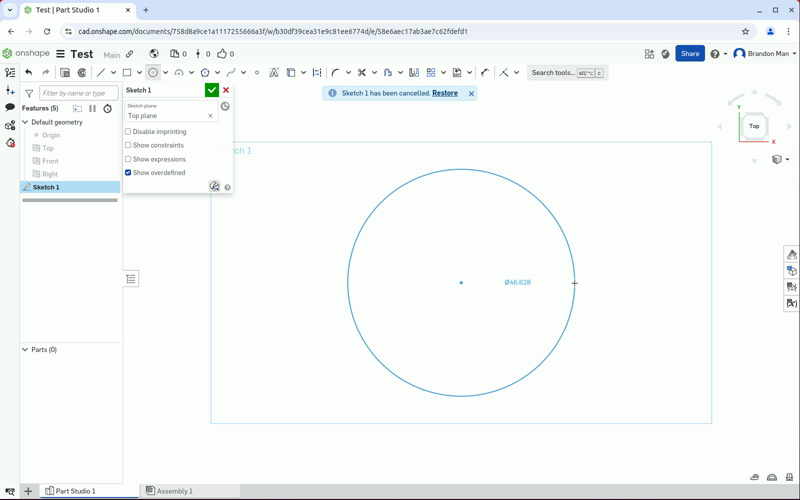
click(574, 282)
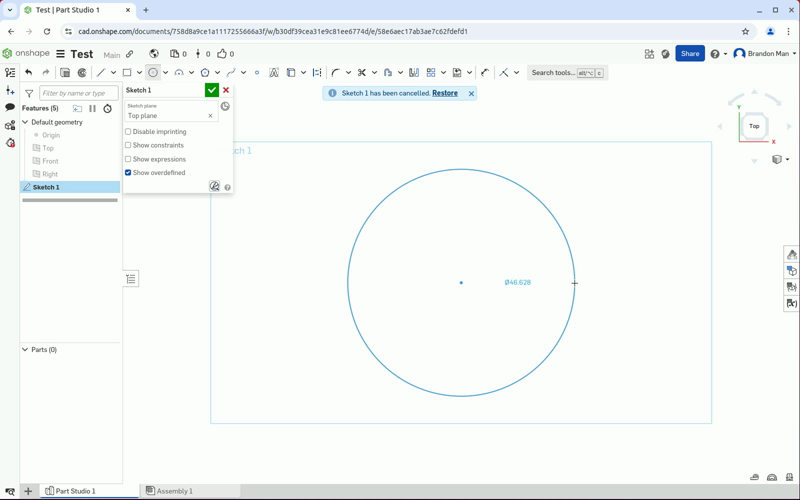
key(esc)
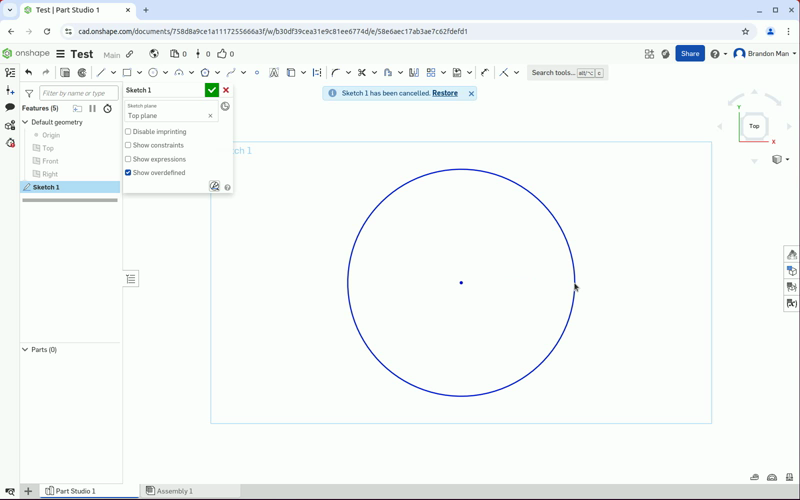
key(c)
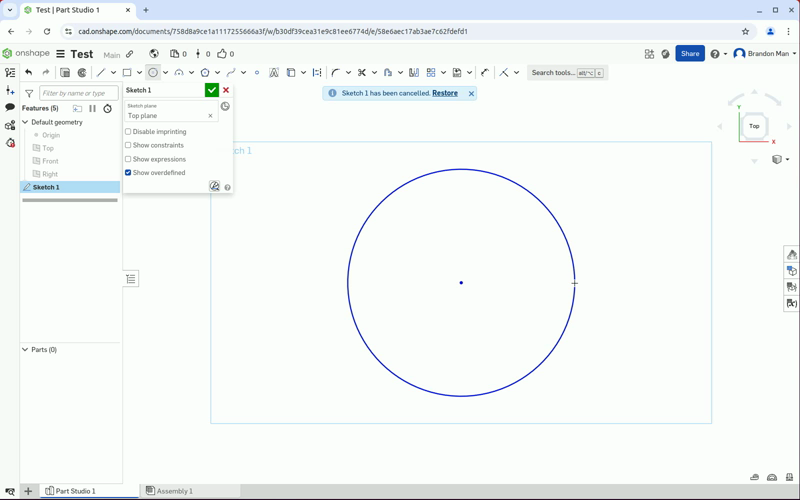
key_down(shift)
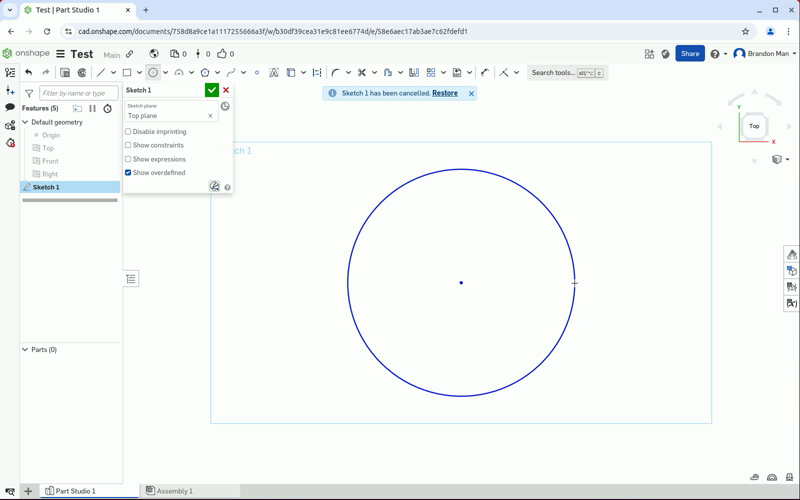
mouse_move(461, 282)
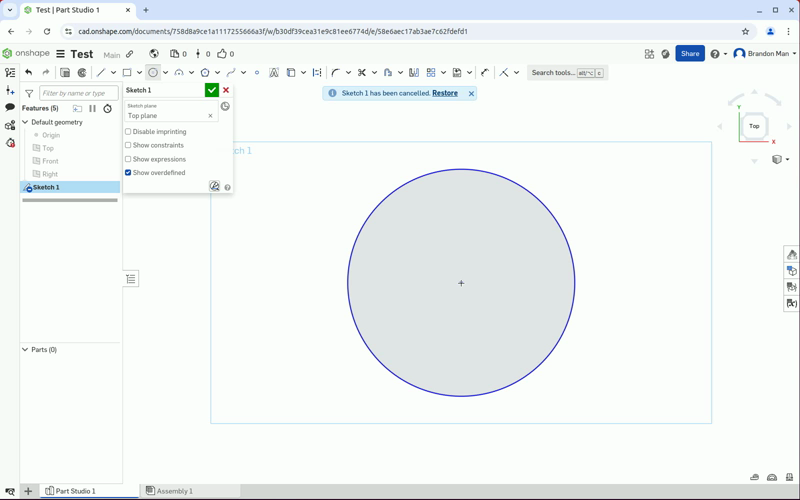
click(461, 282)
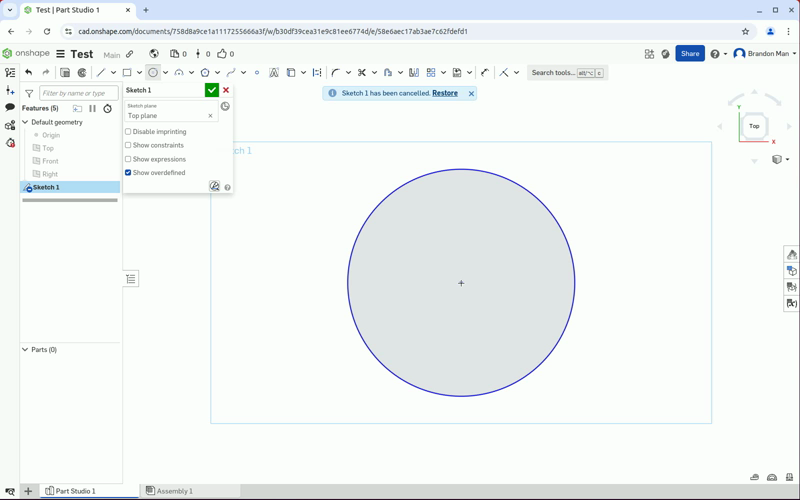
key_up(shift)
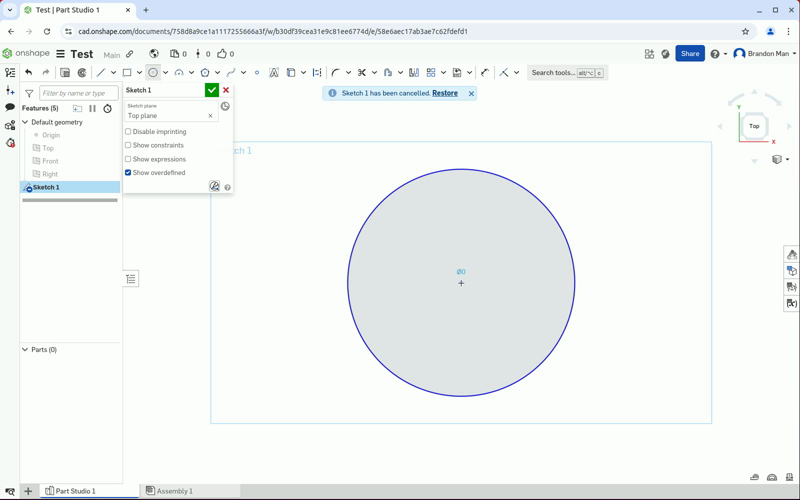
mouse_move(503, 282)
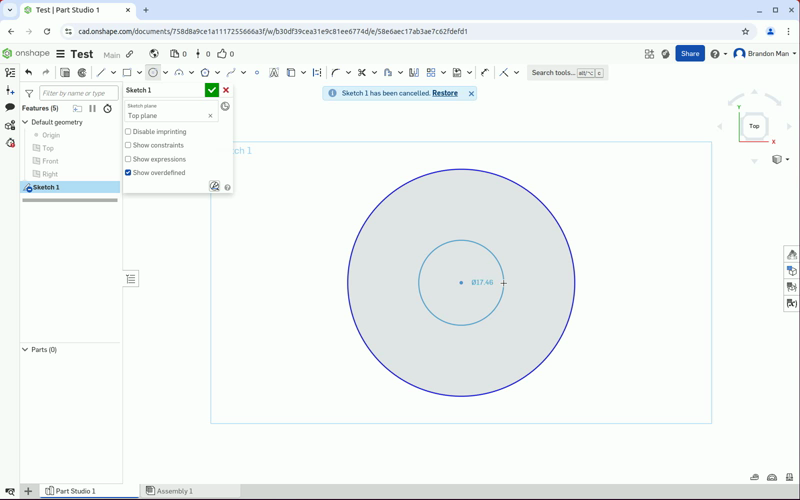
click(503, 282)
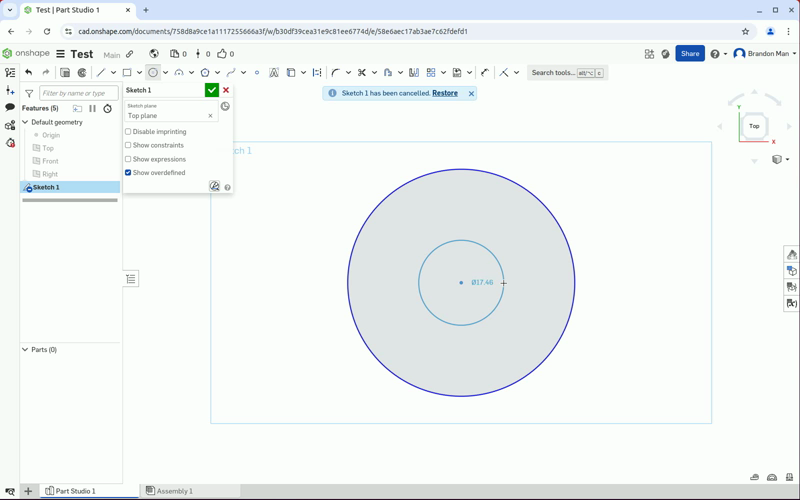
key(esc)
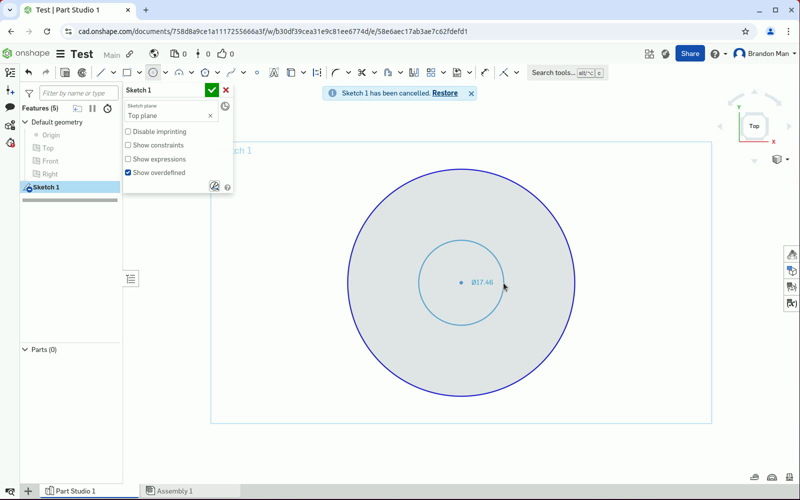
mouse_move(525, 236)
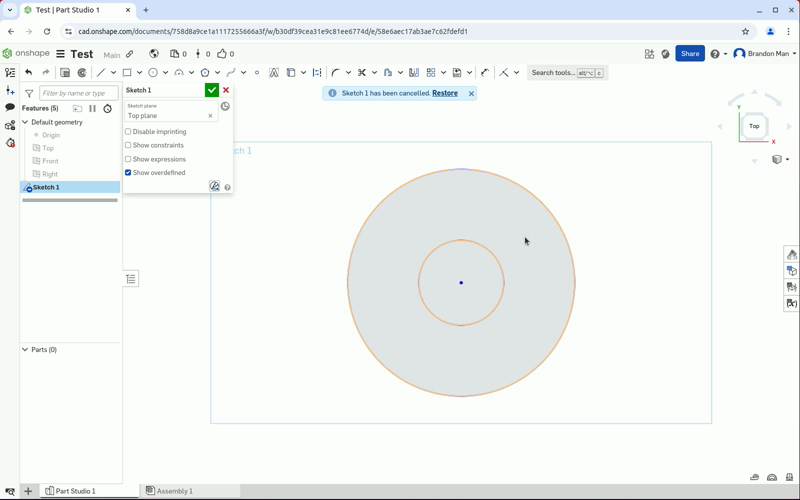
click(525, 236)
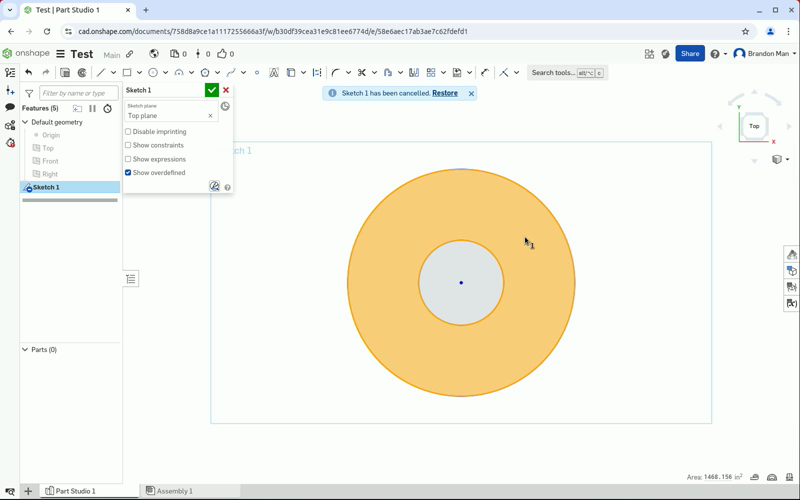
mouse_move(73, 352)
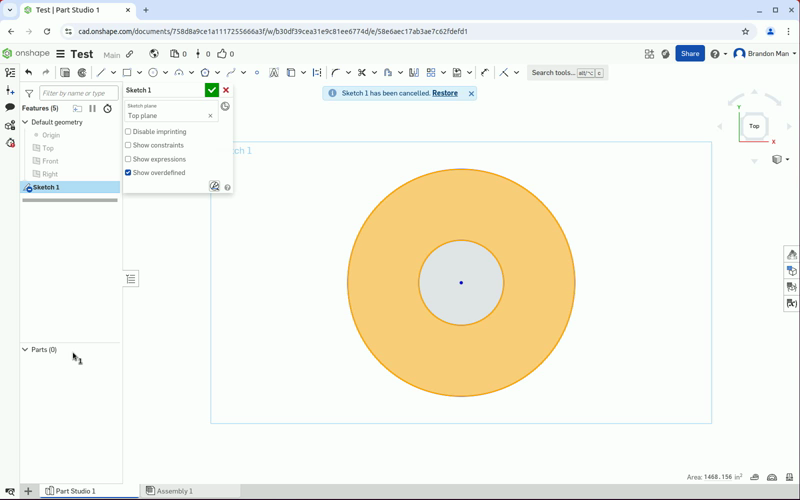
key(shift+y)
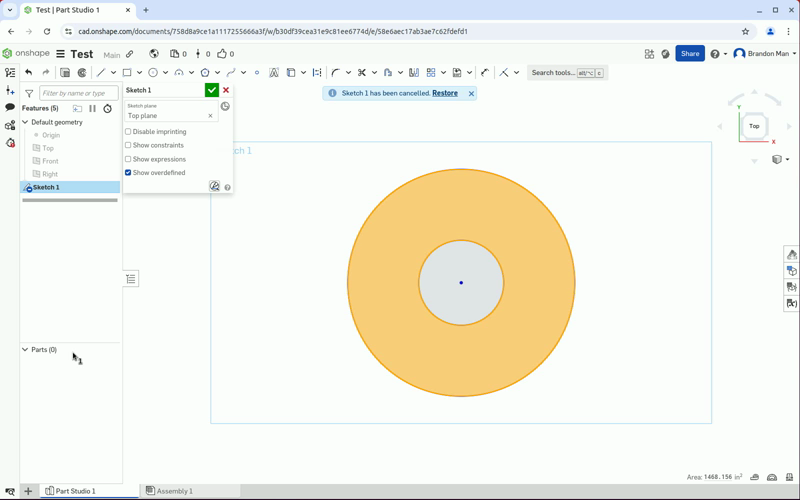
key(shift+e)
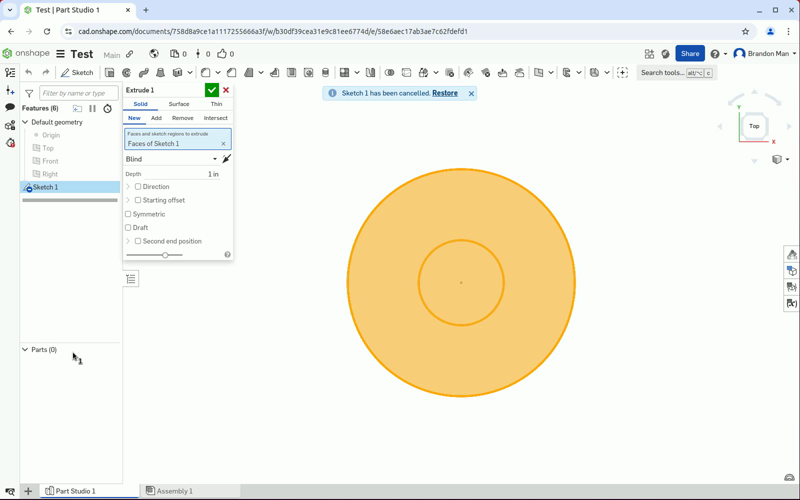
mouse_move(143, 106)
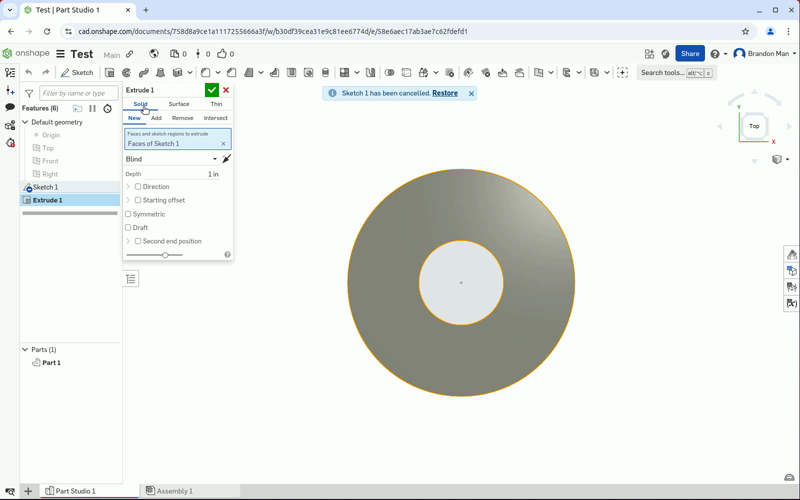
click(143, 106)
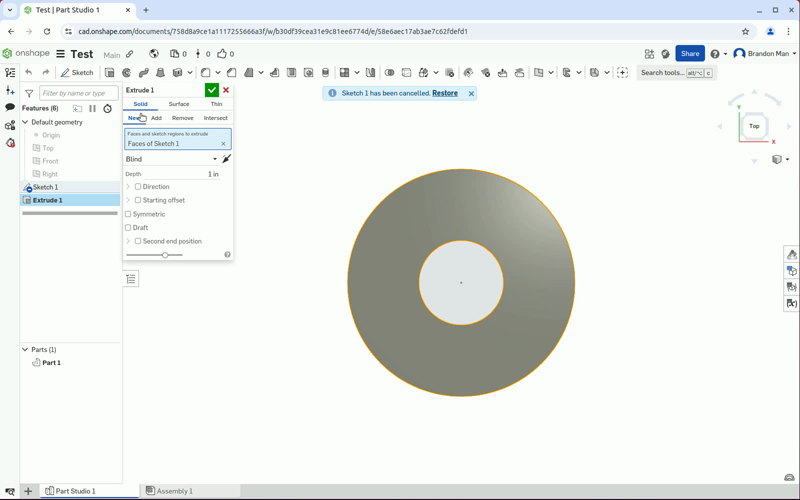
mouse_move(137, 120)
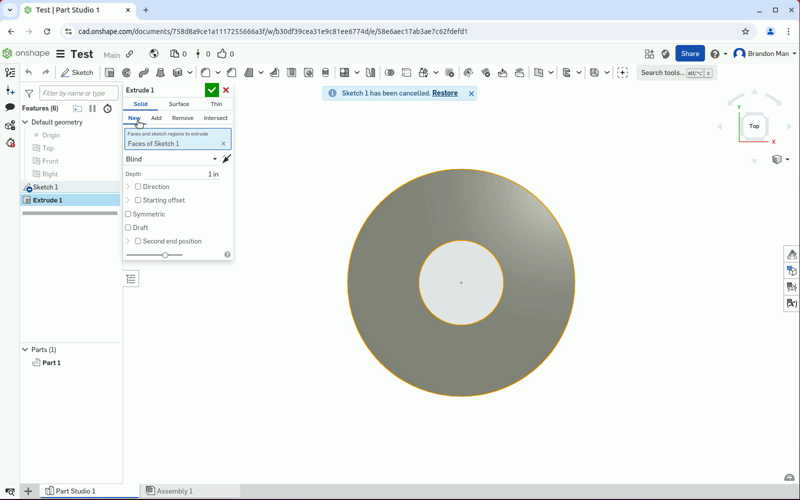
click(137, 120)
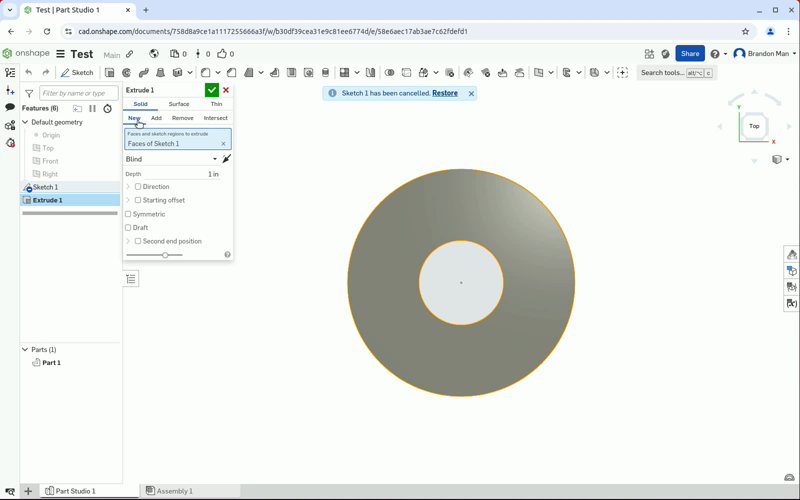
key(tab, 4)
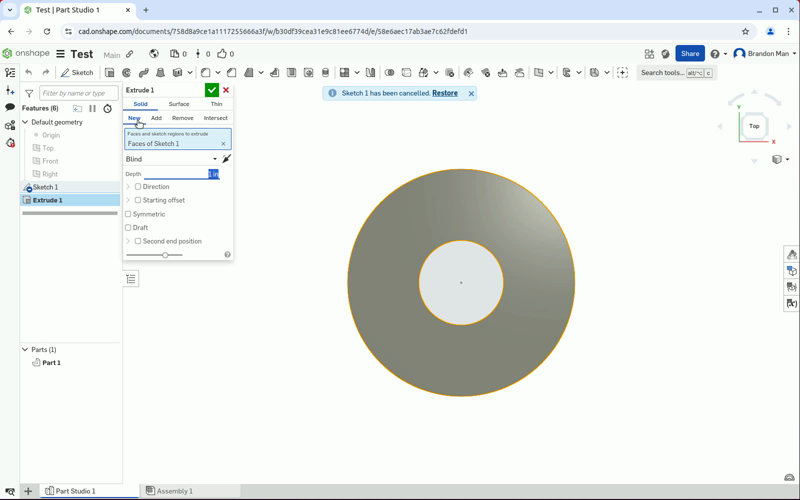
text(1.685)
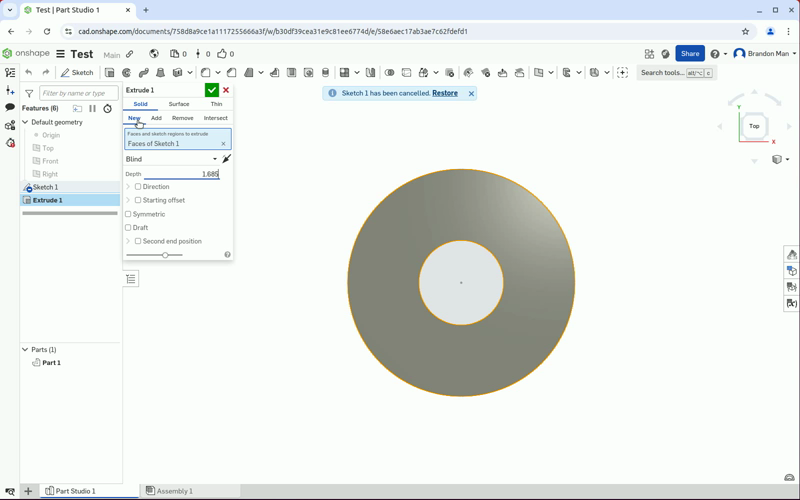
key(enter)
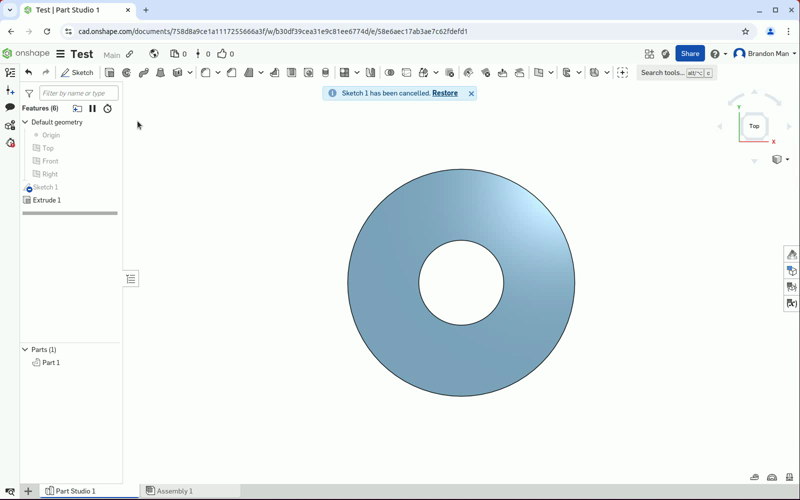
key(shift+h)
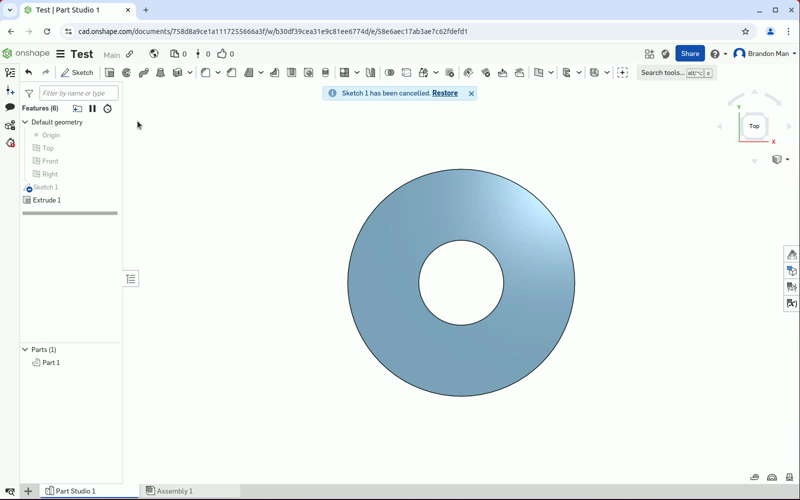
key(shift+h)
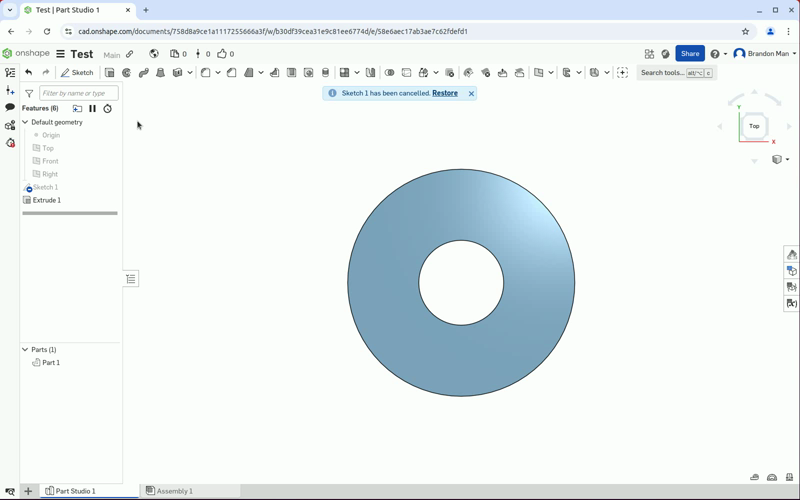
mouse_move(73, 189)
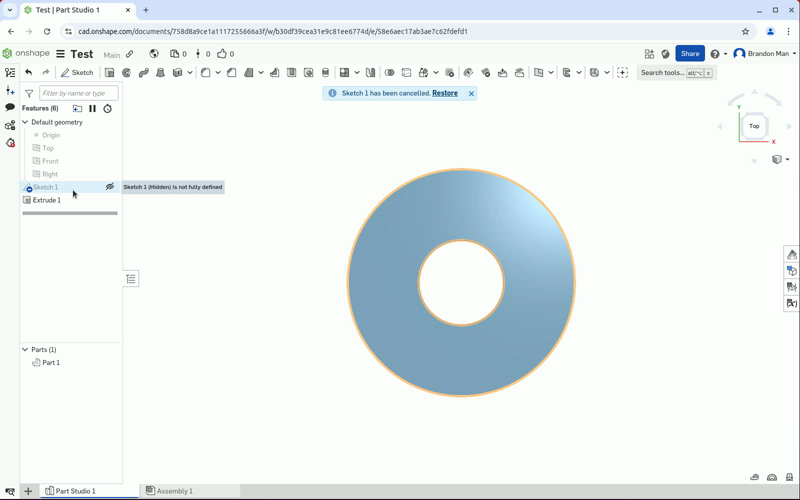
click(73, 189)
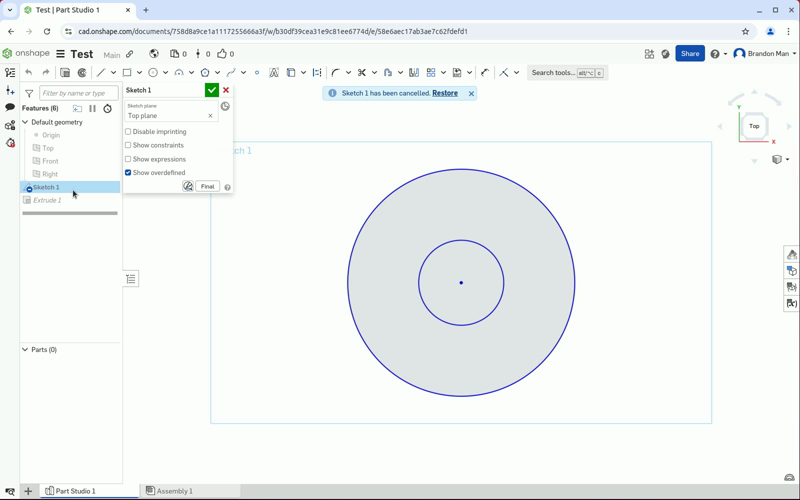
mouse_move(229, 92)
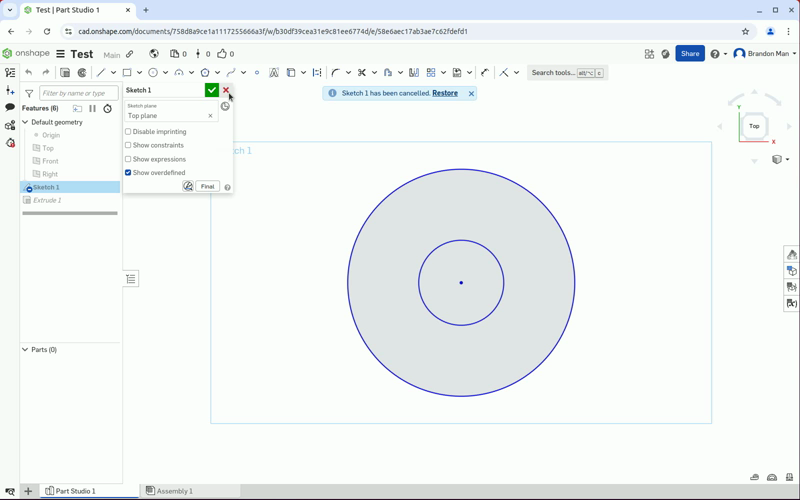
click(229, 92)
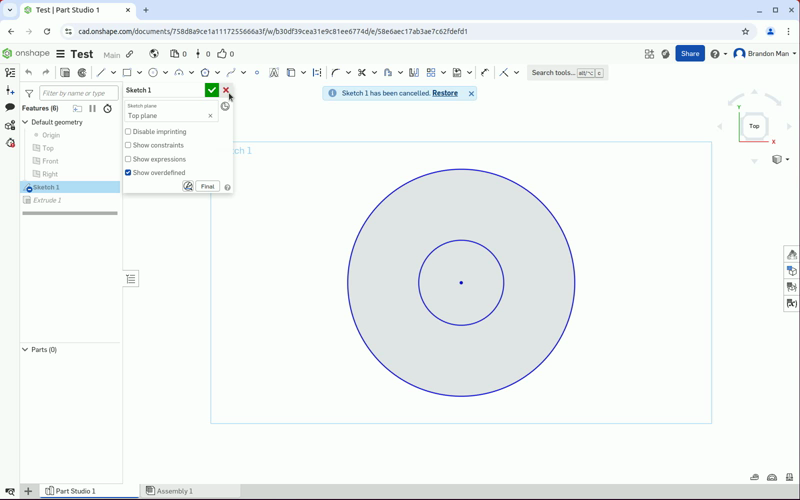
key(shift+s)
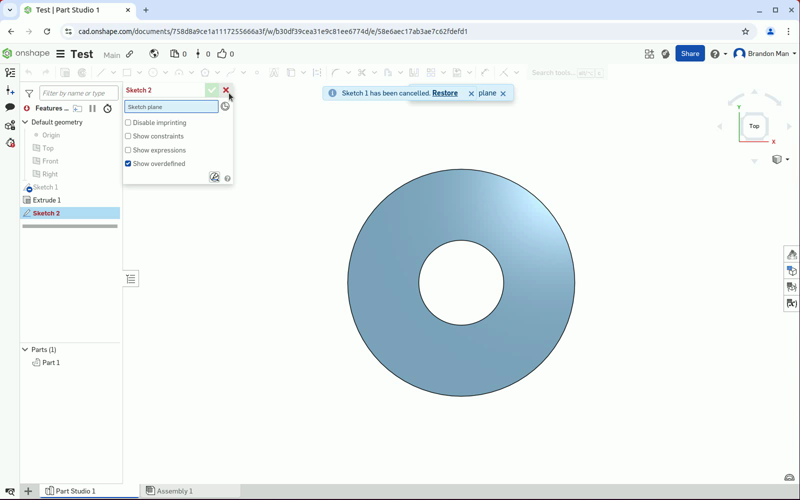
mouse_move(73, 150)
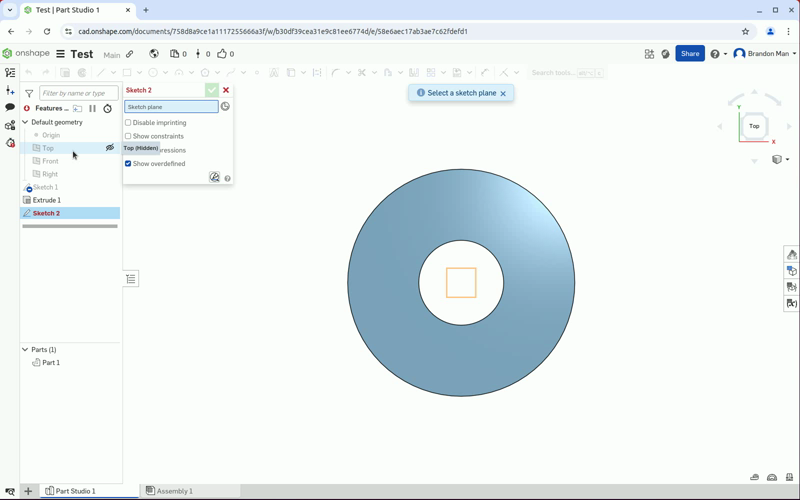
click(73, 150)
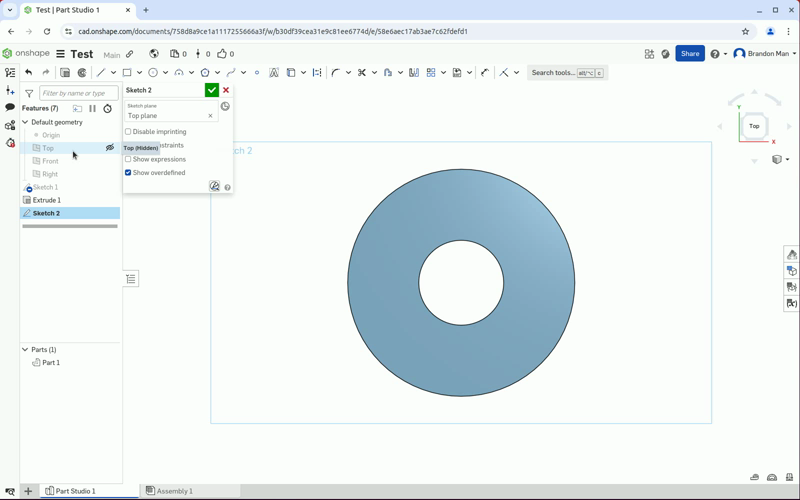
mouse_move(73, 352)
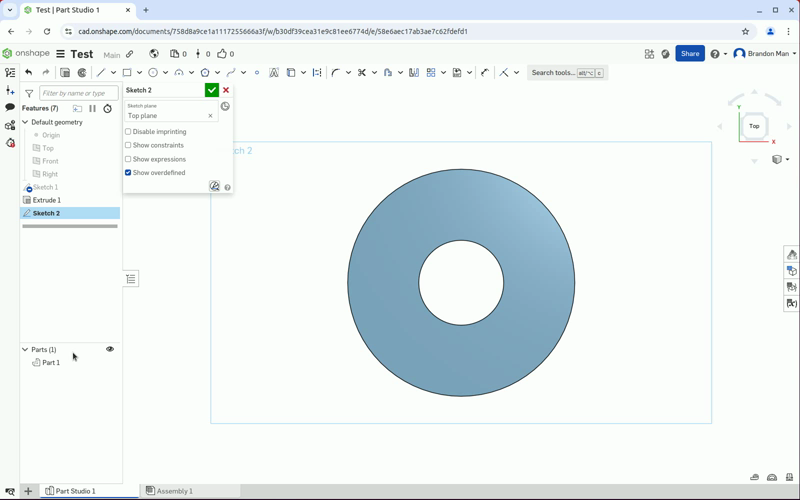
key(y)
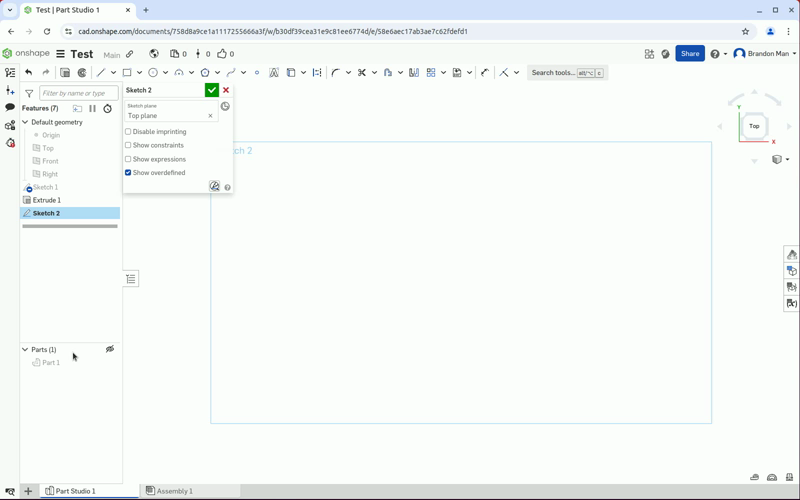
key(c)
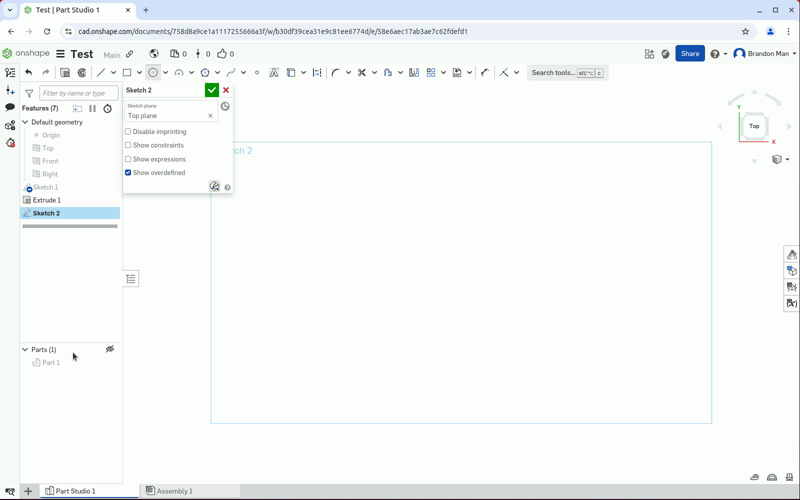
key_down(shift)
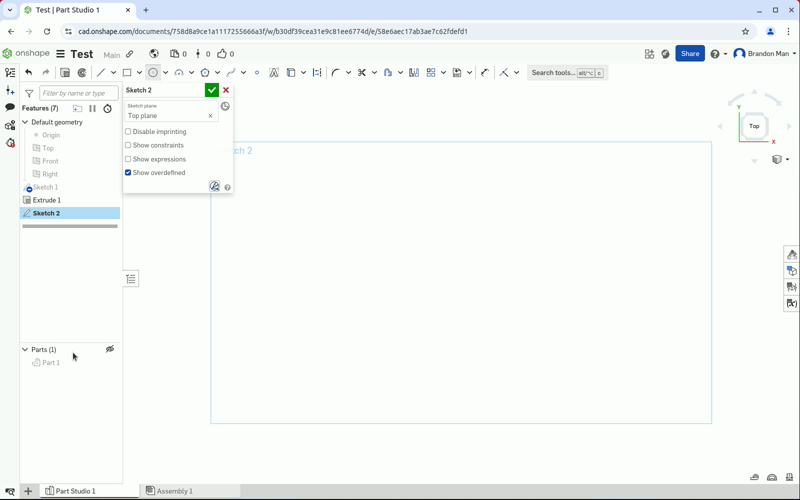
mouse_move(461, 282)
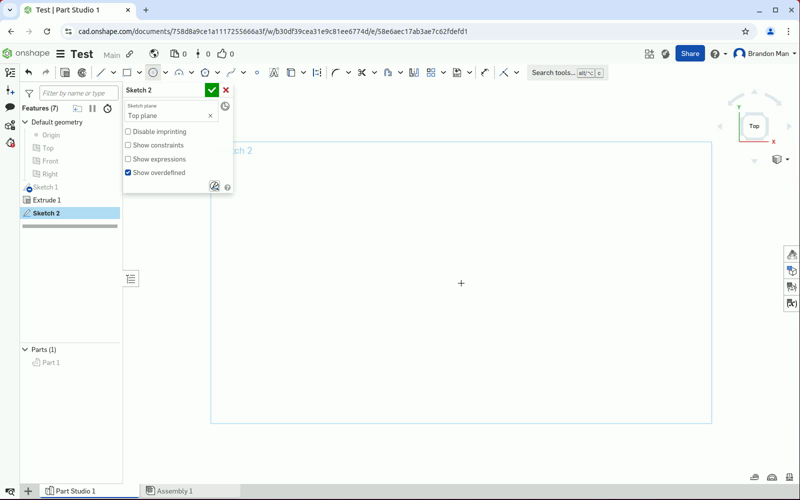
click(461, 282)
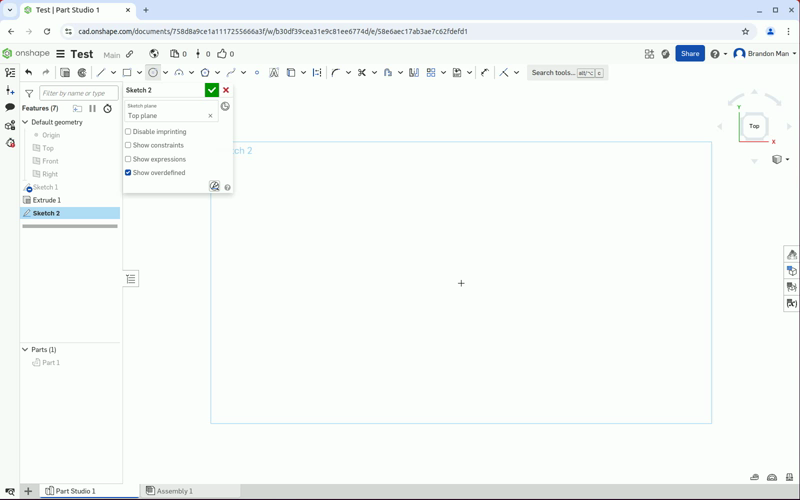
key_up(shift)
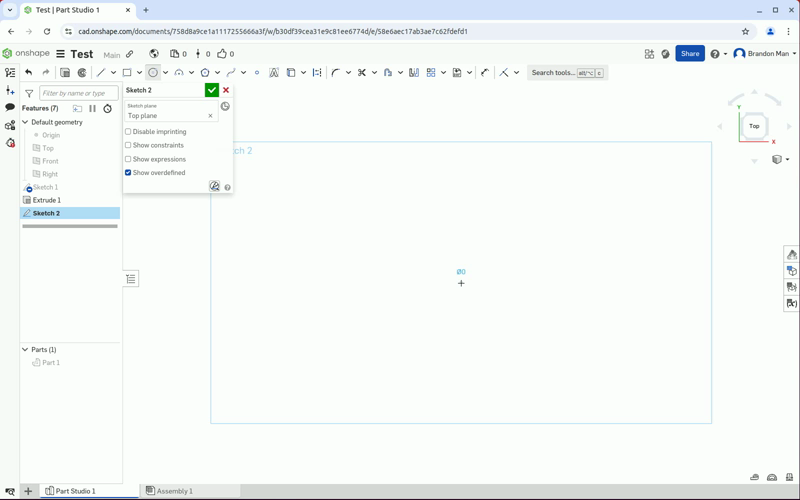
mouse_move(494, 282)
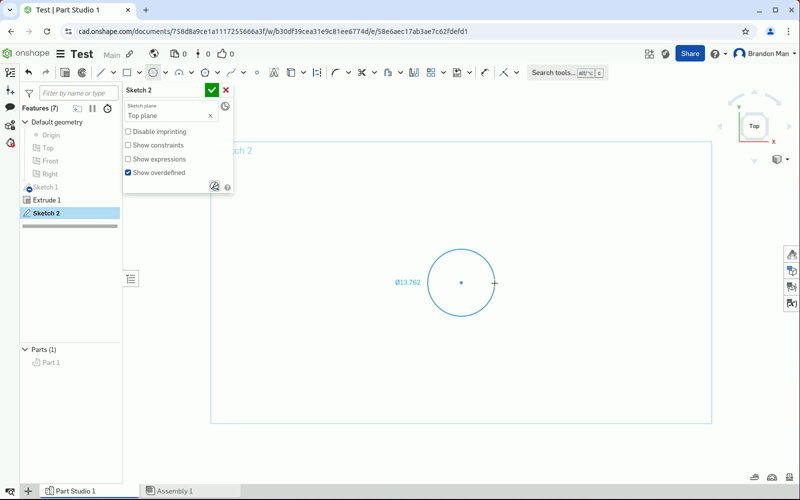
click(494, 282)
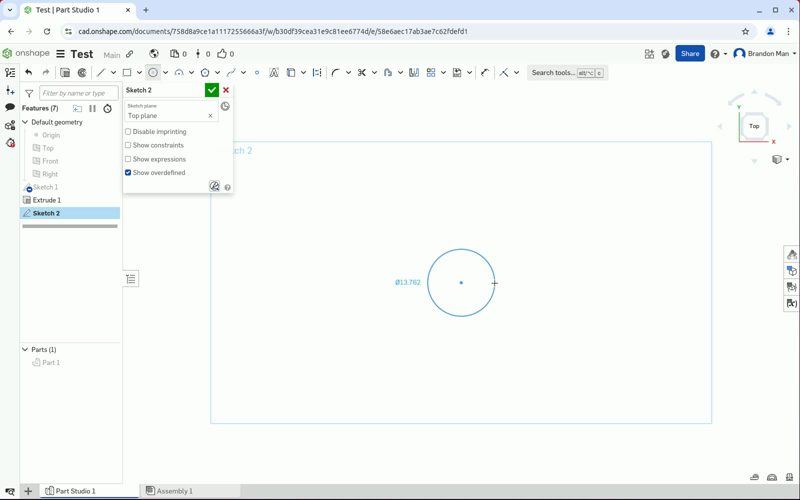
key(esc)
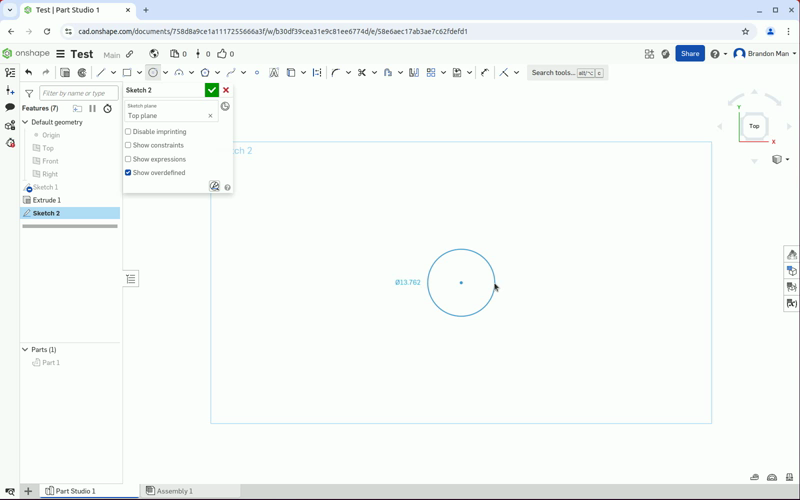
key(c)
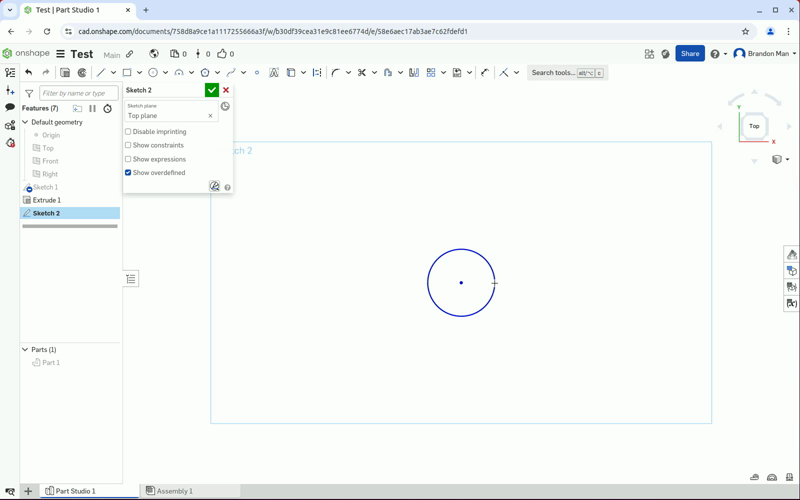
key_down(shift)
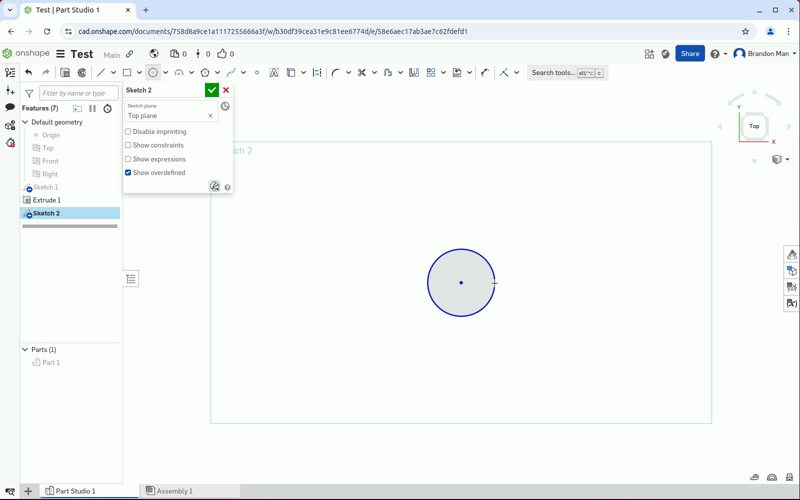
mouse_move(461, 282)
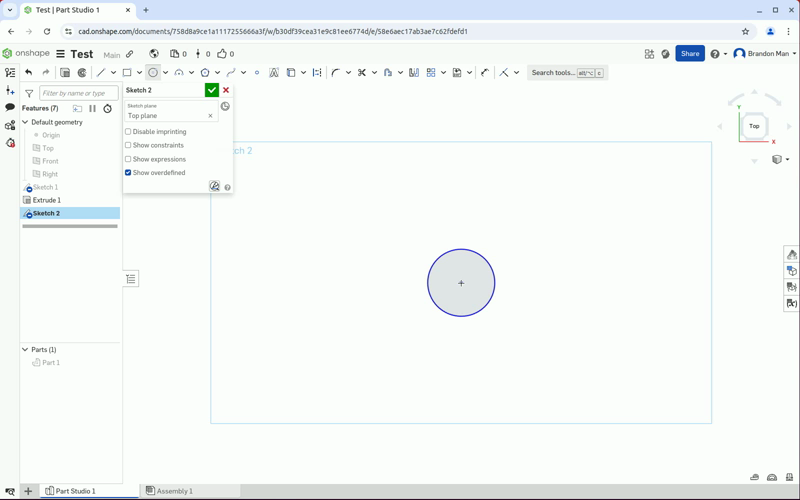
click(461, 282)
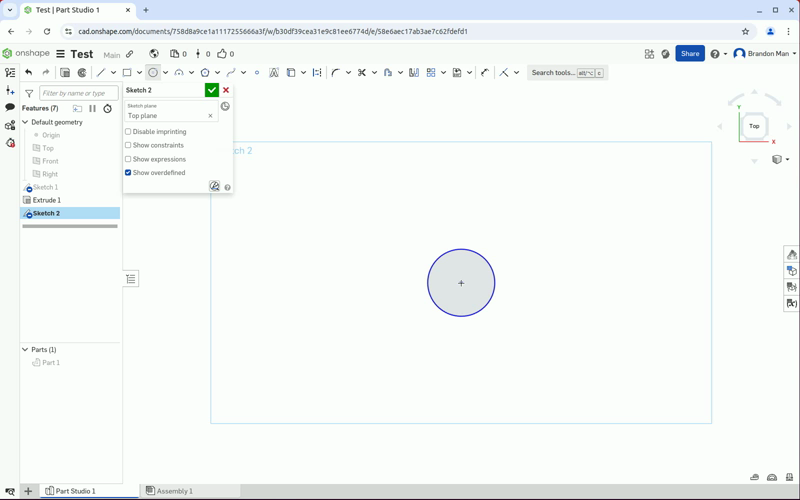
key_up(shift)
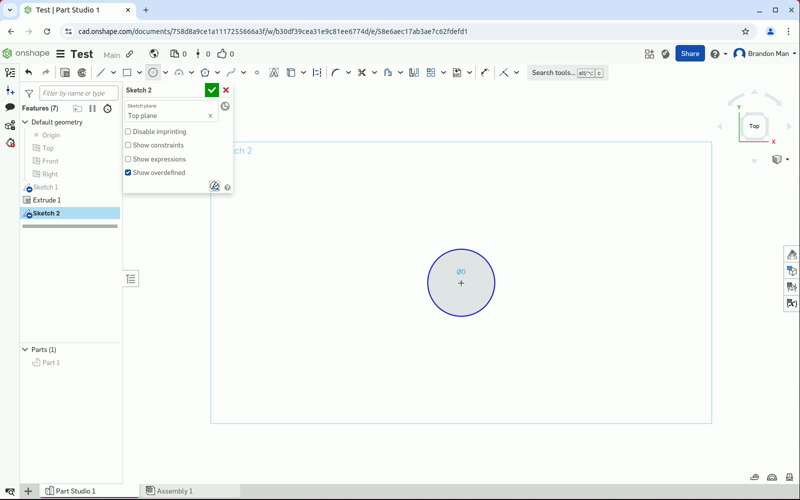
mouse_move(467, 282)
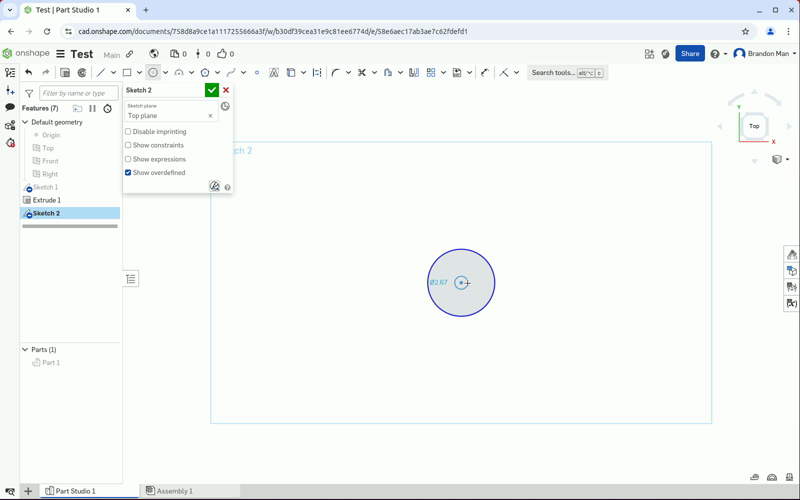
click(467, 282)
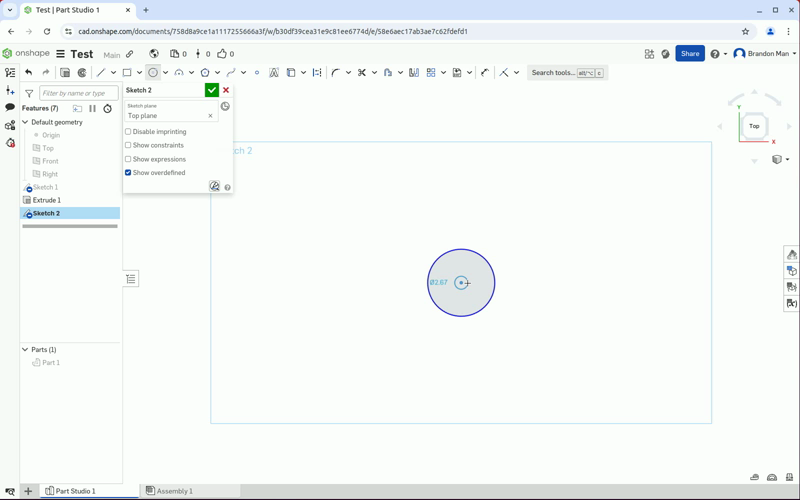
key(esc)
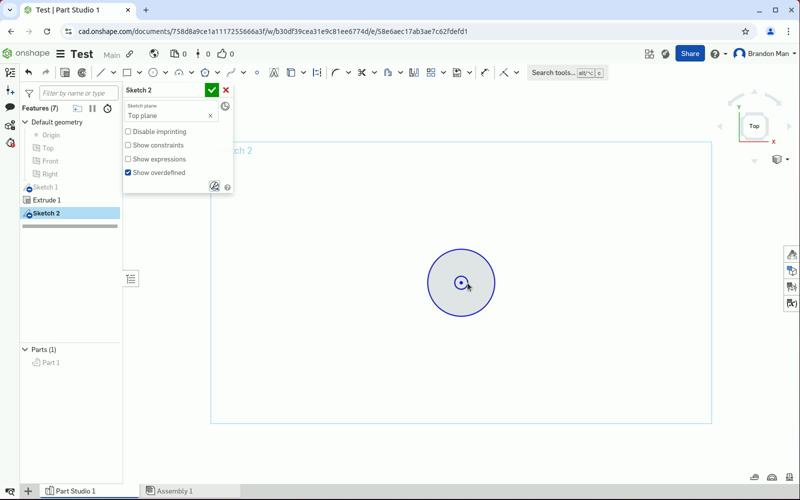
mouse_move(471, 272)
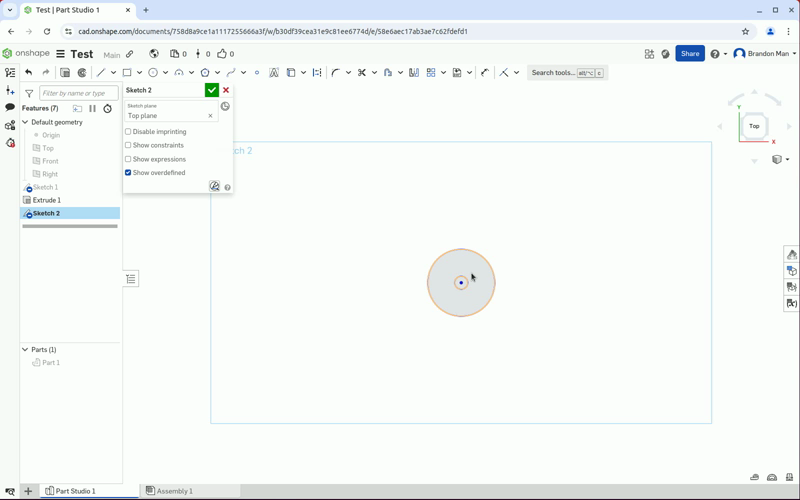
click(471, 272)
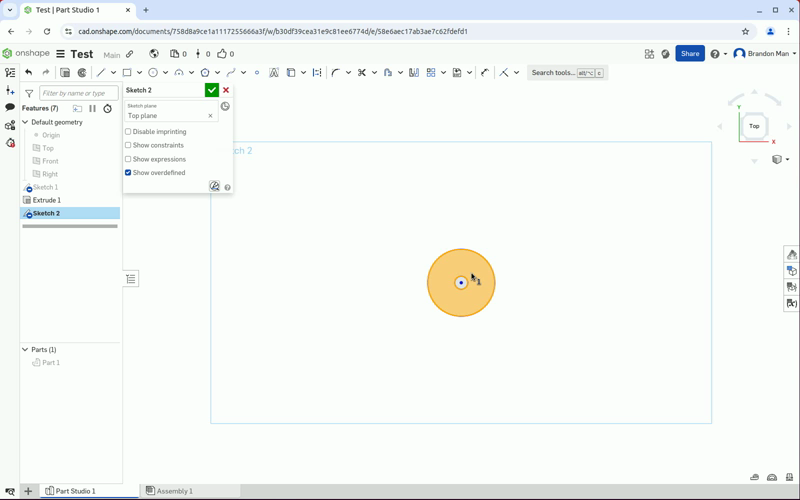
mouse_move(73, 352)
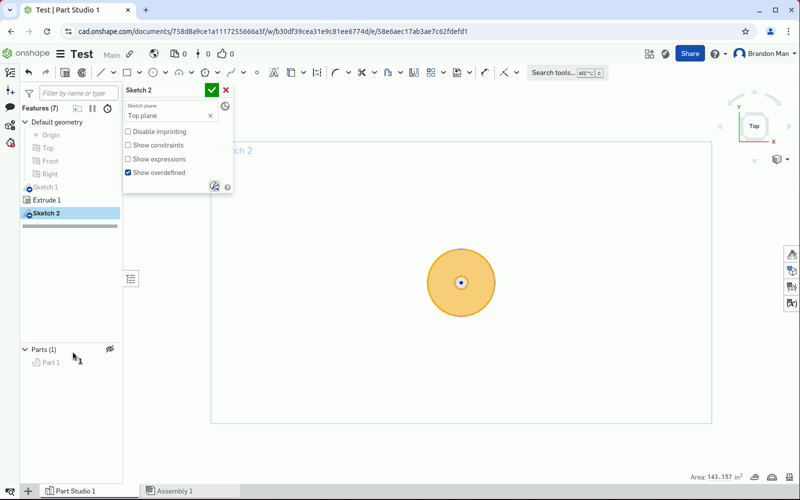
key(shift+y)
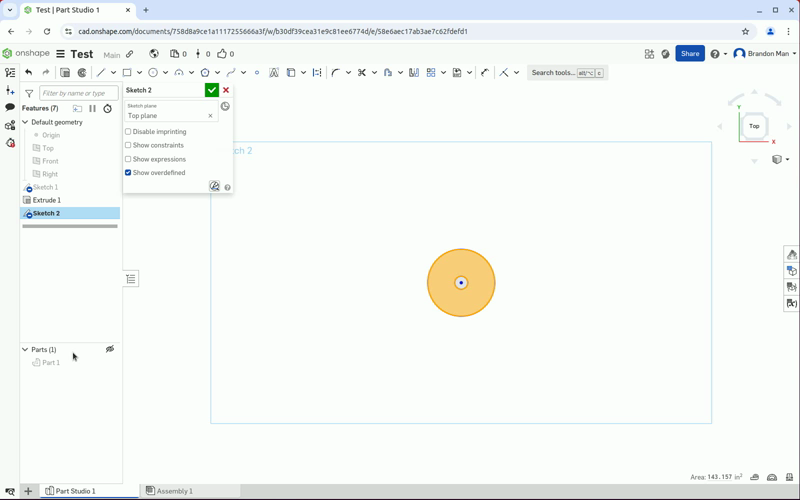
key(shift+e)
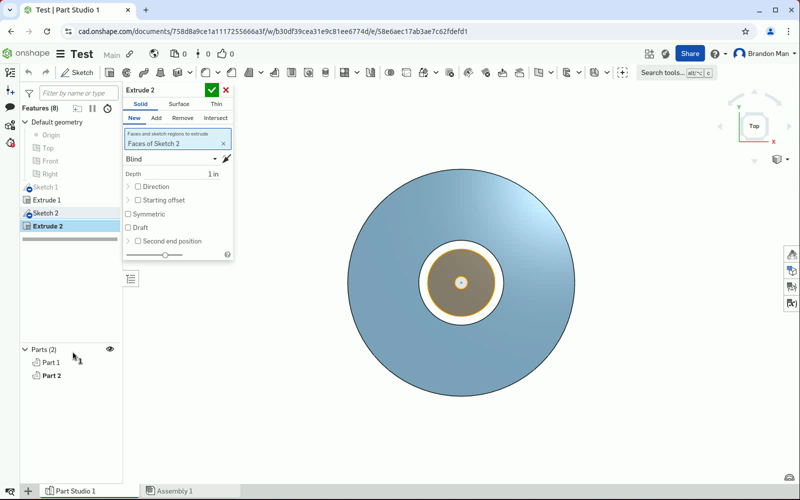
mouse_move(143, 106)
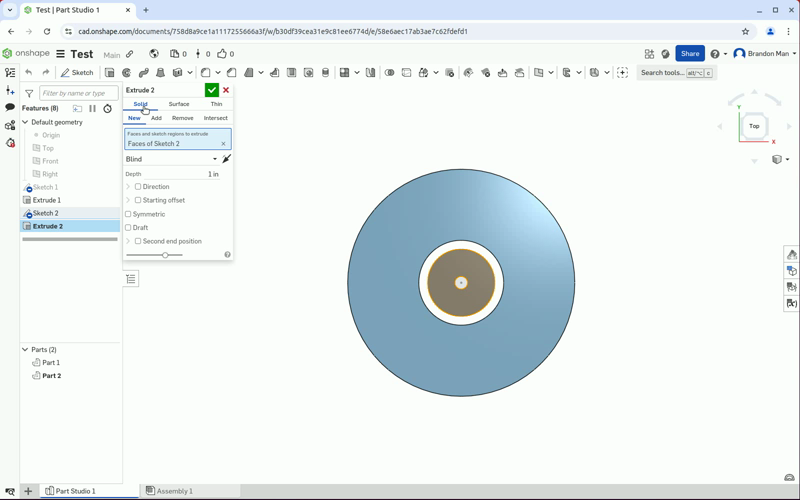
click(143, 106)
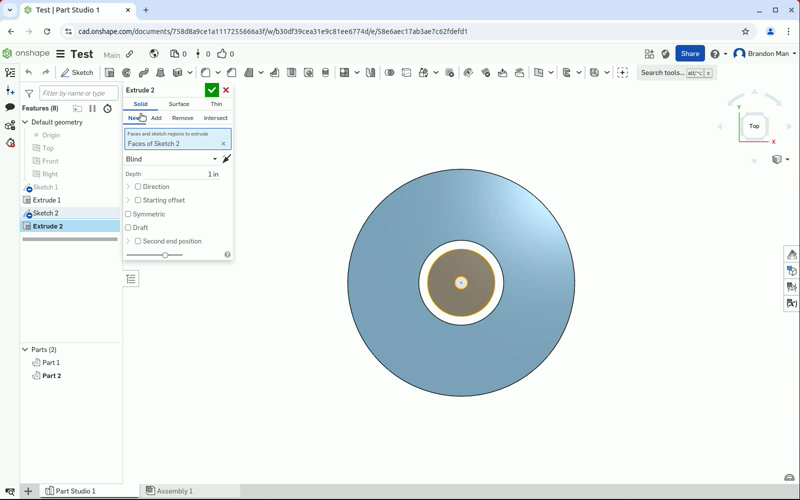
mouse_move(137, 120)
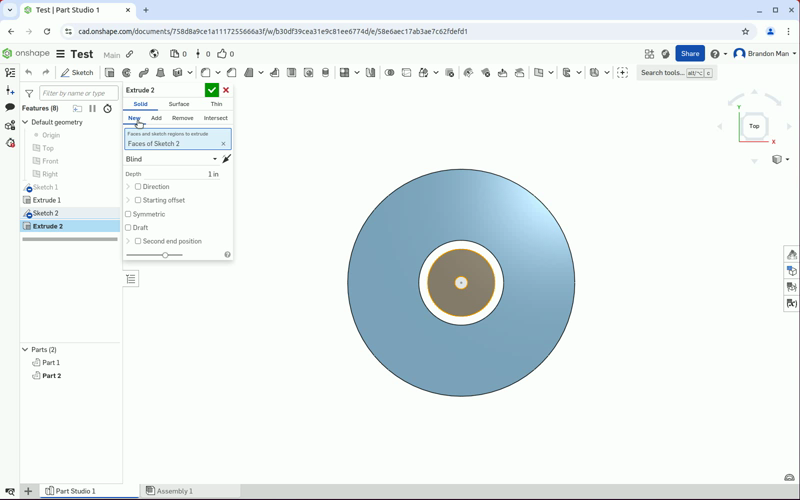
click(137, 120)
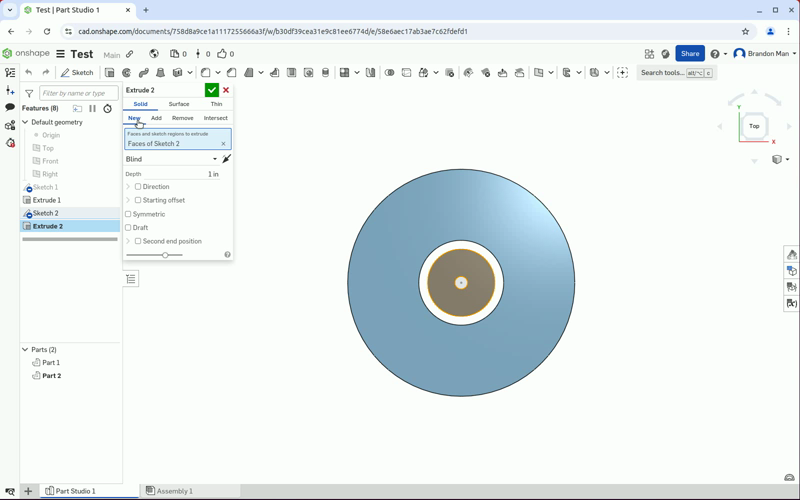
key(tab, 4)
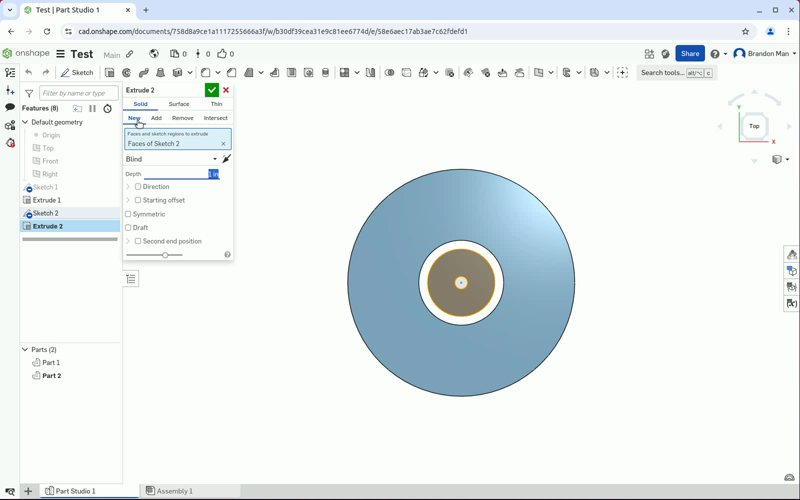
text(1.685)
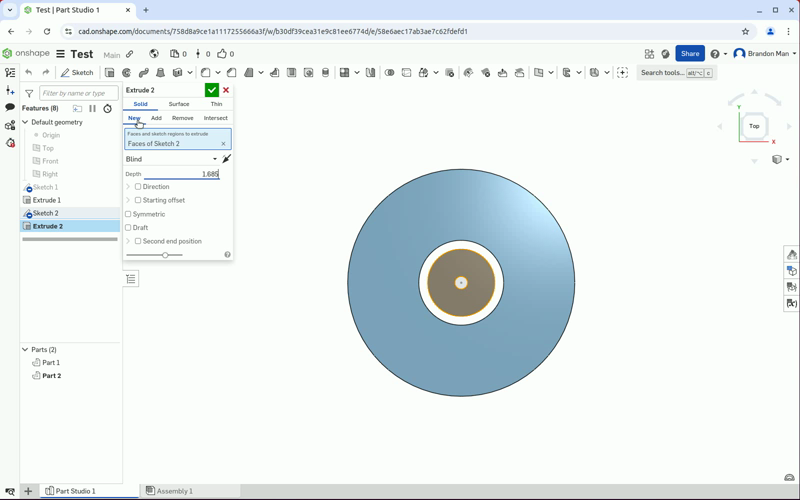
key(enter)
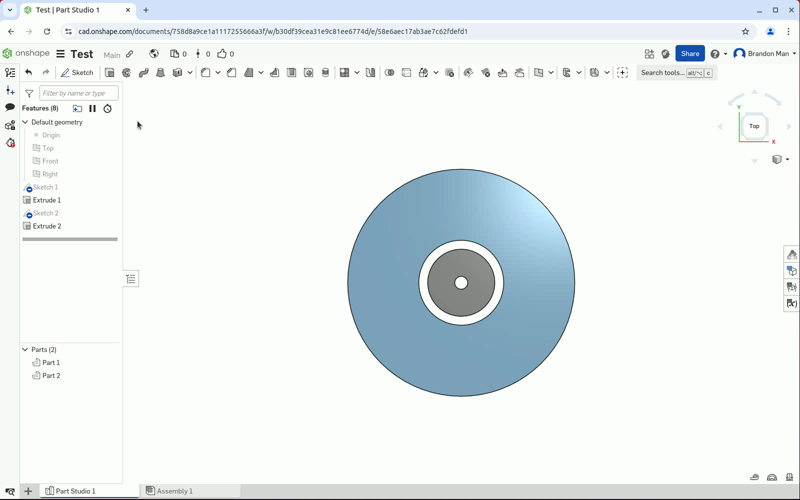
key(shift+h)
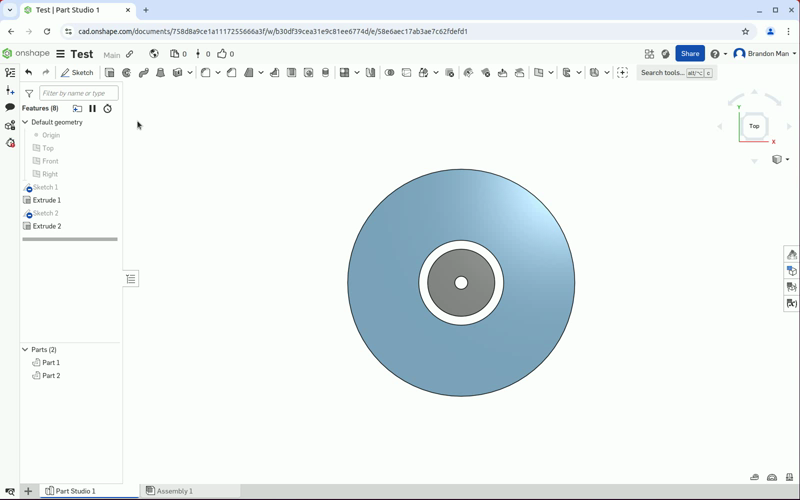
key(shift+h)
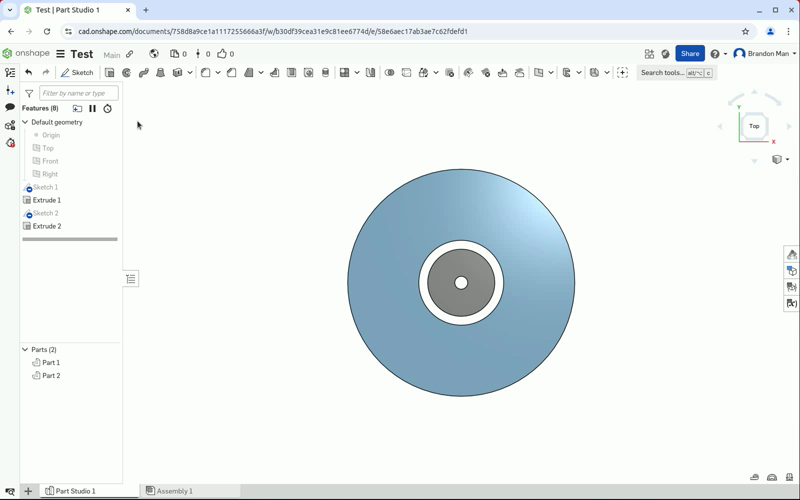
mouse_move(73, 189)
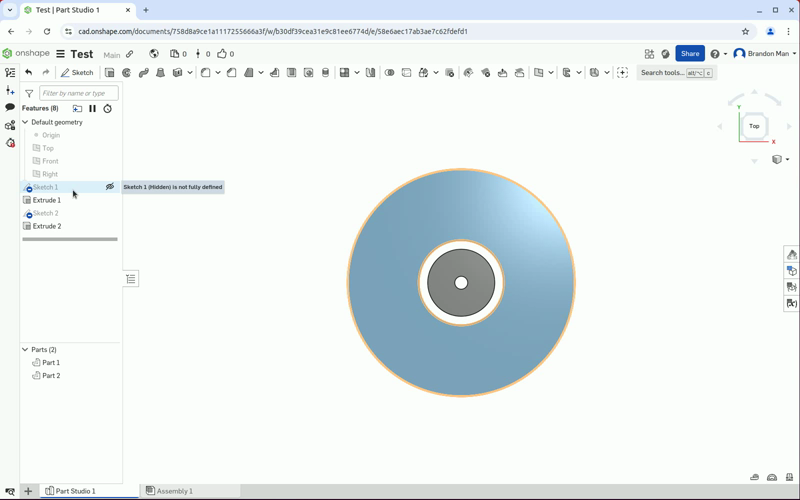
click(73, 189)
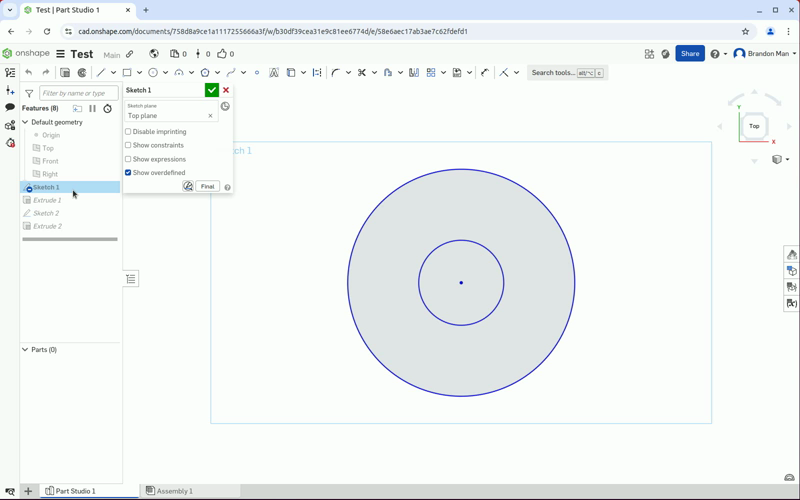
mouse_move(229, 92)
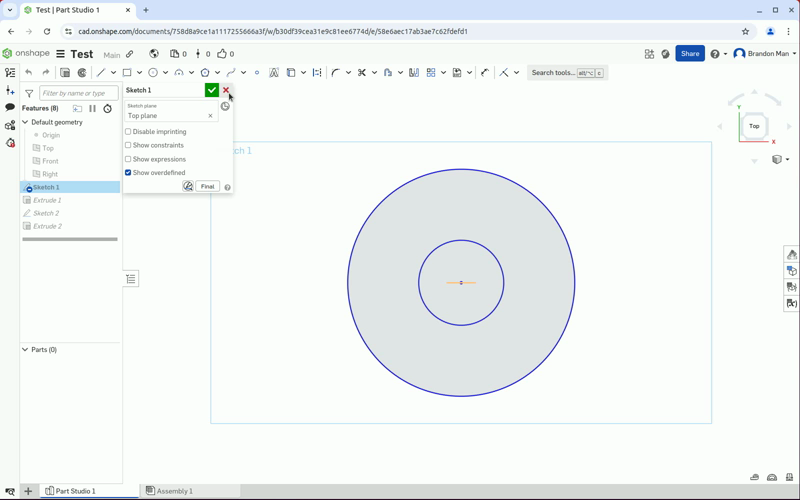
click(229, 92)
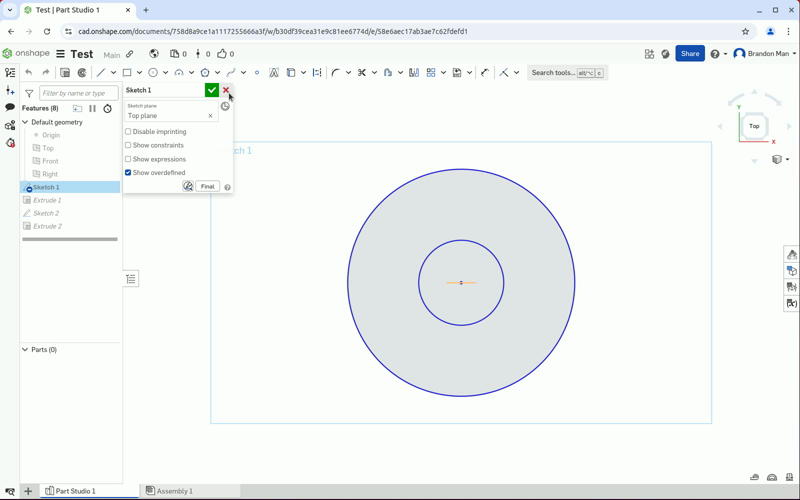
key(shift+s)
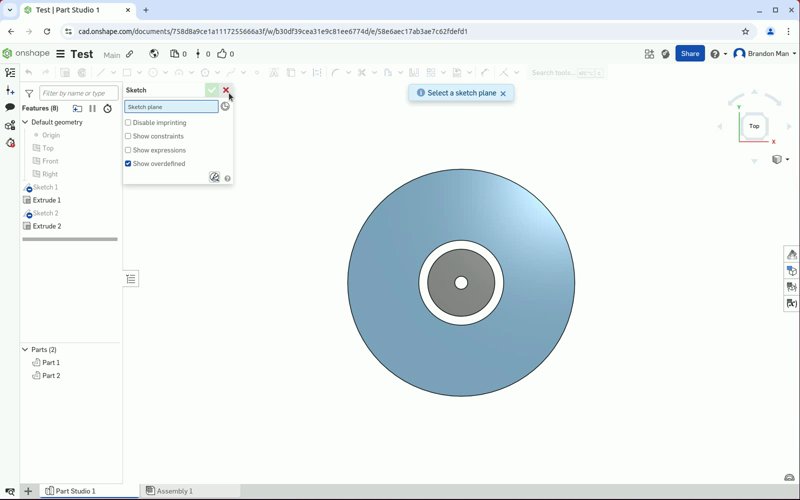
mouse_move(73, 150)
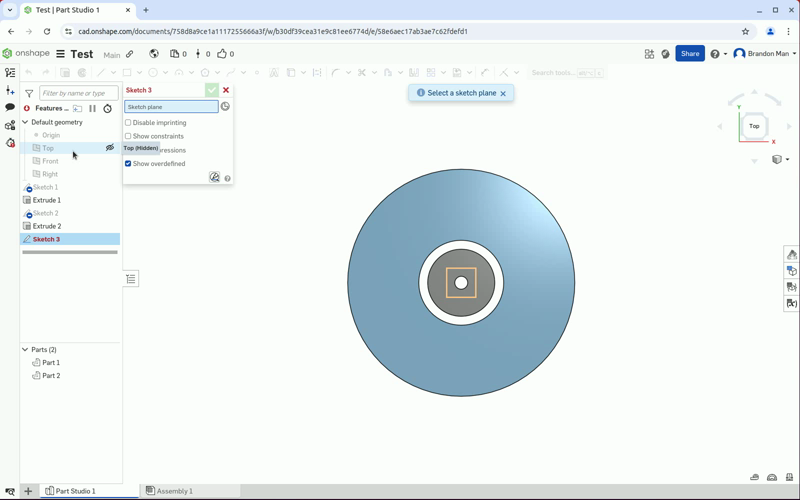
click(73, 150)
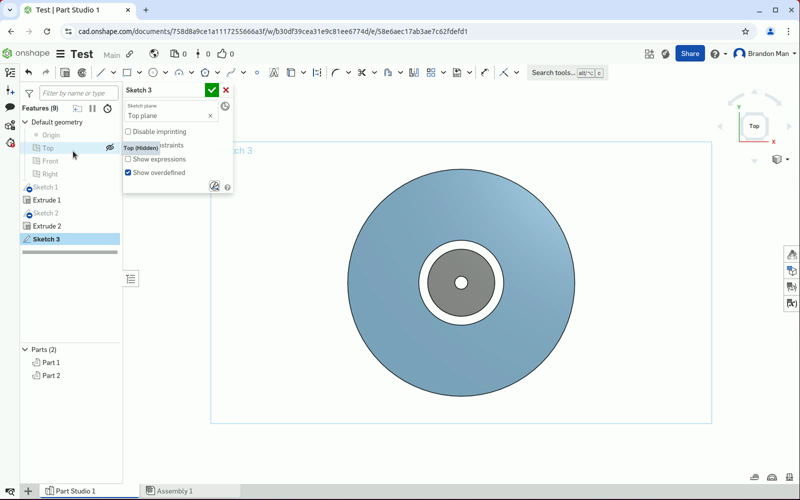
mouse_move(73, 352)
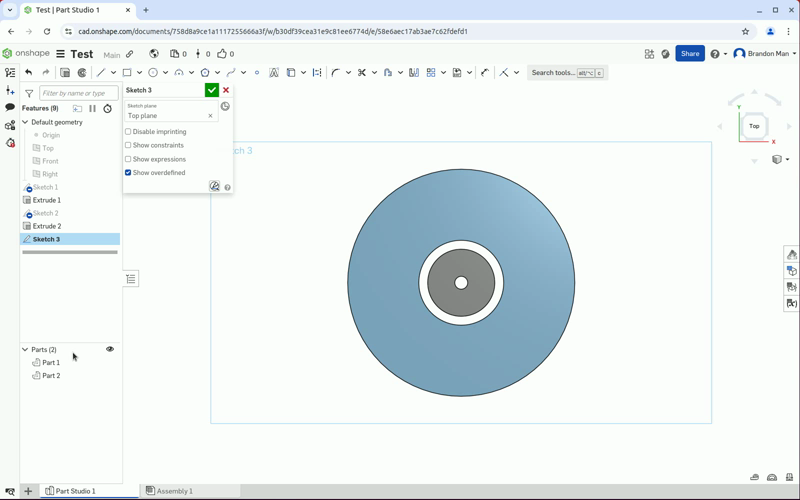
key(y)
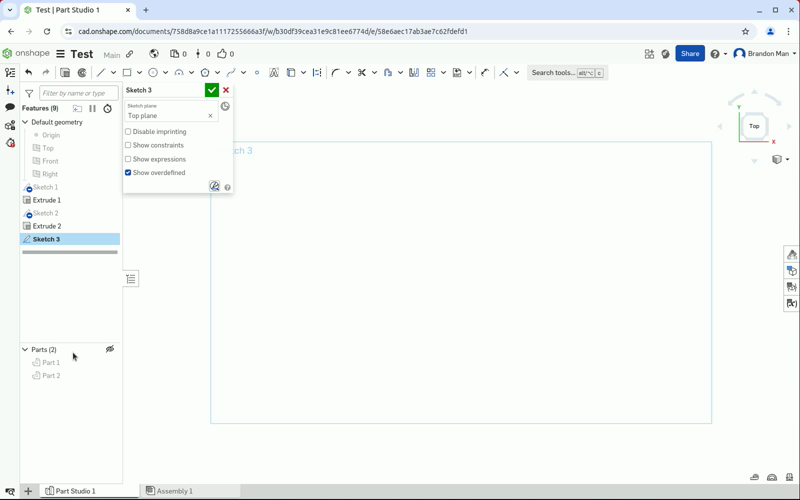
key(c)
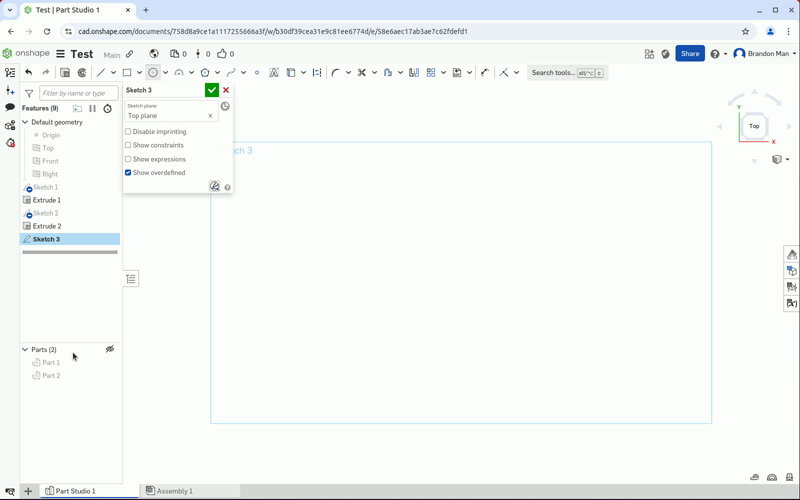
key_down(shift)
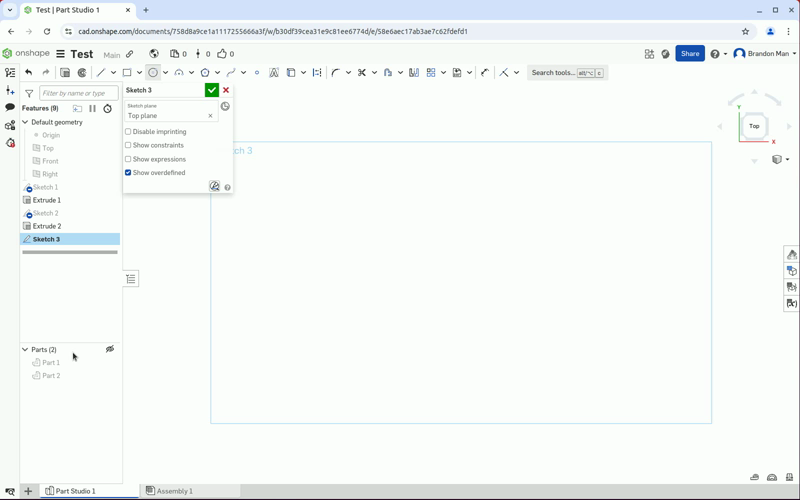
mouse_move(461, 282)
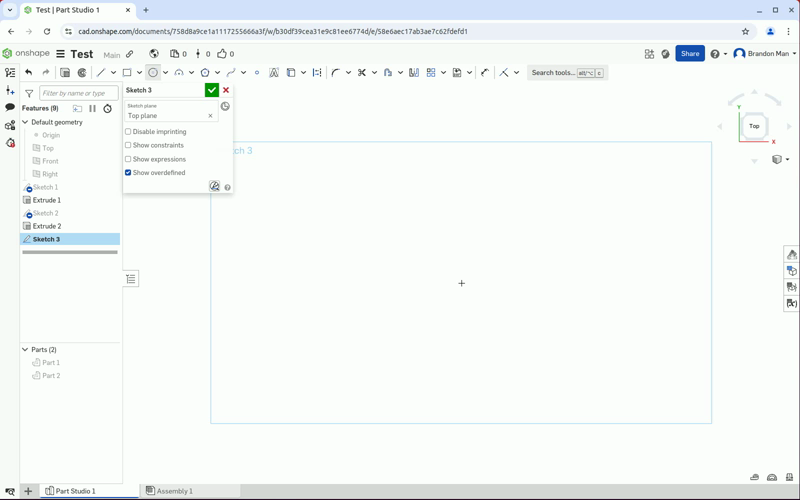
click(461, 282)
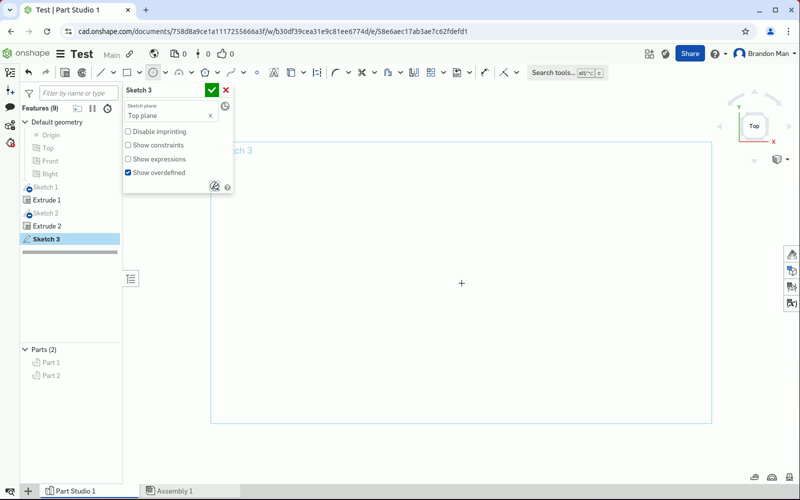
key_up(shift)
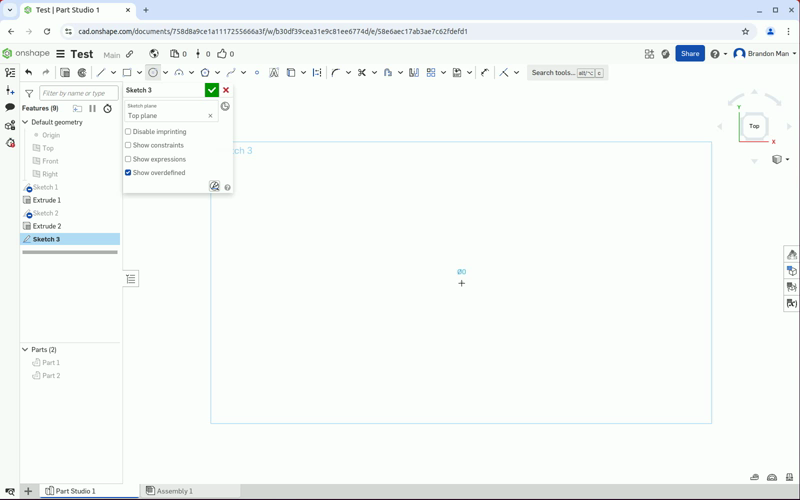
mouse_move(504, 282)
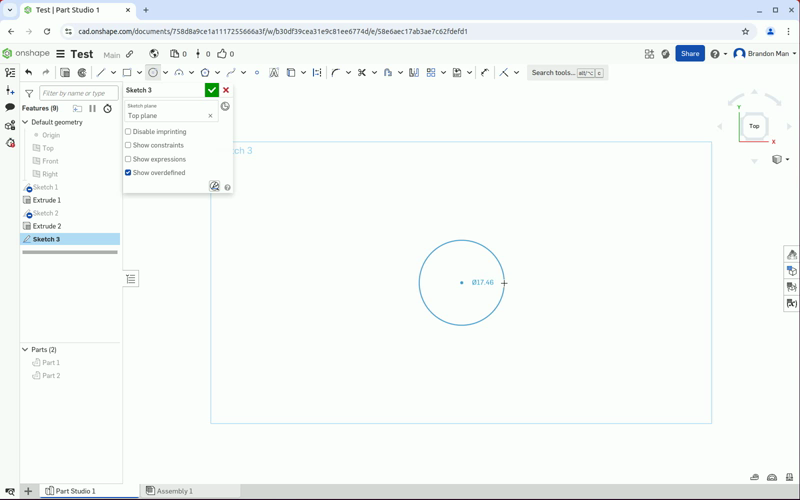
click(504, 282)
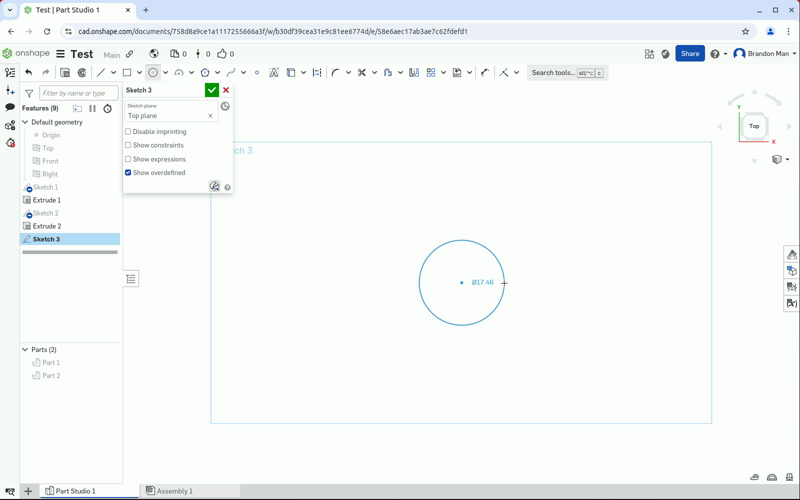
key(esc)
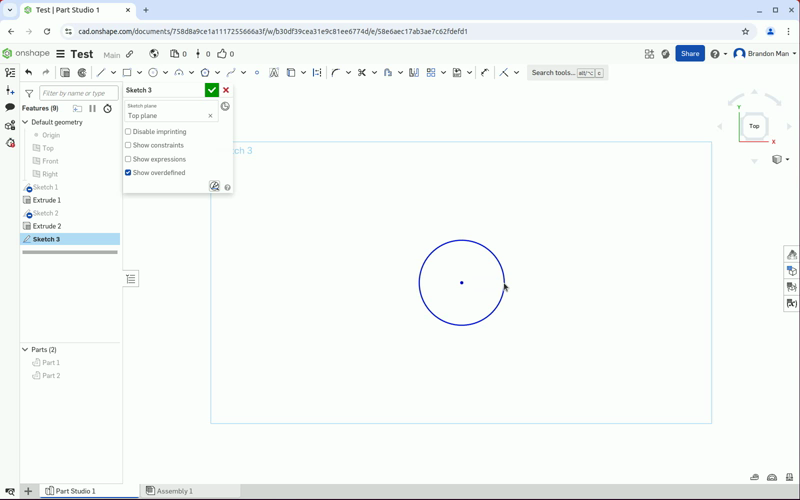
key(c)
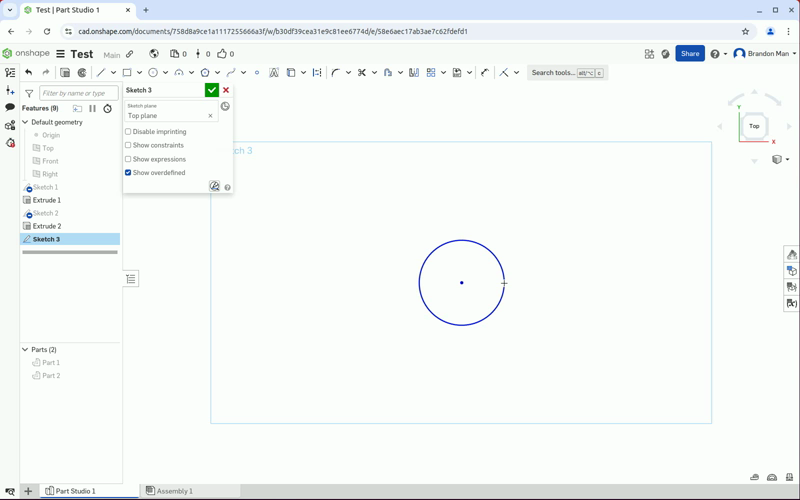
key_down(shift)
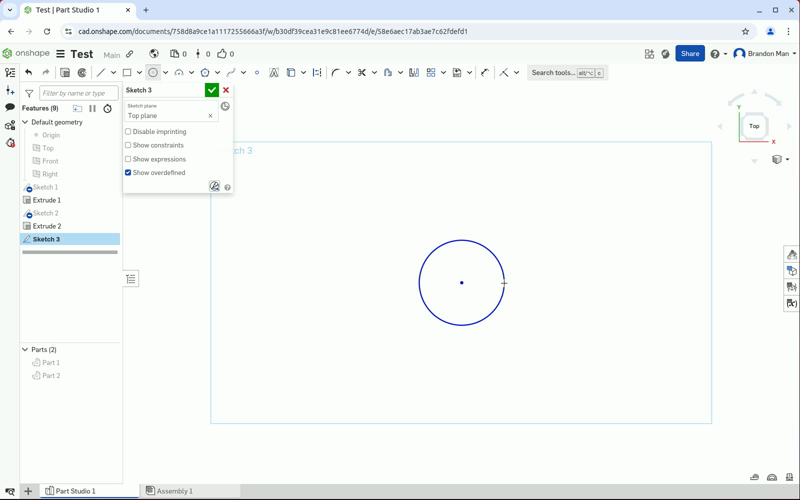
mouse_move(461, 282)
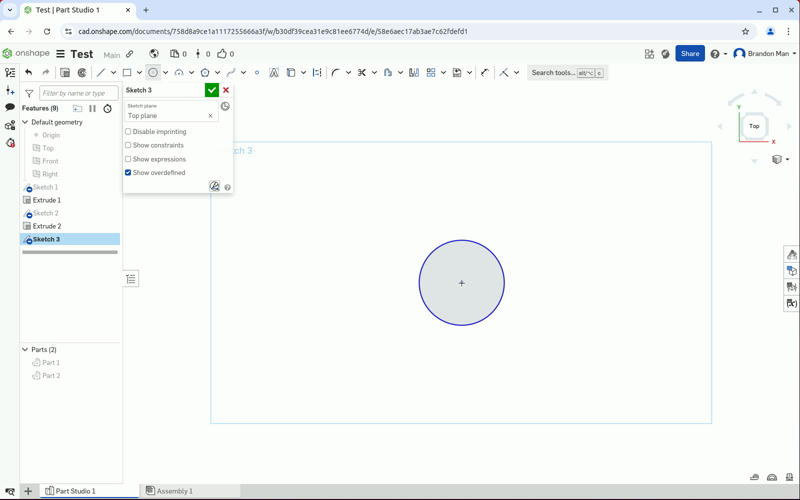
click(461, 282)
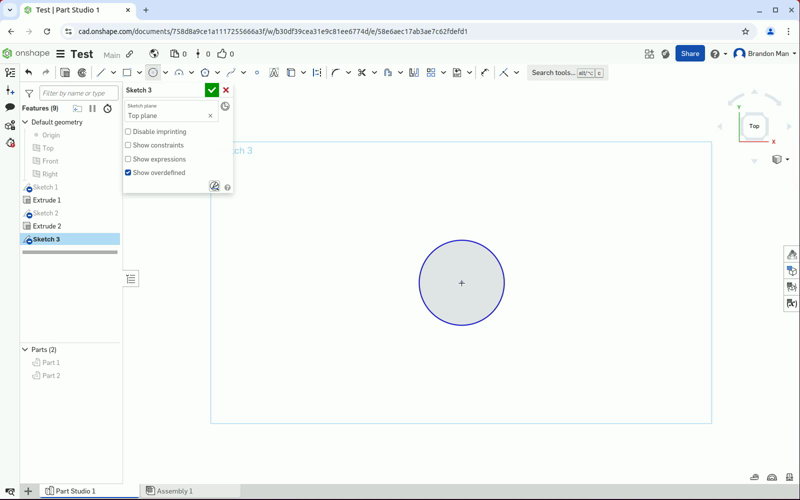
key_up(shift)
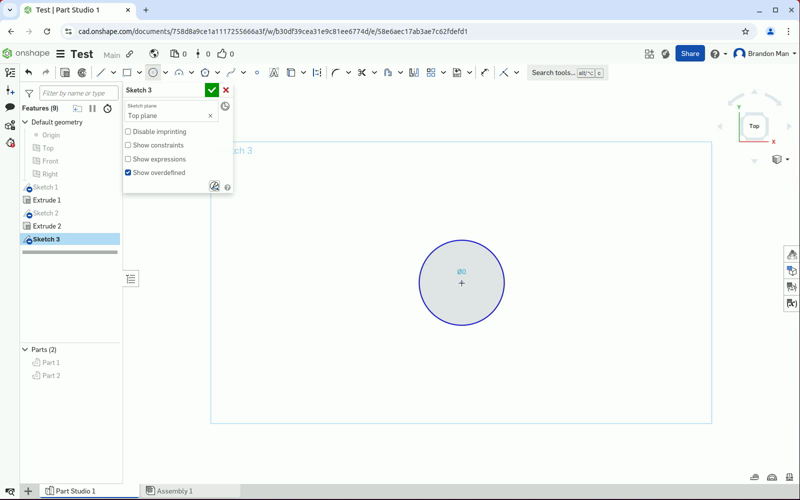
mouse_move(495, 282)
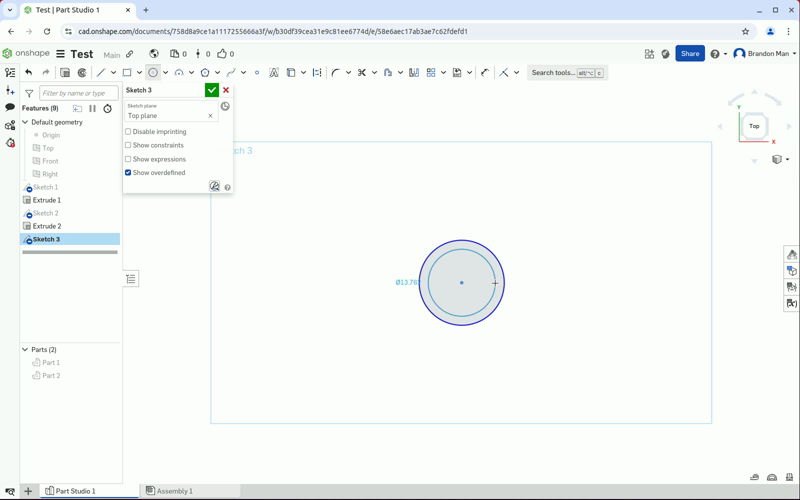
click(495, 282)
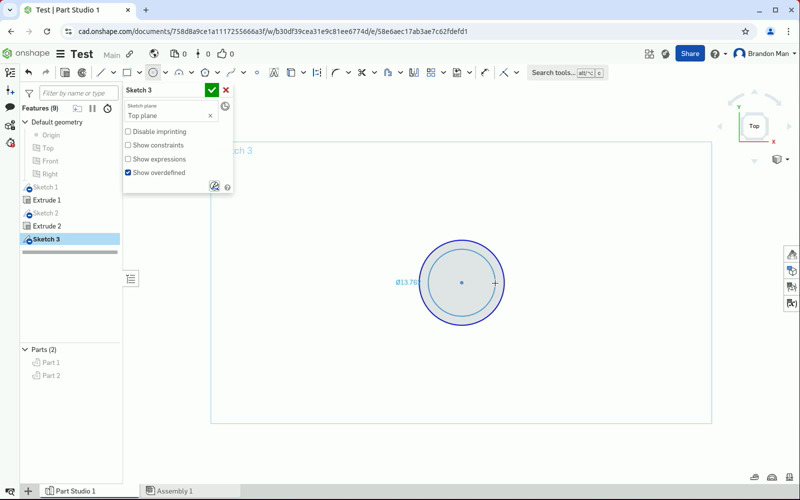
key(esc)
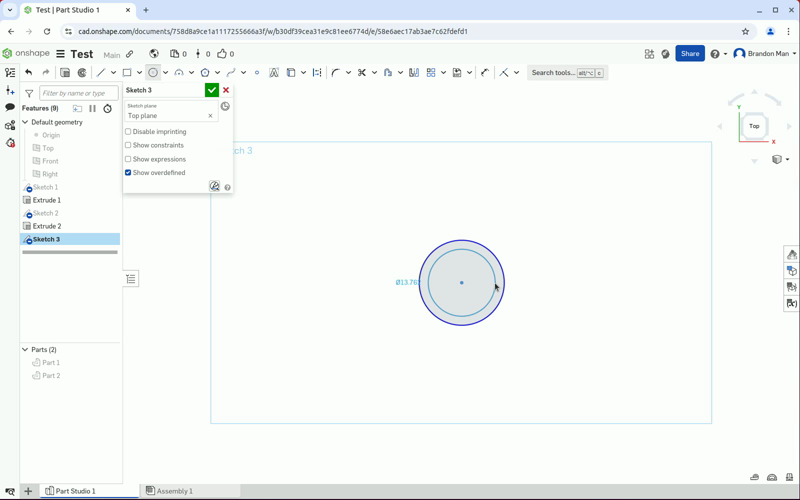
mouse_move(459, 247)
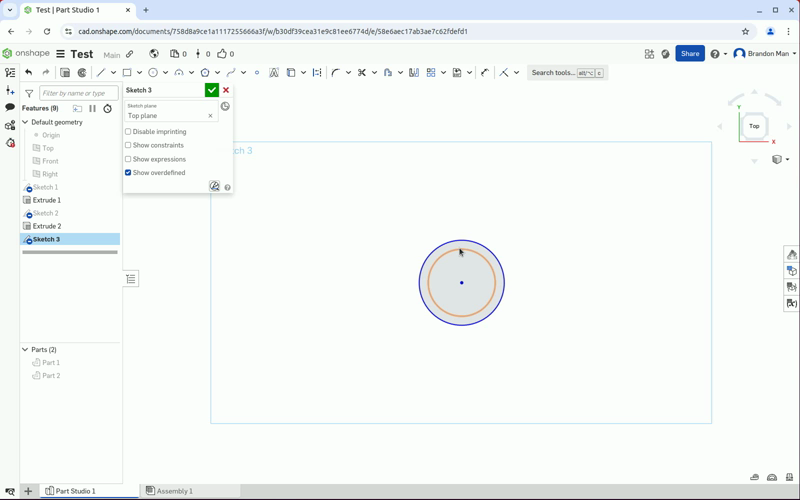
click(459, 247)
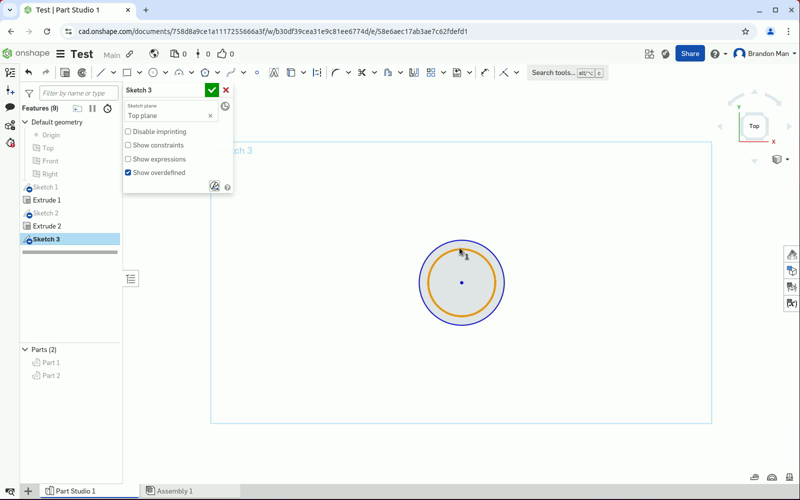
mouse_move(73, 352)
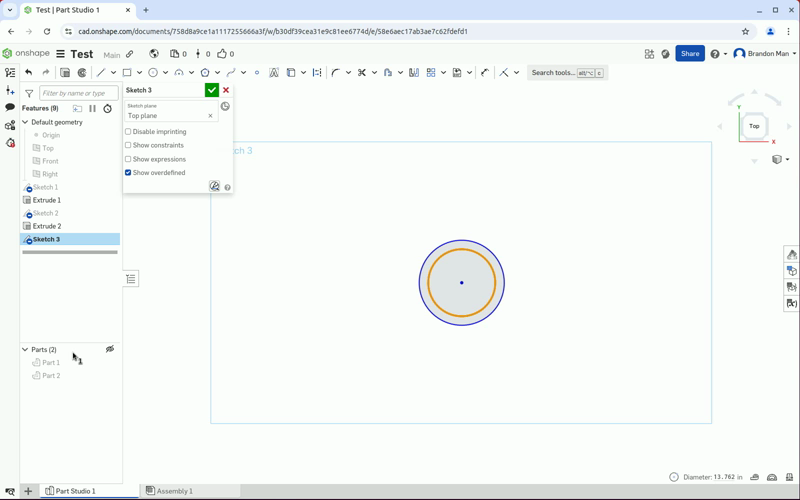
key(shift+y)
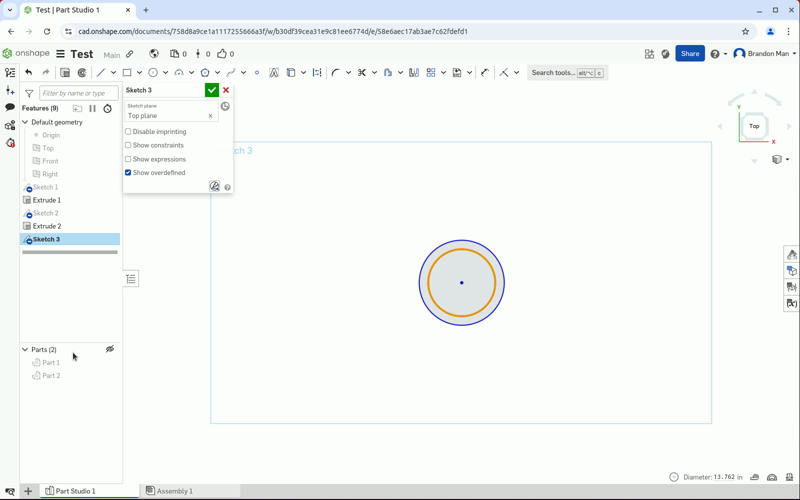
key(shift+e)
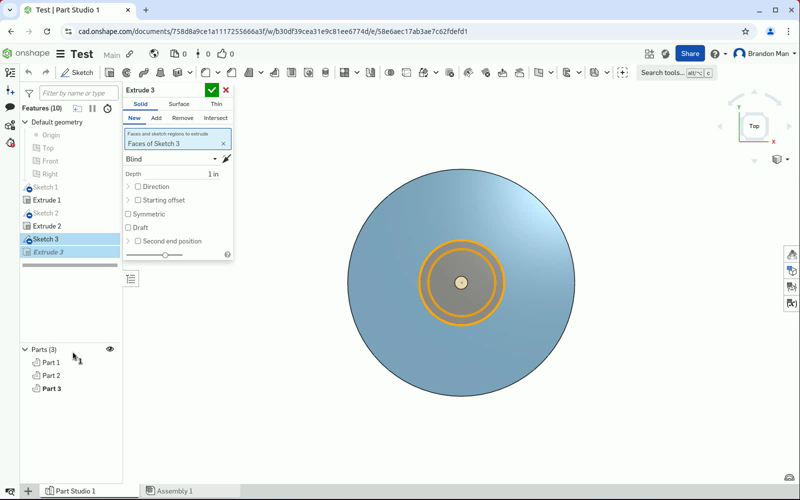
mouse_move(143, 106)
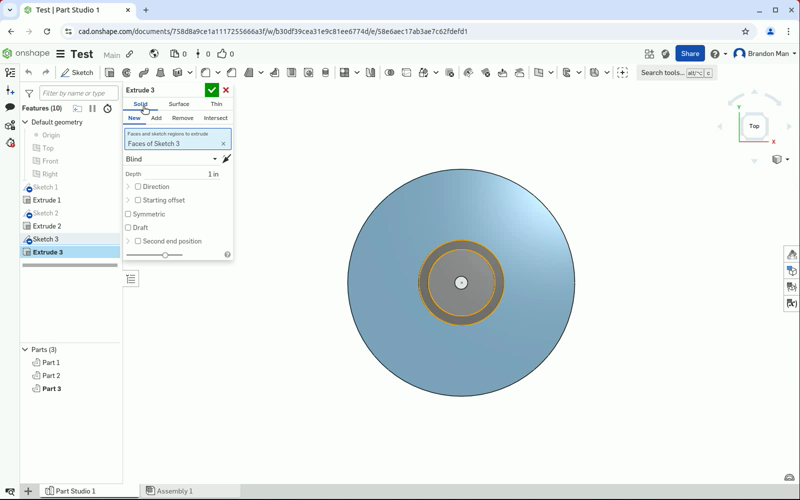
click(143, 106)
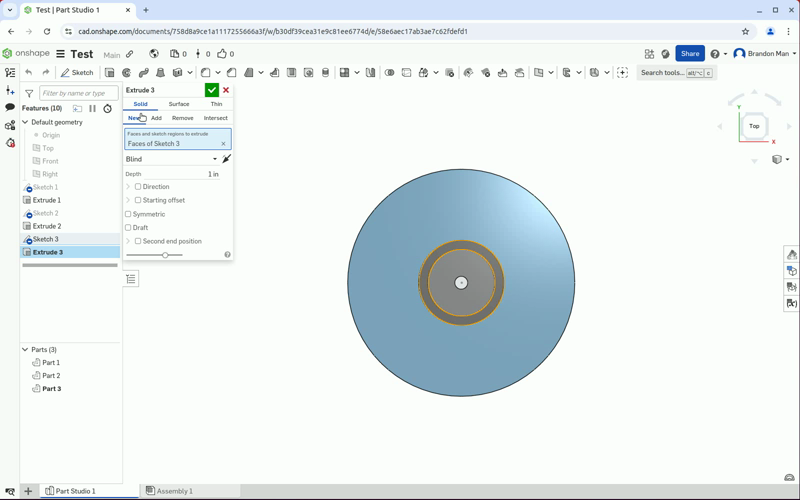
mouse_move(137, 120)
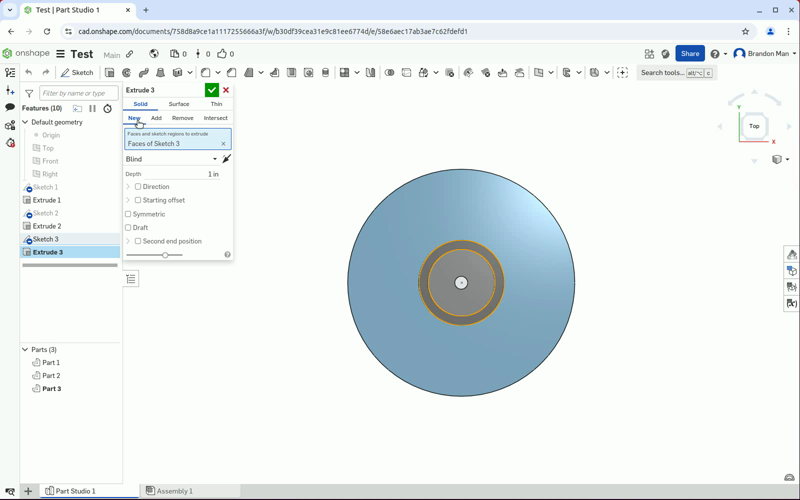
click(137, 120)
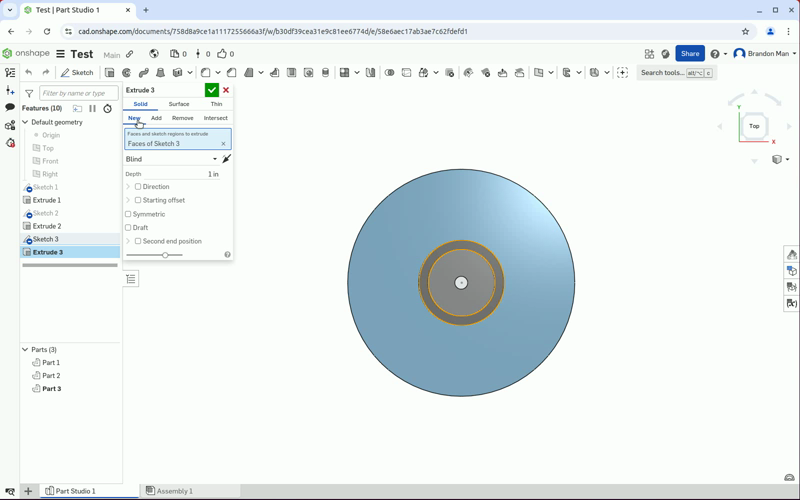
key(tab, 4)
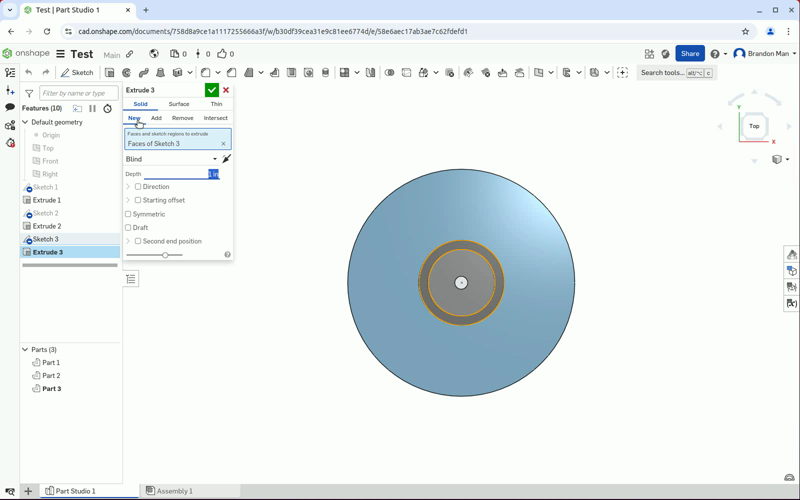
text(1.685)
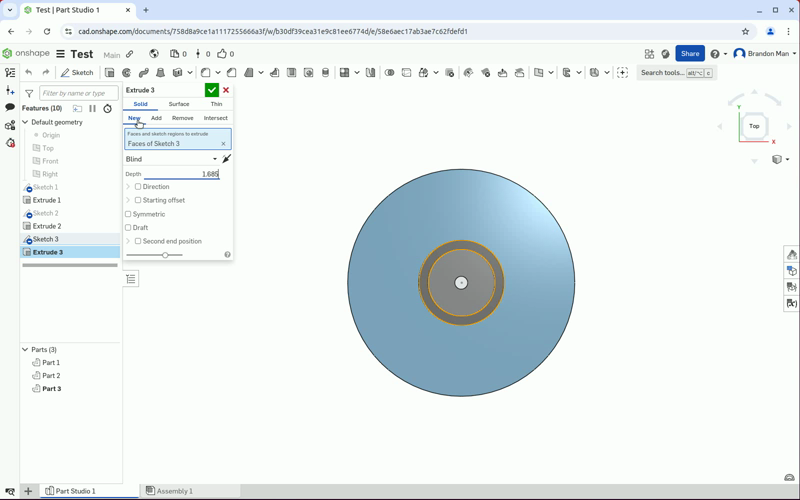
key(enter)
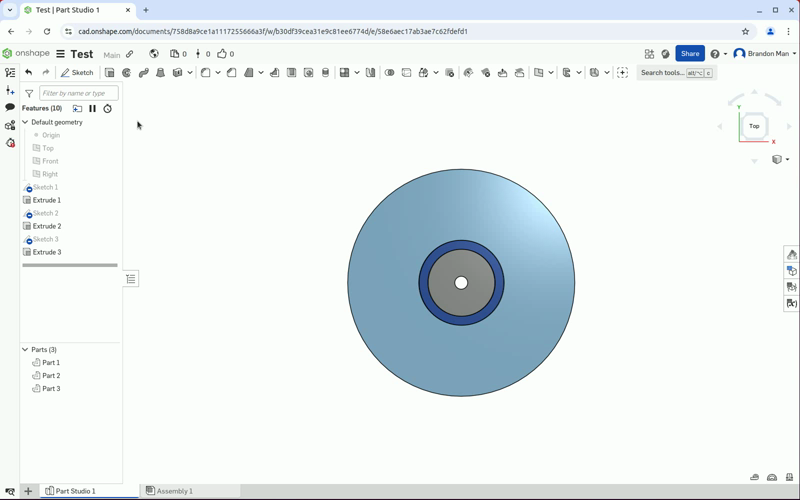
key(shift+h)
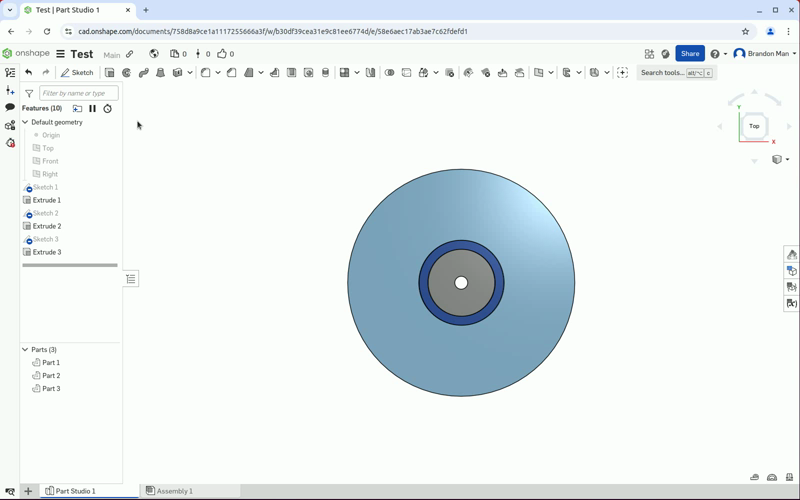
key(shift+h)
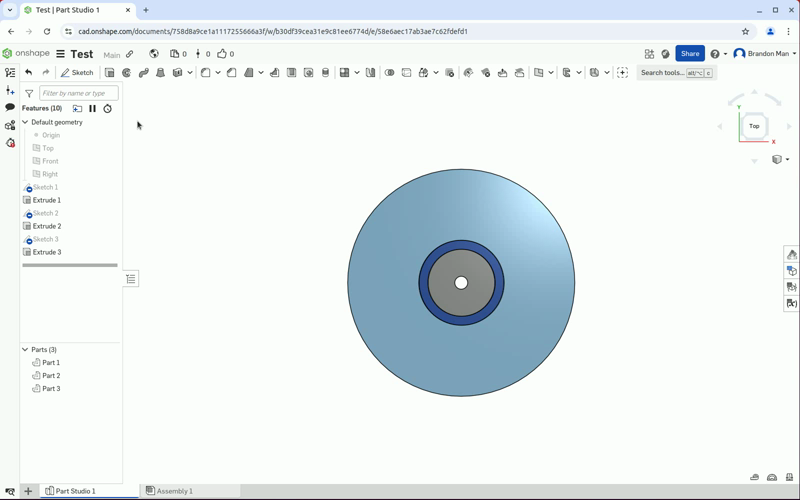
mouse_move(73, 189)
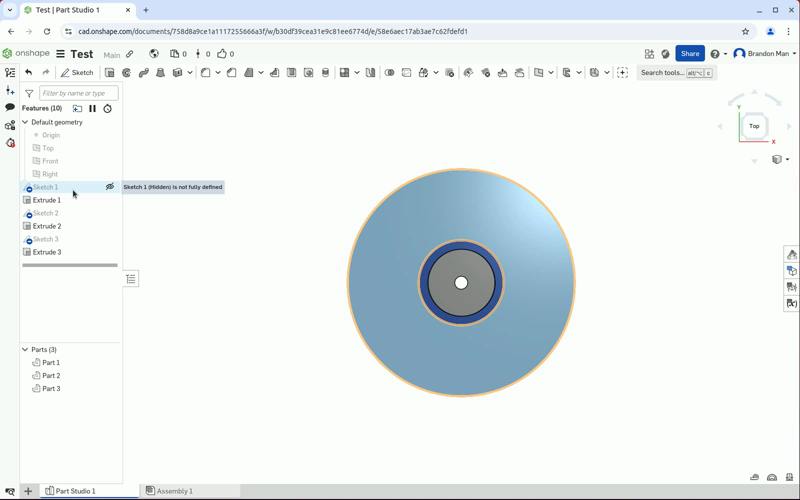
click(73, 189)
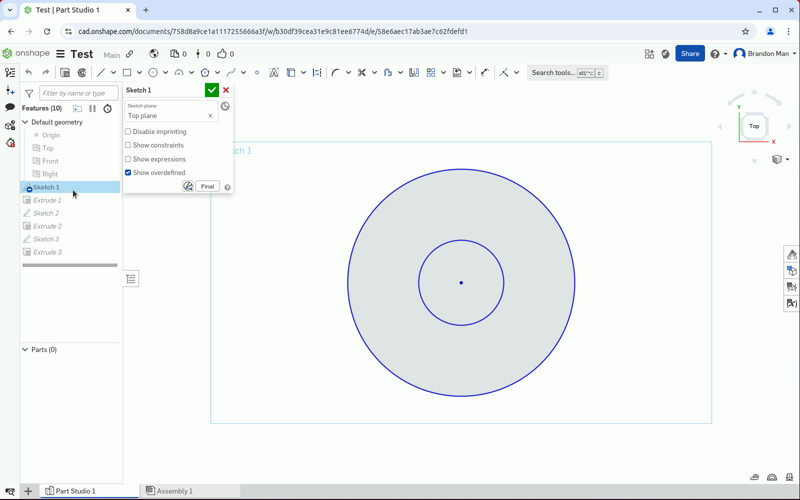
mouse_move(229, 92)
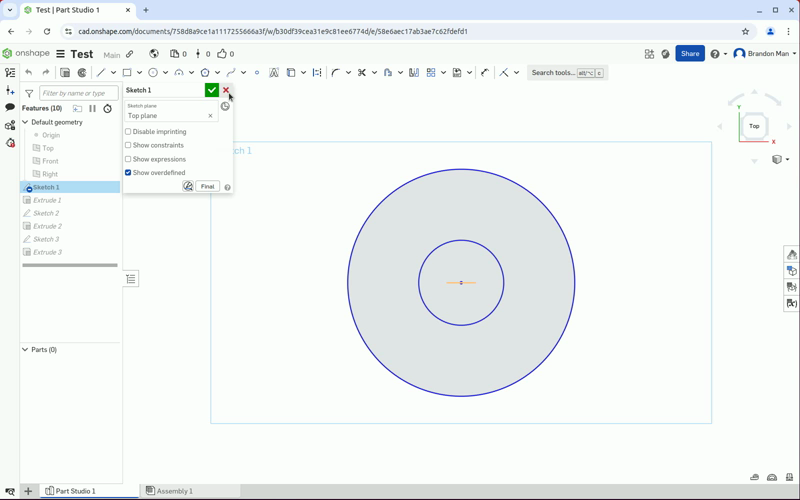
click(229, 92)
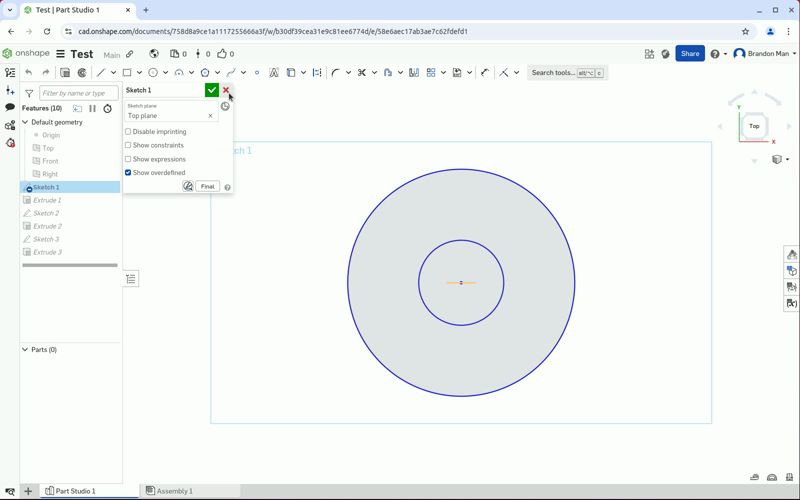
key(shift+s)
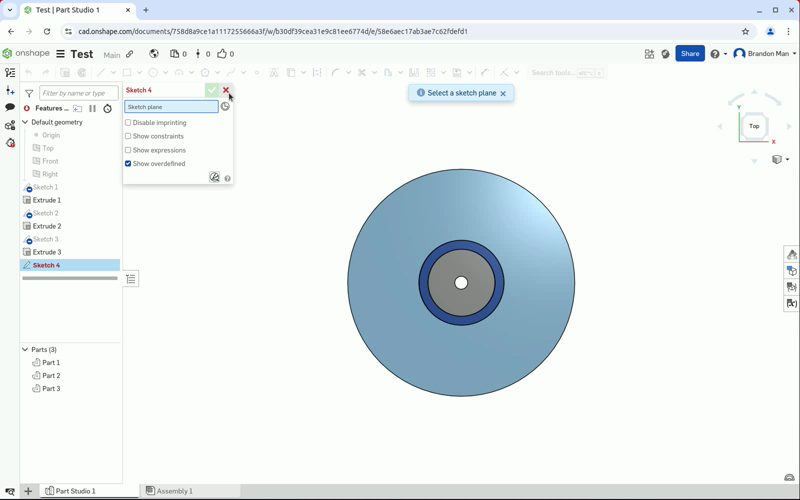
mouse_move(73, 150)
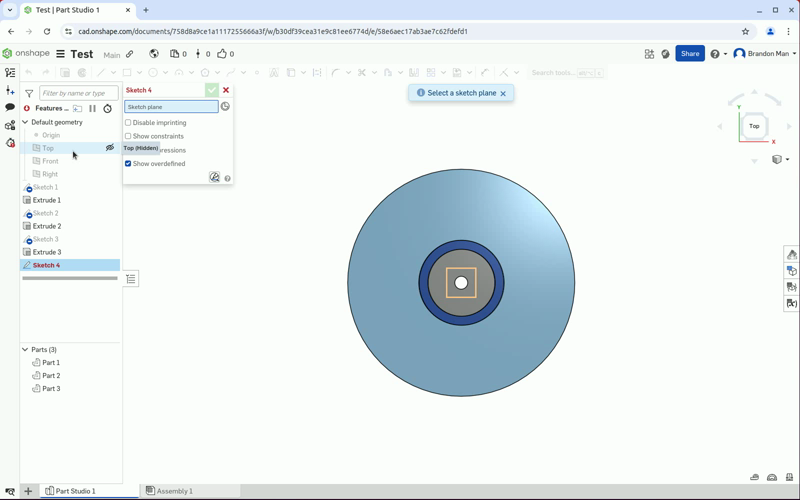
click(73, 150)
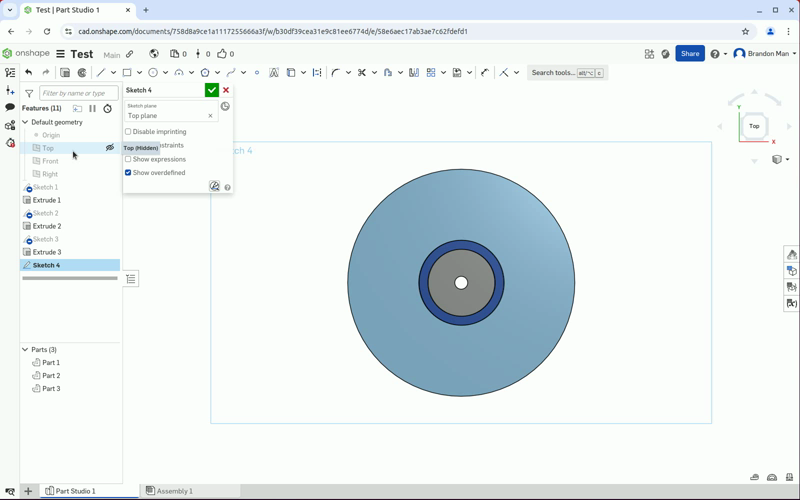
mouse_move(73, 352)
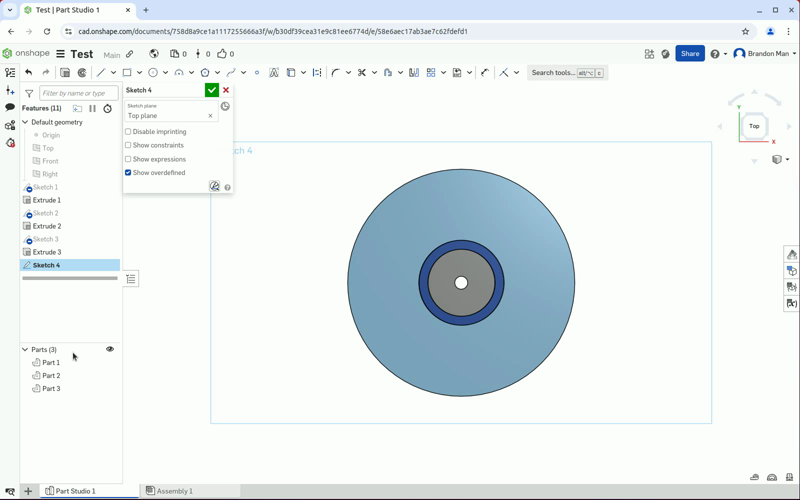
key(y)
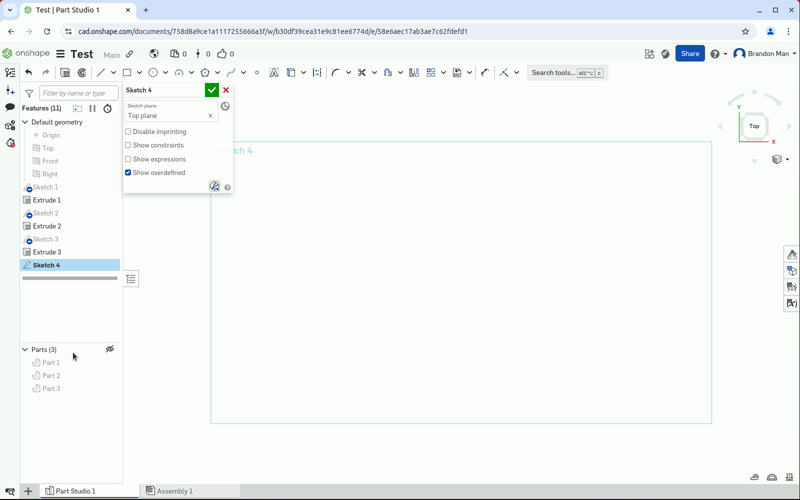
key(c)
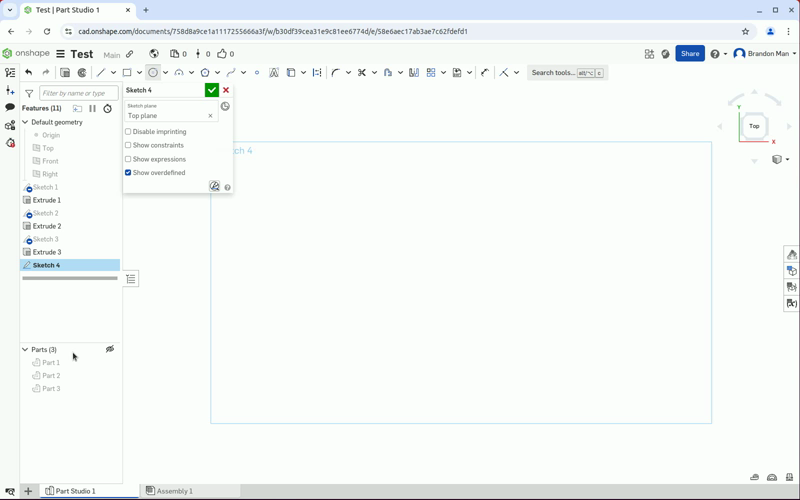
key_down(shift)
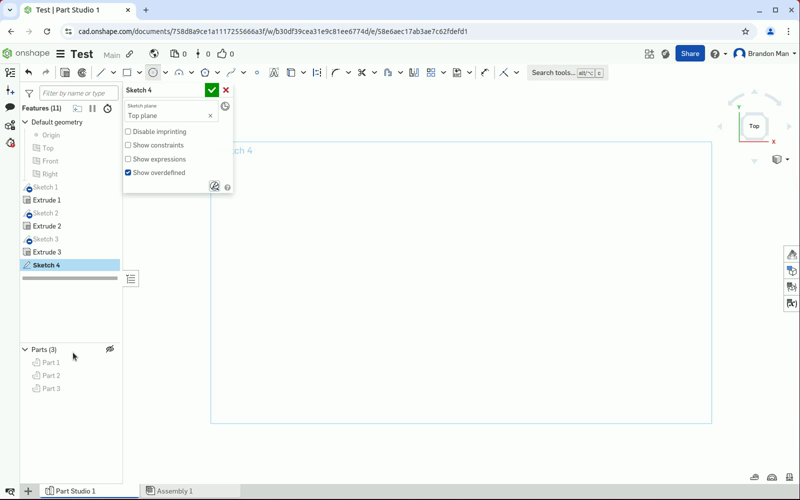
mouse_move(461, 282)
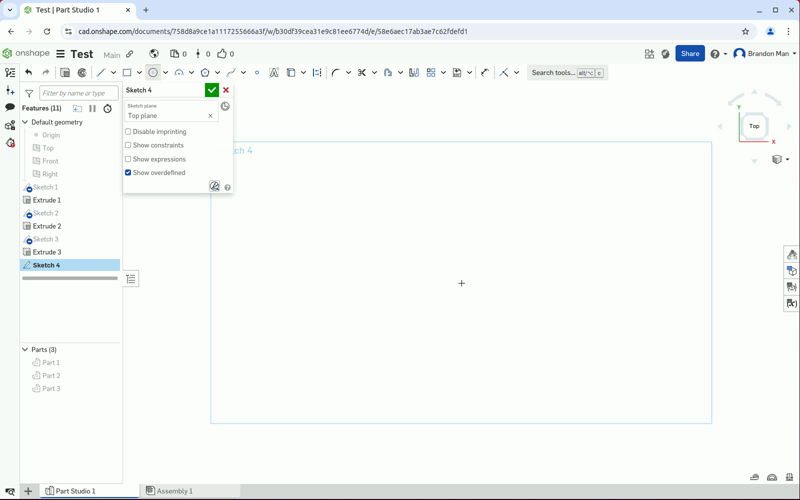
click(461, 282)
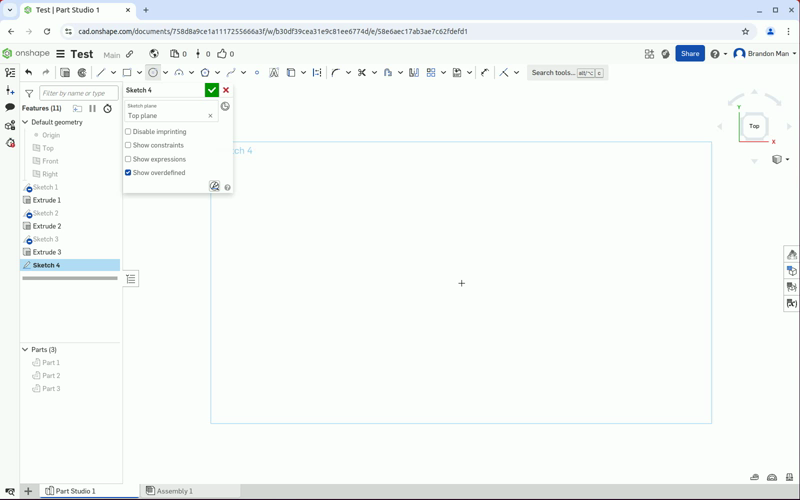
key_up(shift)
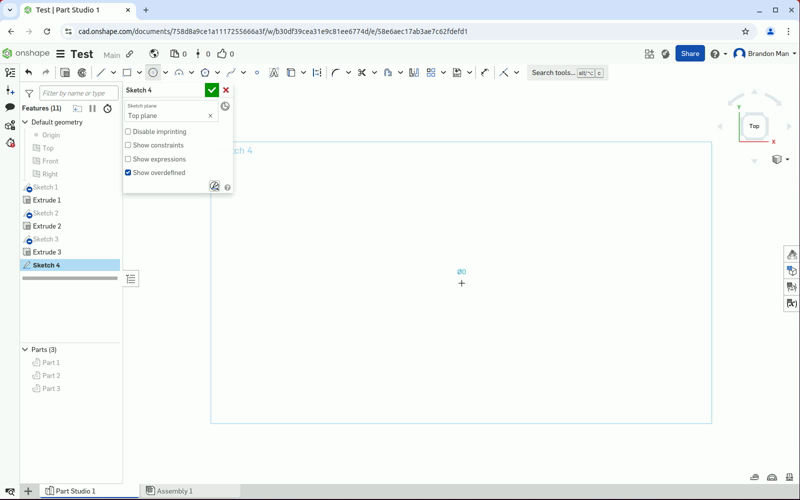
mouse_move(504, 282)
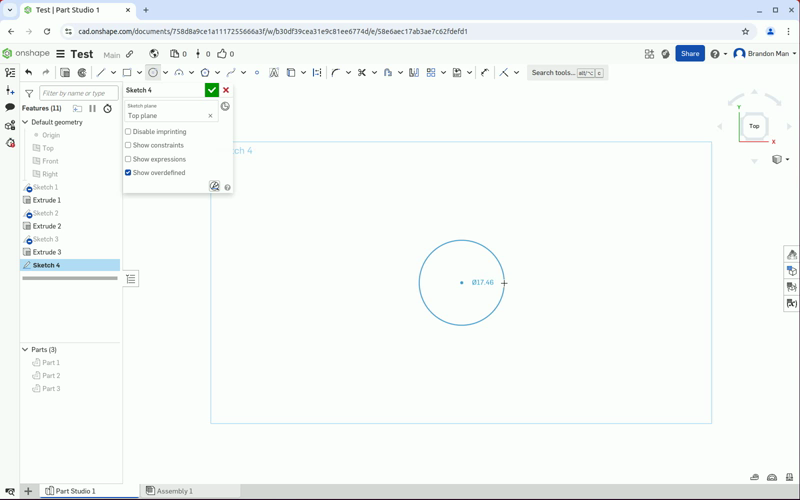
click(504, 282)
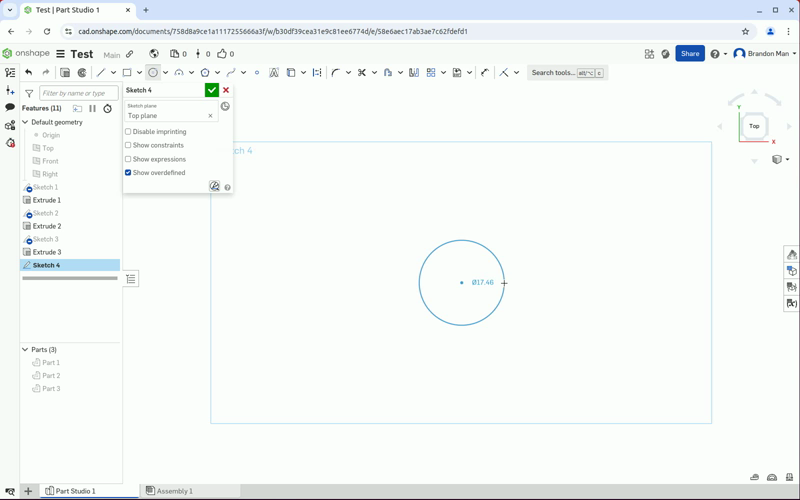
key(esc)
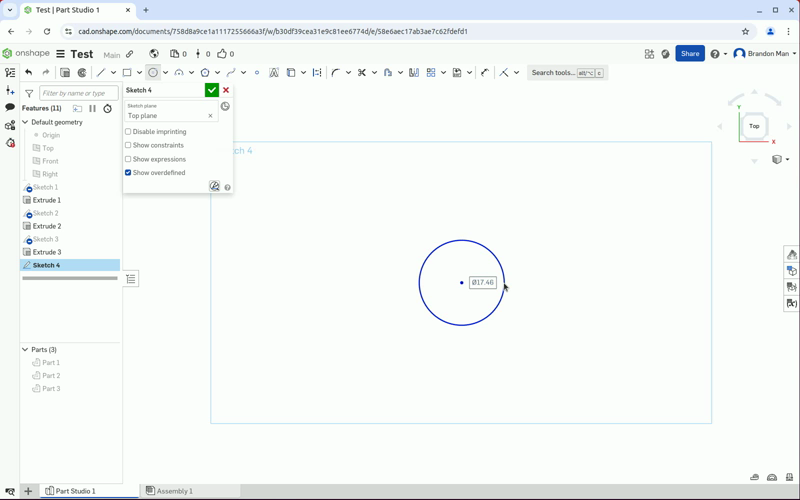
key(c)
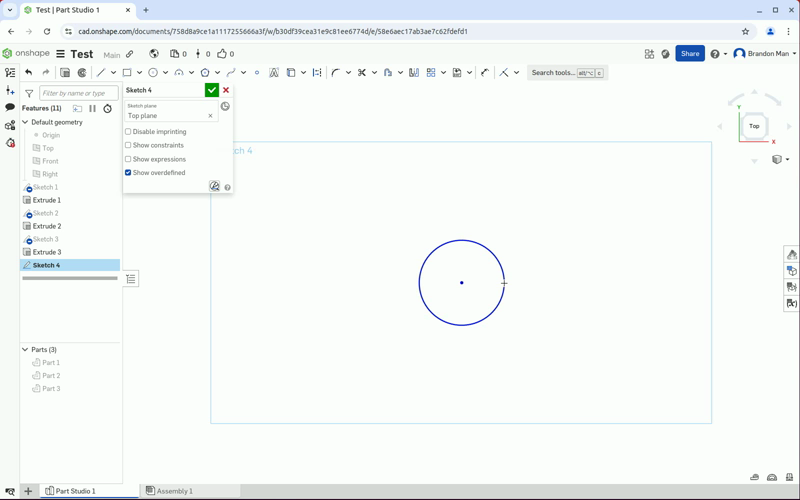
key_down(shift)
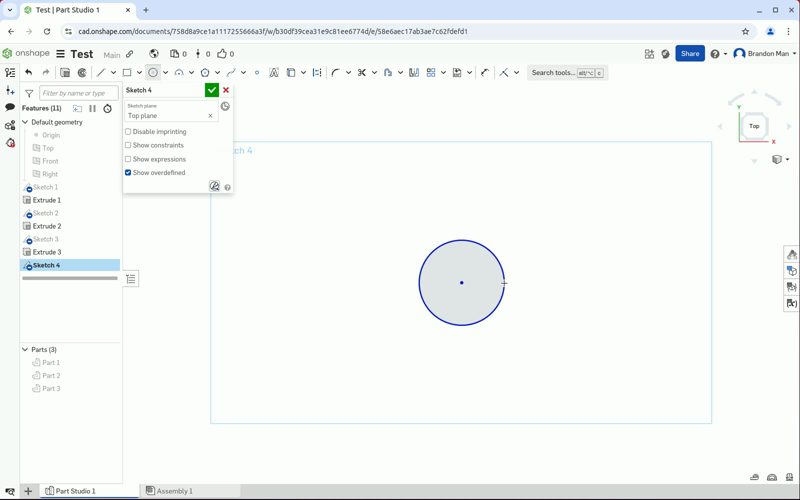
mouse_move(461, 282)
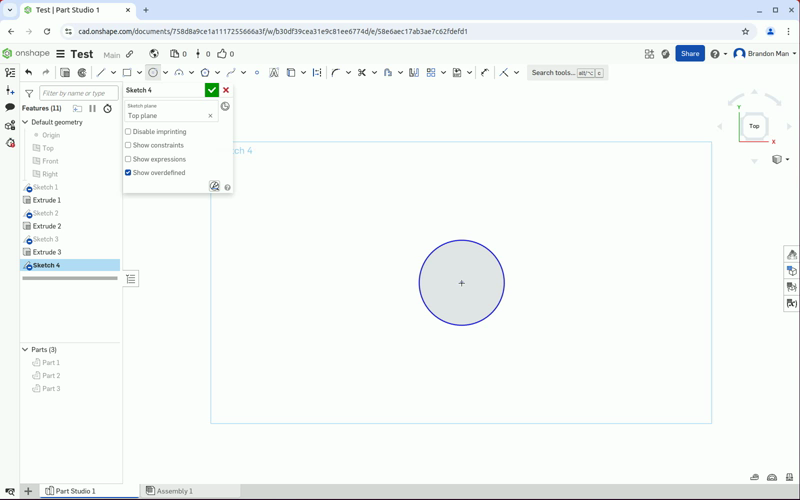
click(461, 282)
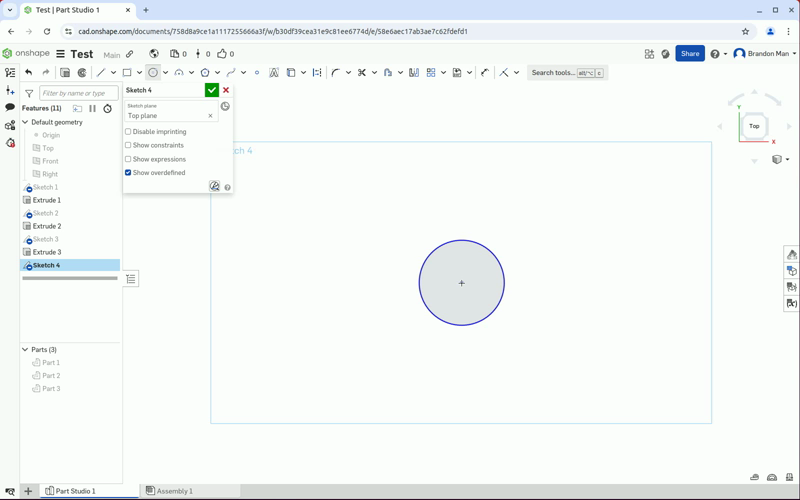
key_up(shift)
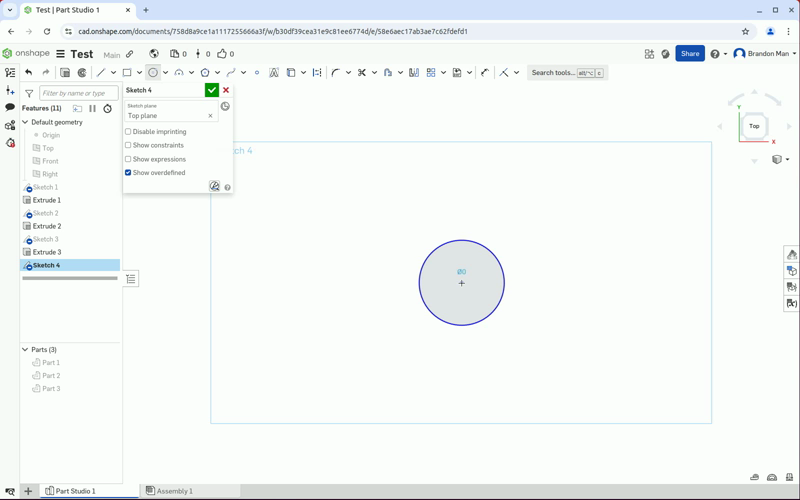
mouse_move(495, 282)
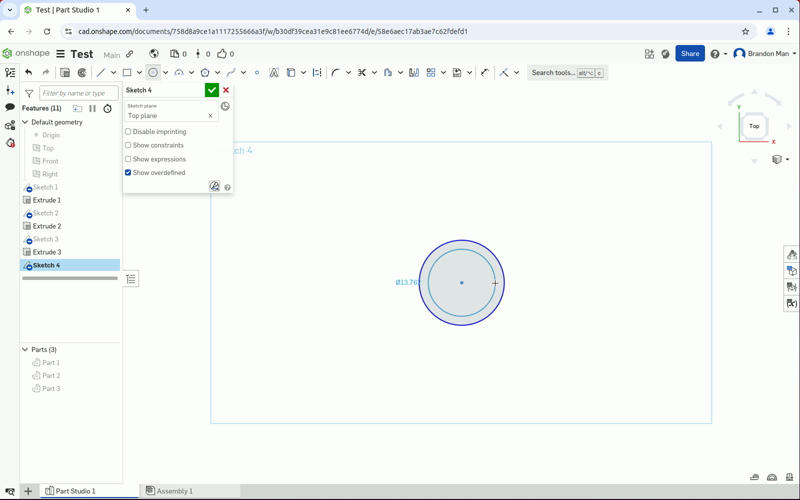
click(495, 282)
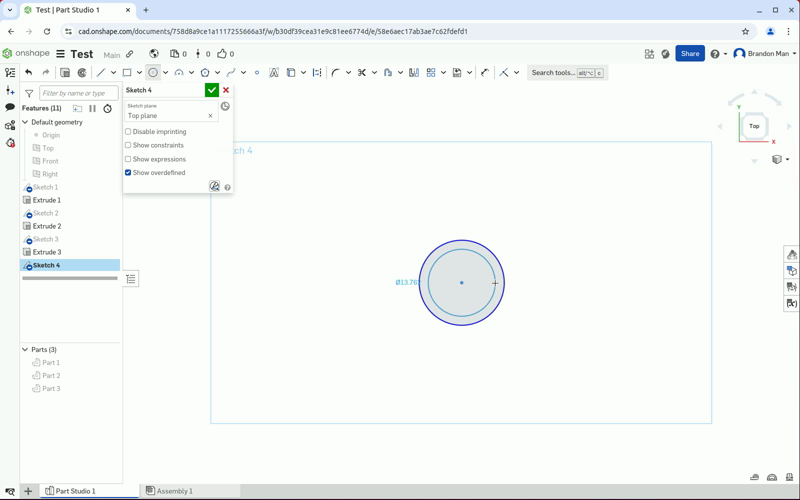
key(esc)
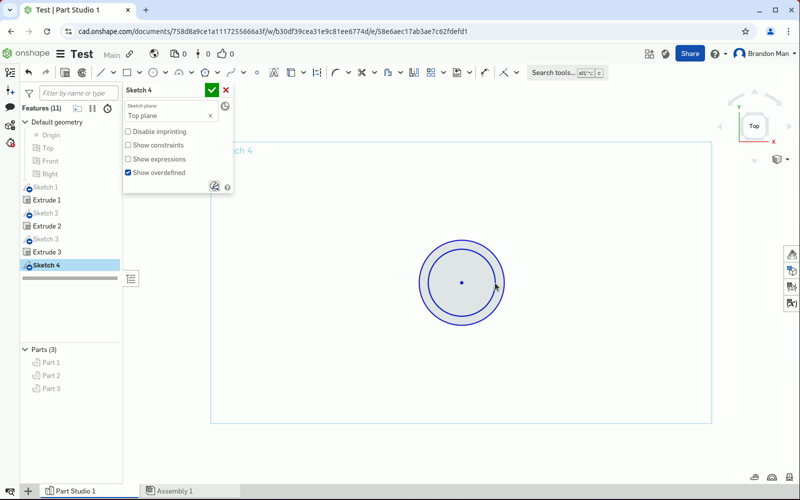
mouse_move(493, 267)
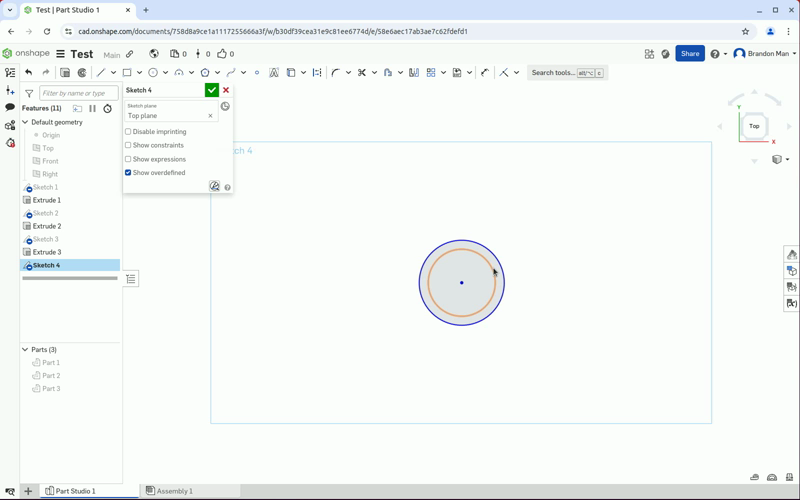
click(493, 267)
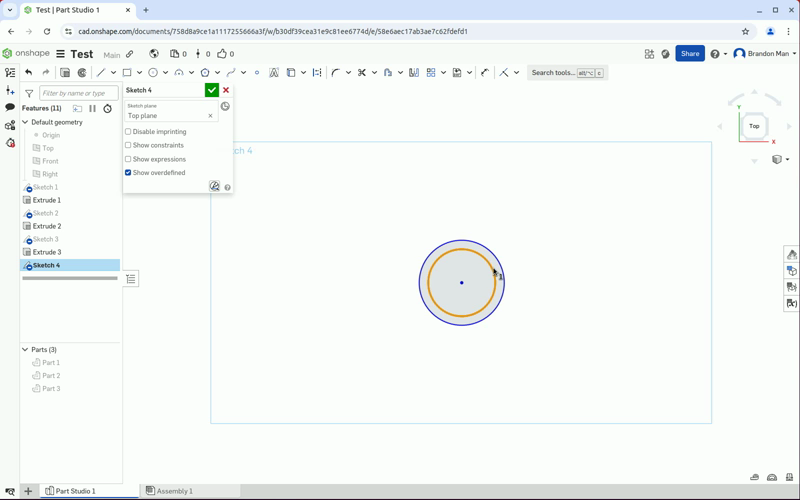
mouse_move(73, 352)
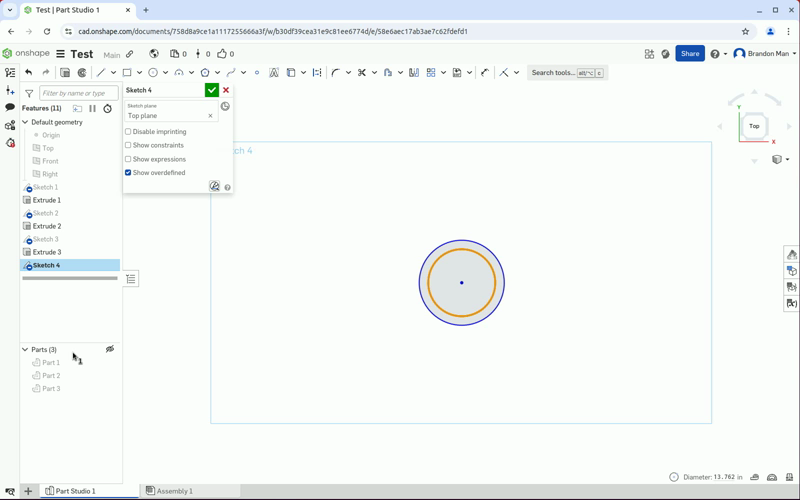
key(shift+y)
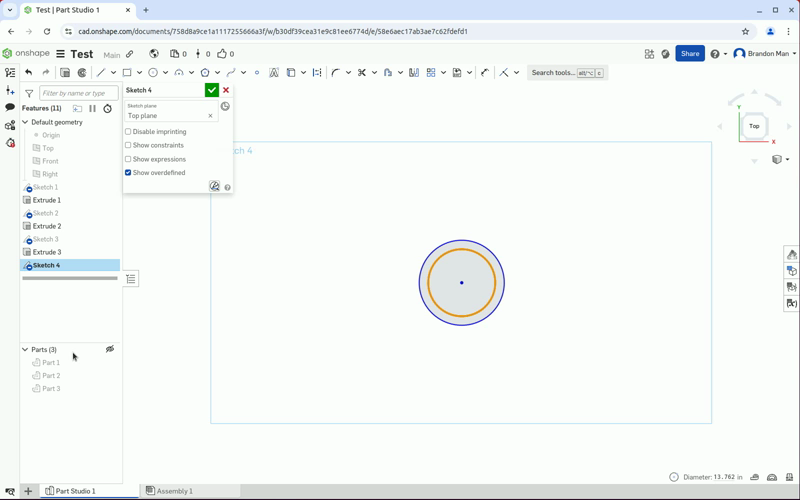
key(shift+e)
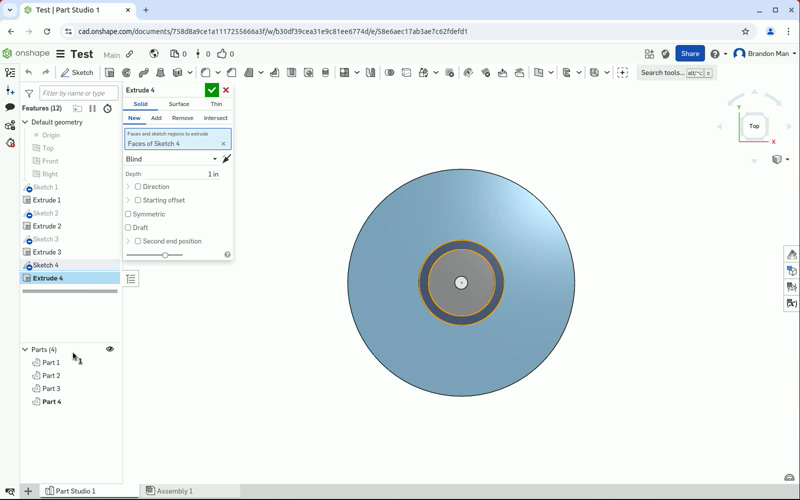
mouse_move(143, 106)
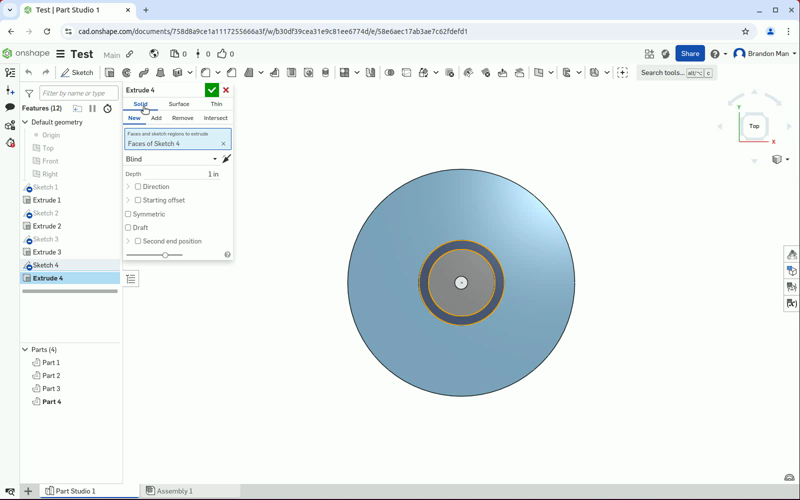
click(143, 106)
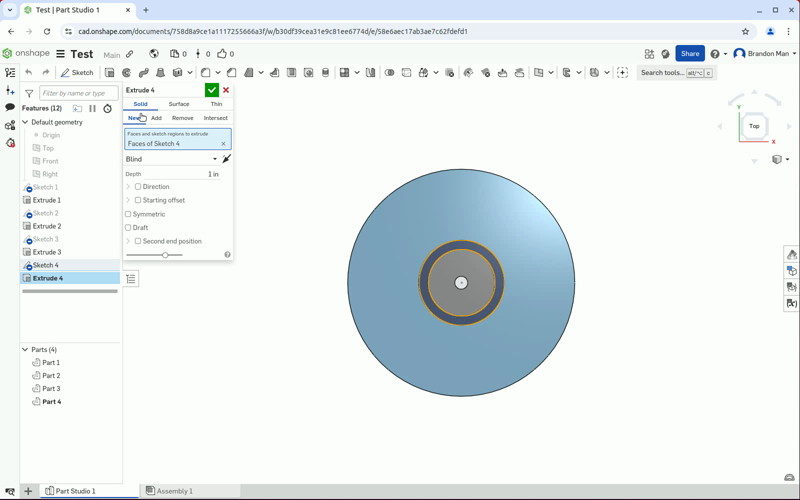
mouse_move(137, 120)
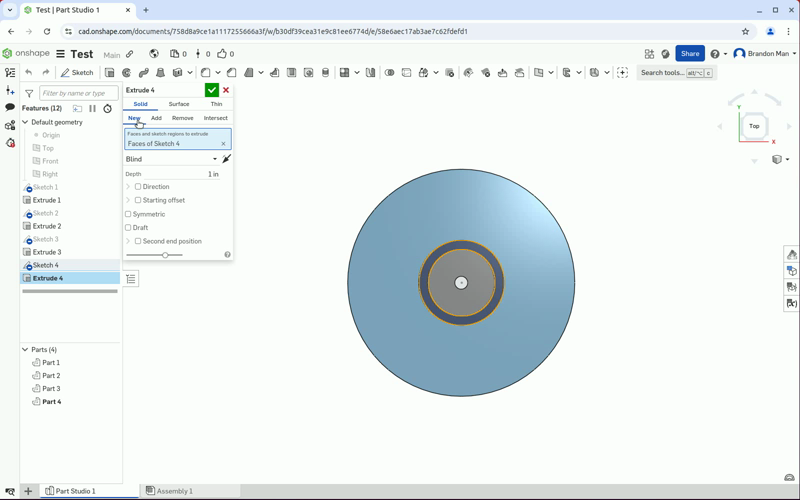
click(137, 120)
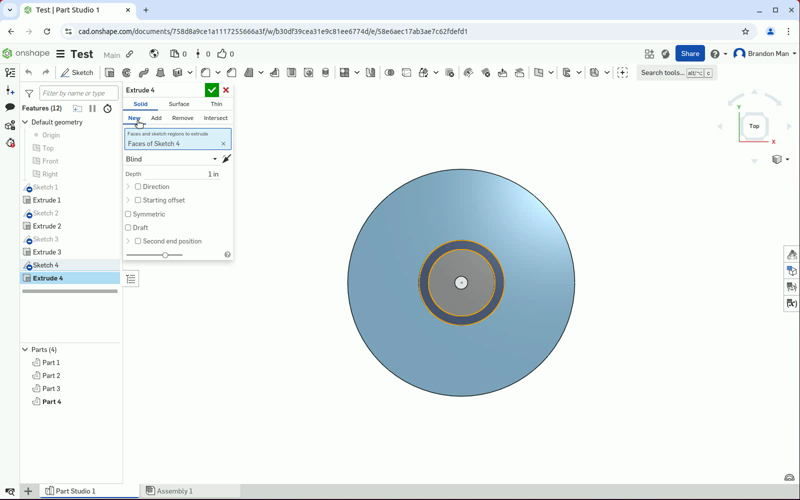
key(tab, 4)
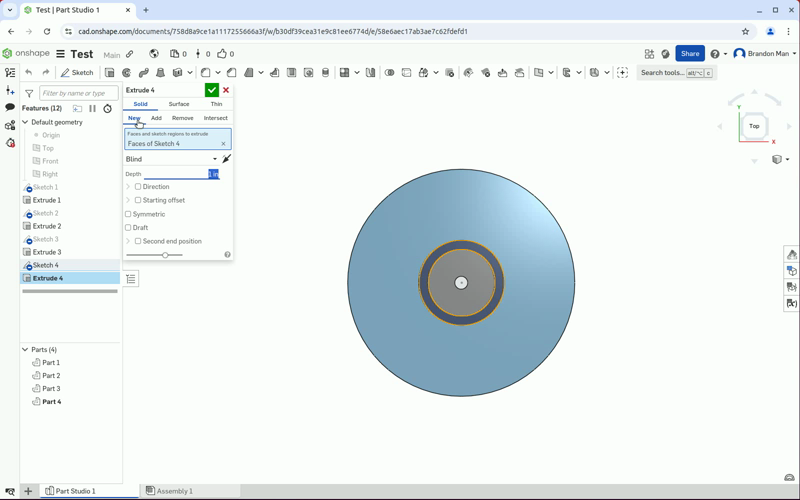
text(17.331)
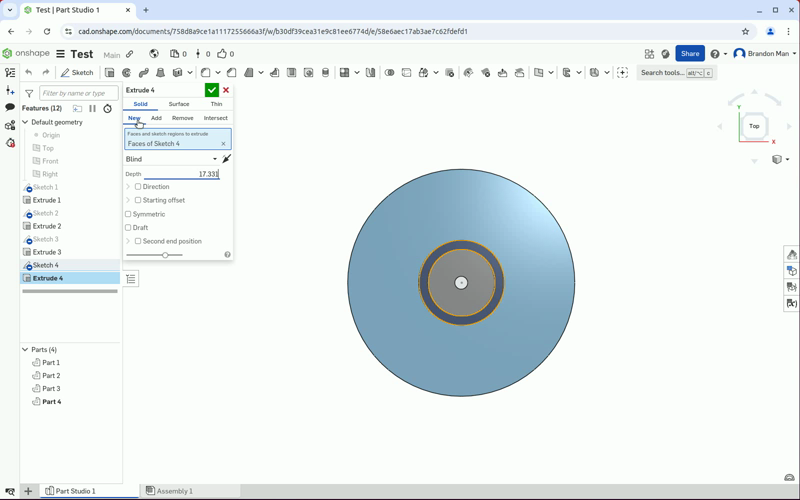
key(enter)
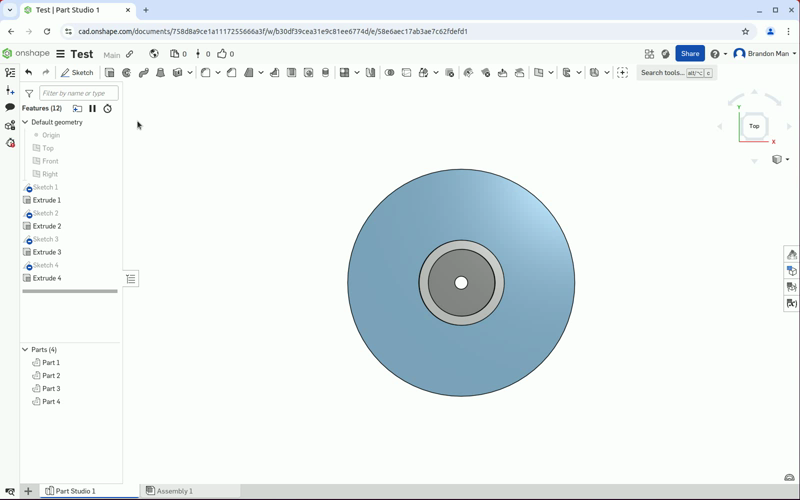
key(shift+h)
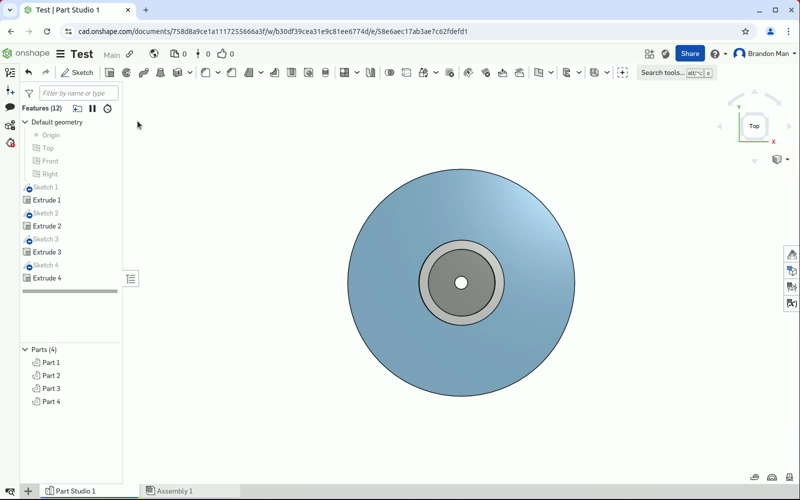
key(shift+h)
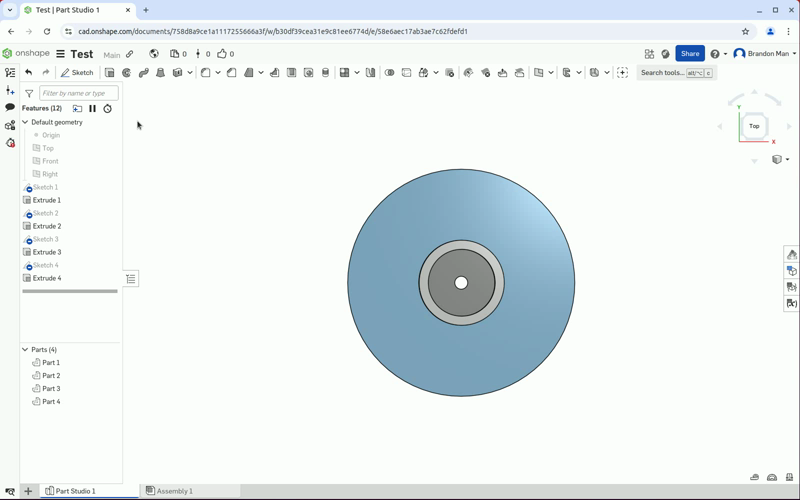
mouse_move(73, 189)
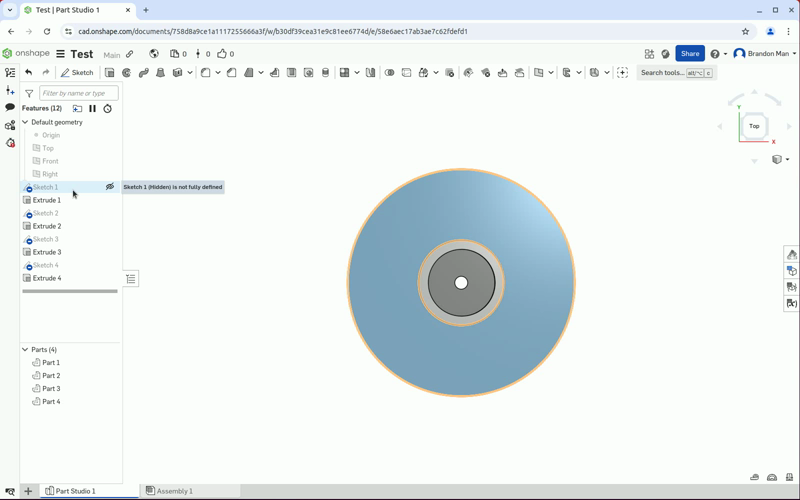
click(73, 189)
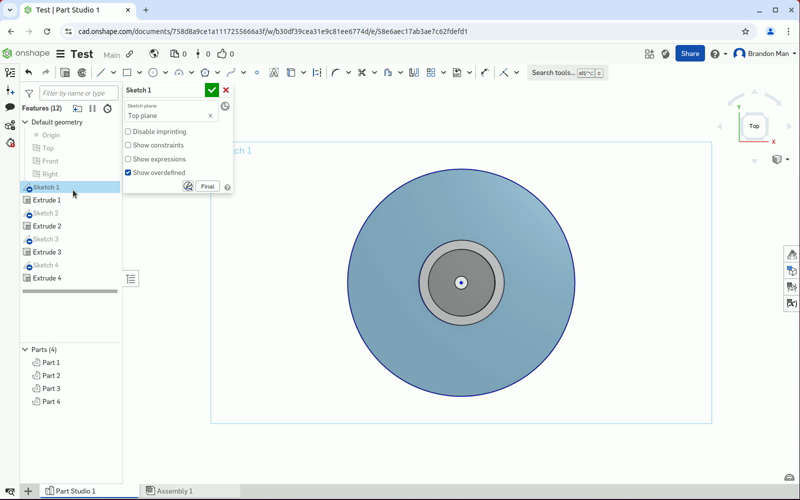
mouse_move(229, 92)
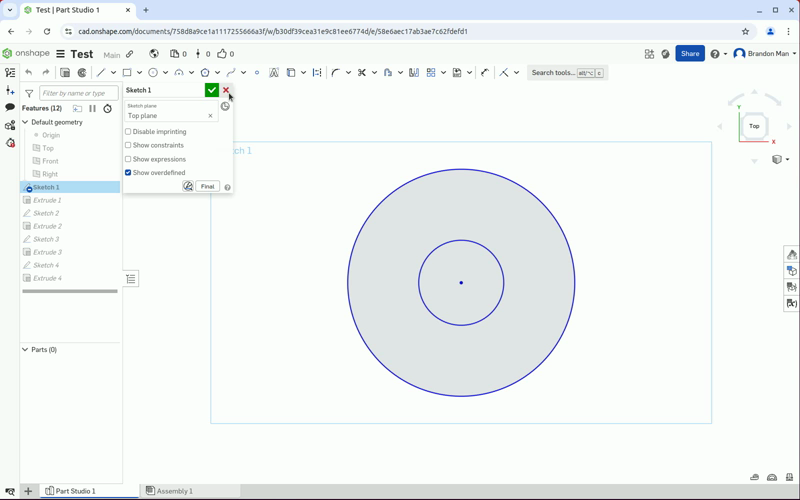
click(229, 92)
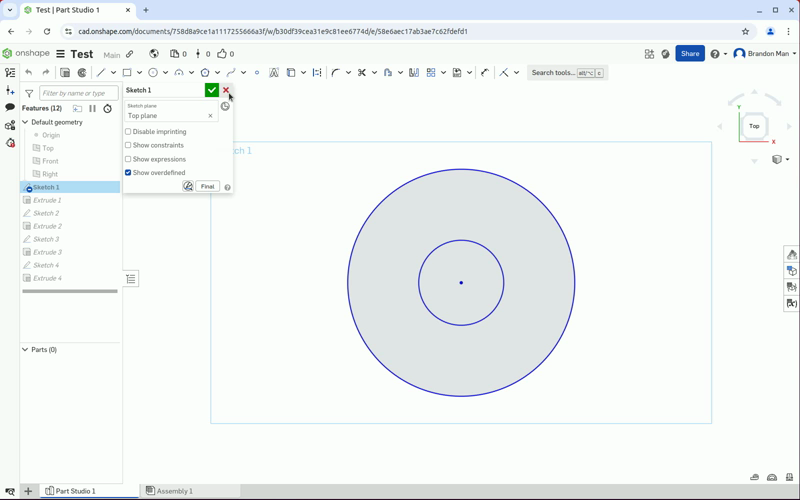
key(shift+s)
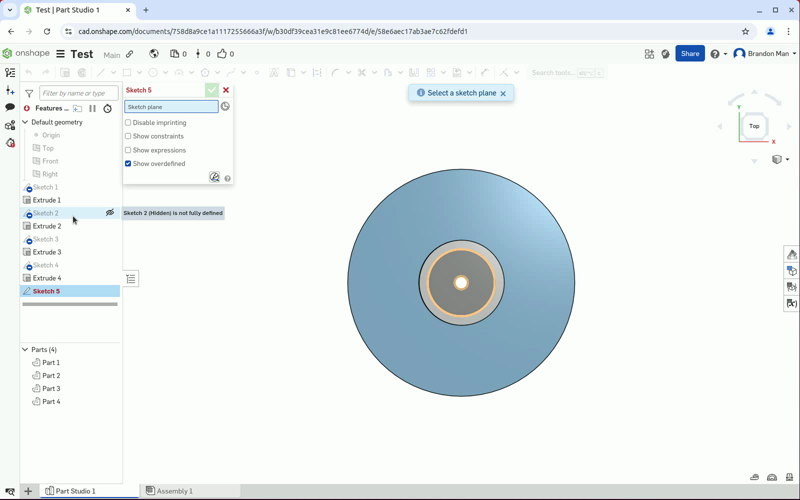
scroll(3)
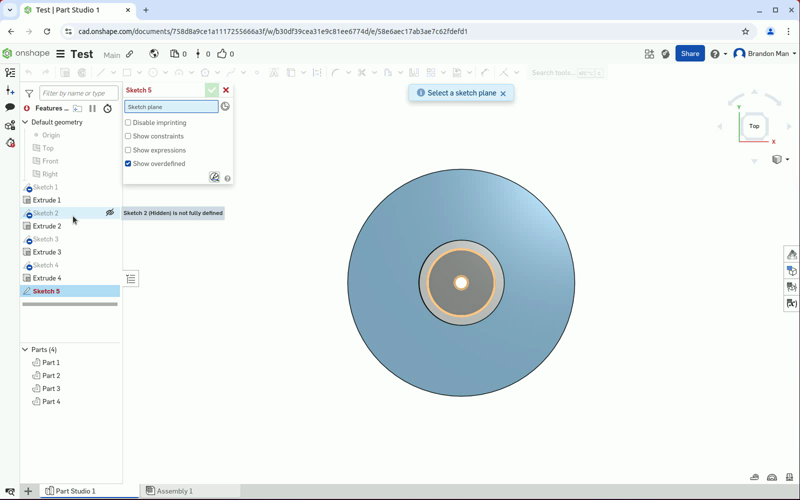
mouse_move(73, 150)
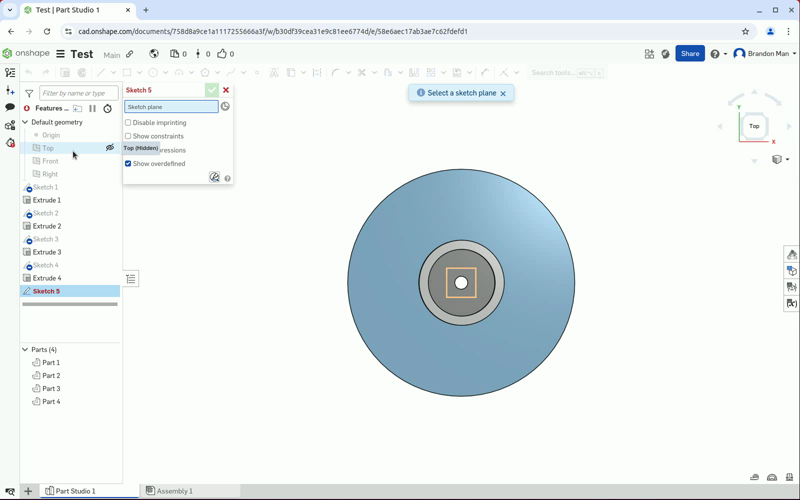
click(73, 150)
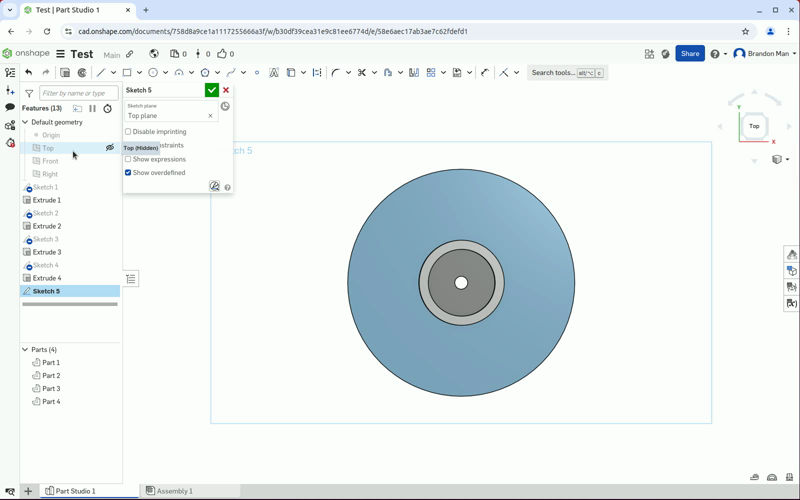
mouse_move(73, 352)
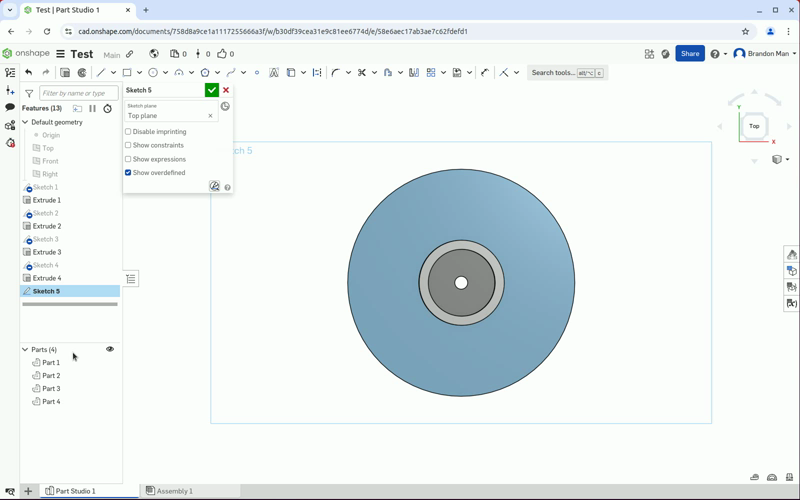
key(y)
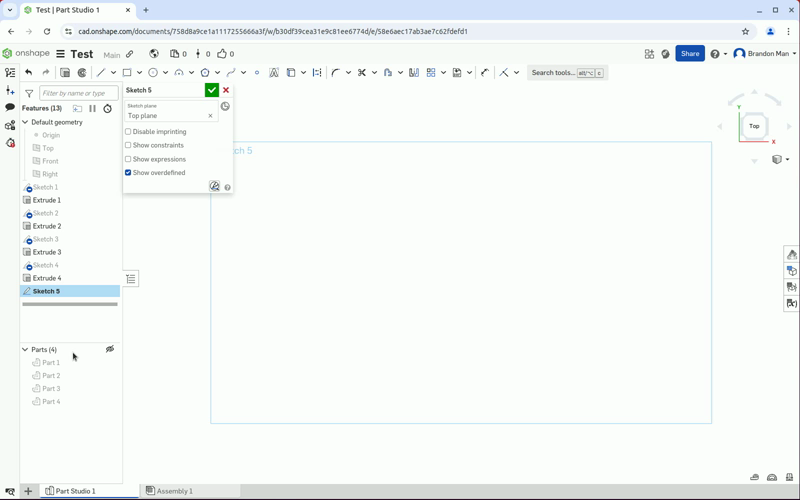
key(c)
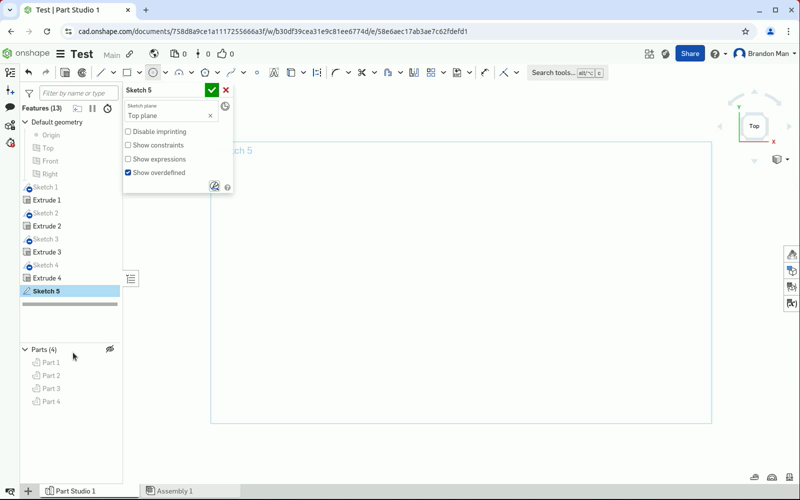
key_down(shift)
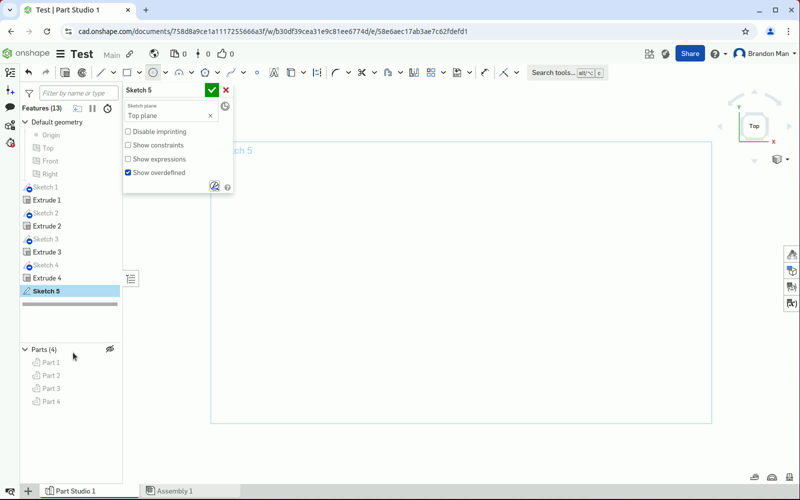
mouse_move(461, 282)
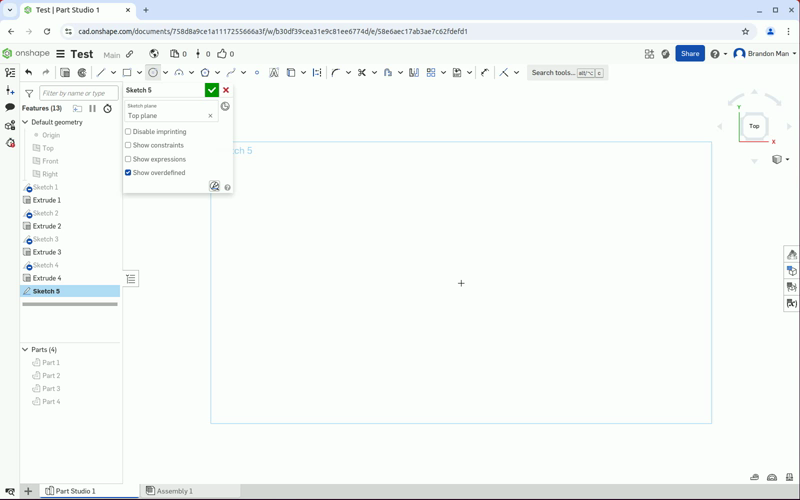
click(461, 282)
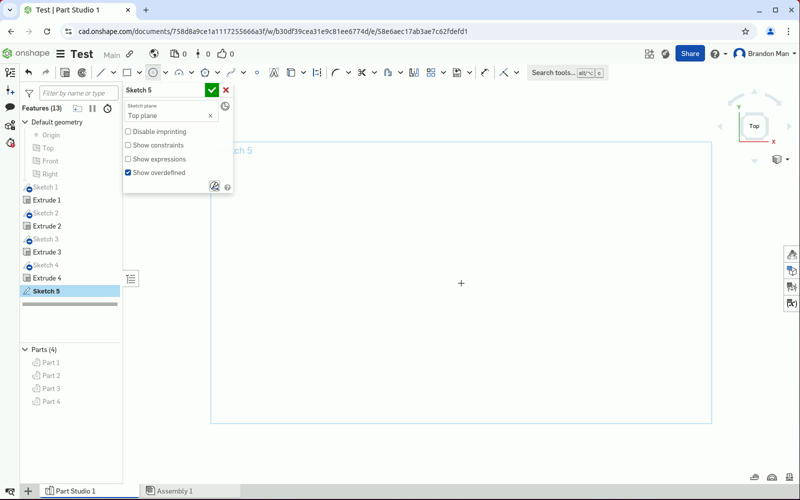
key_up(shift)
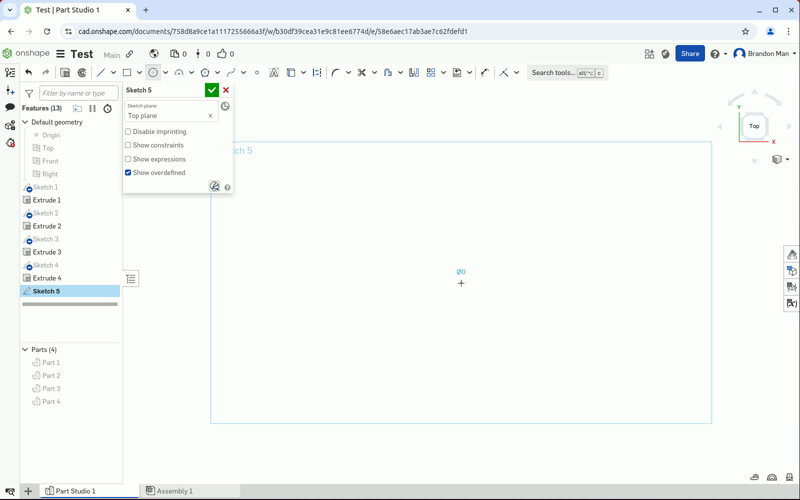
mouse_move(574, 282)
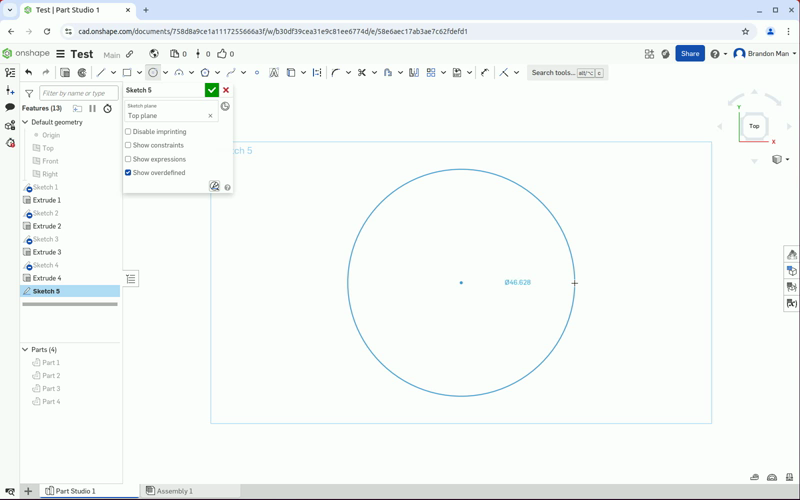
click(574, 282)
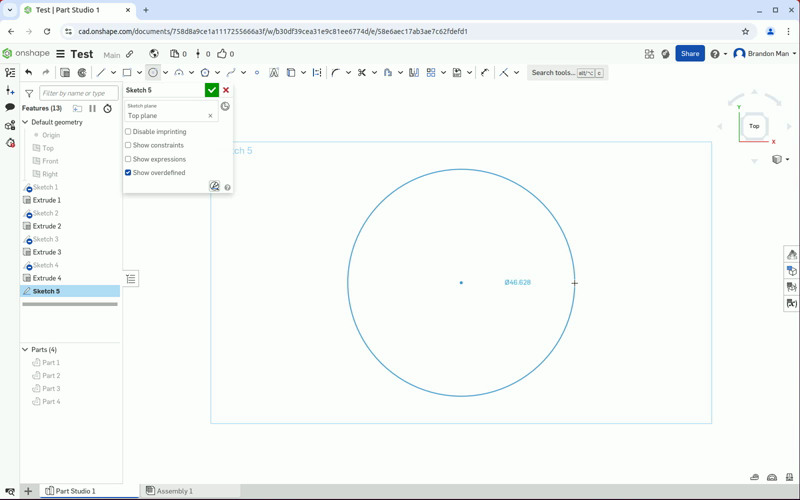
key(esc)
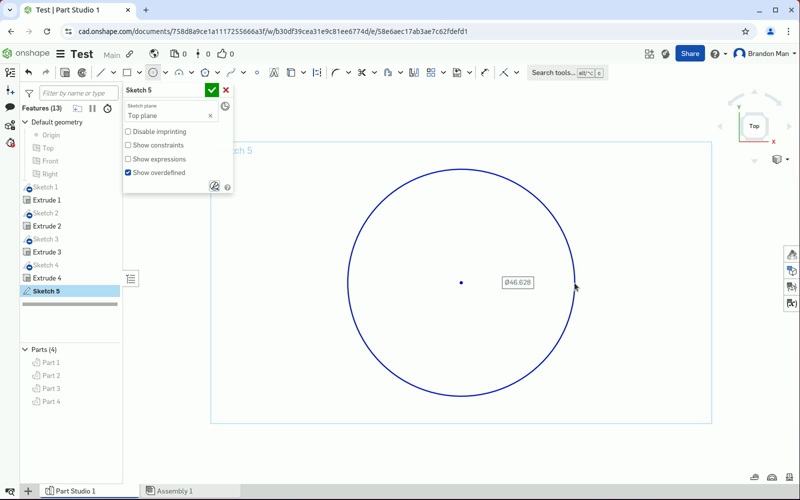
key(c)
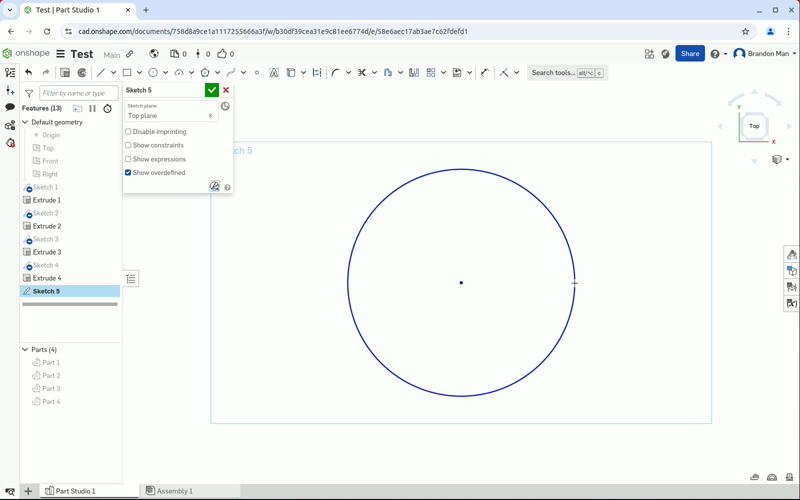
key_down(shift)
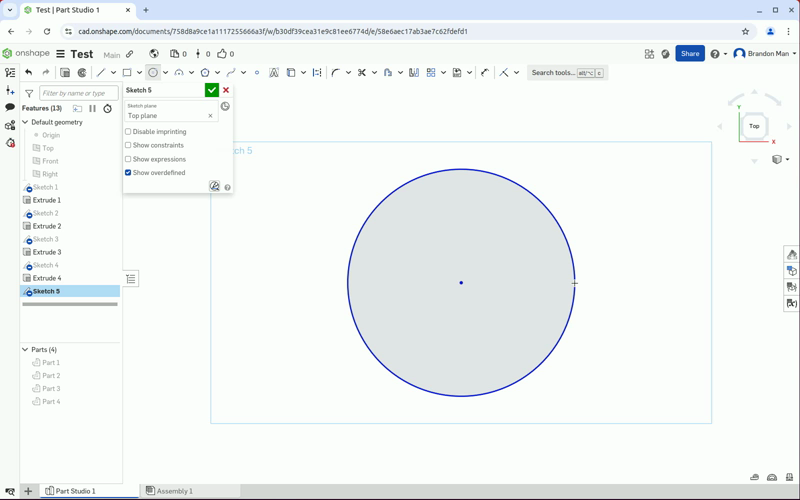
mouse_move(461, 282)
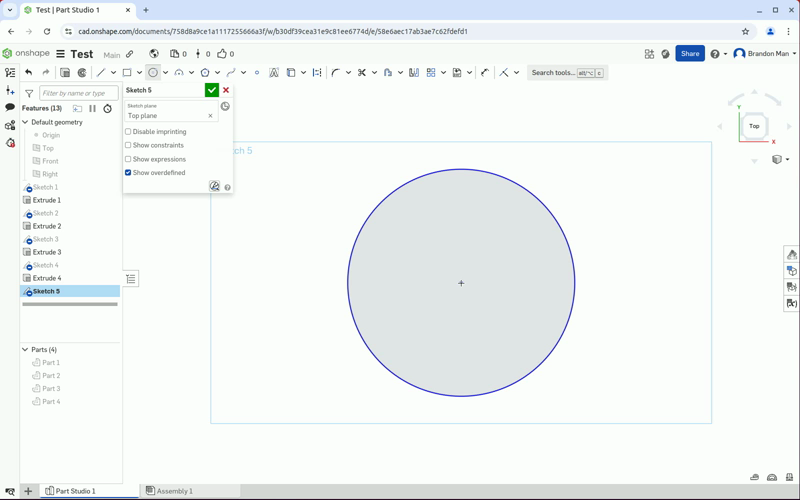
click(461, 282)
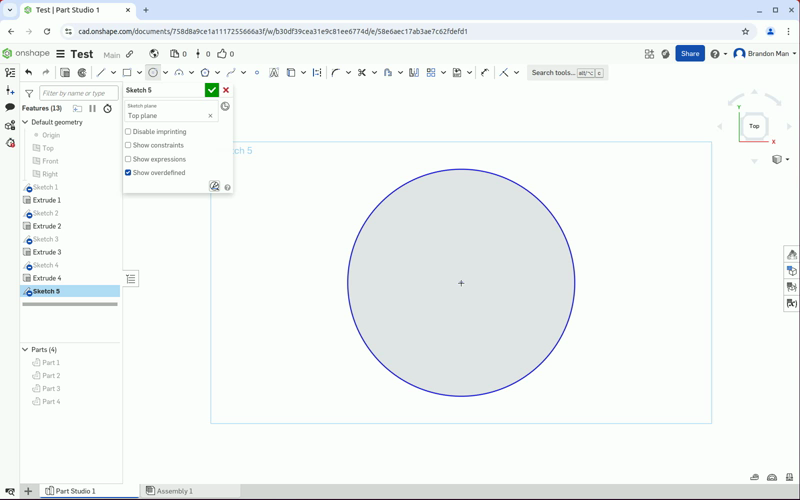
key_up(shift)
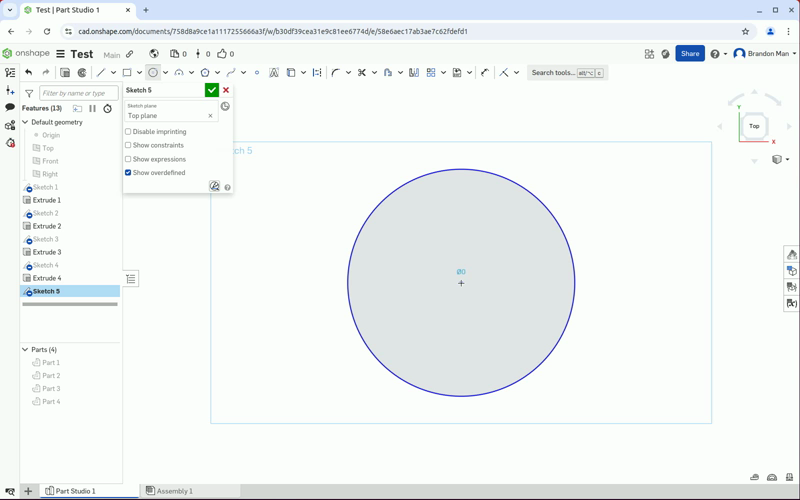
mouse_move(503, 282)
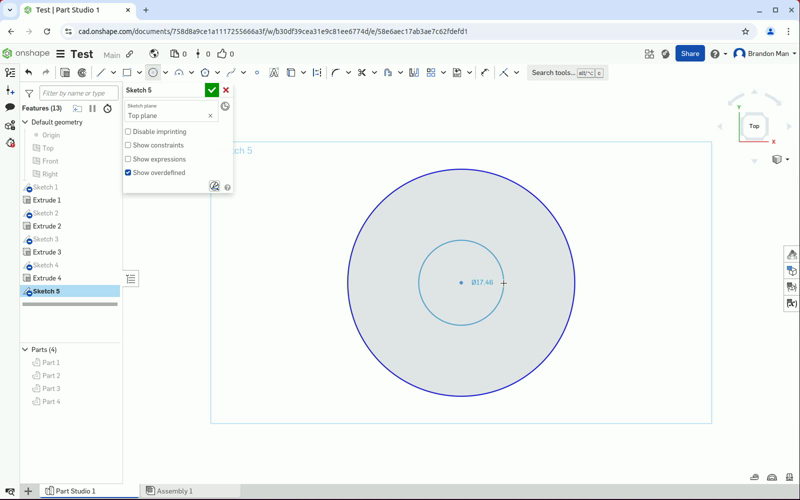
click(503, 282)
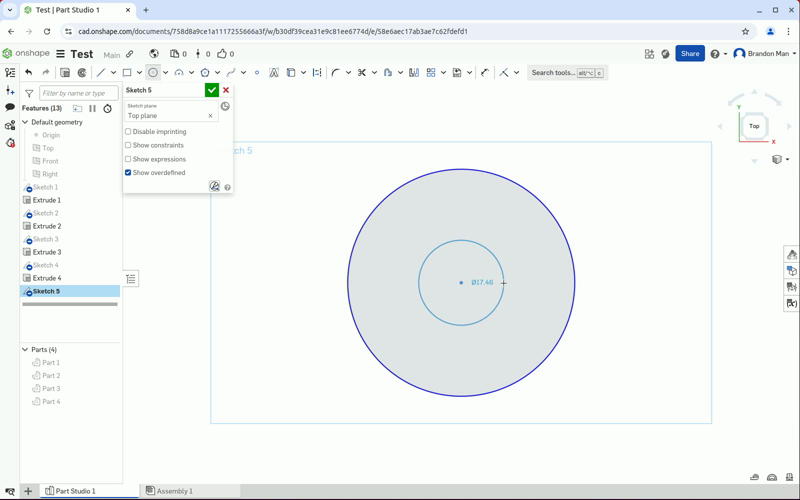
key(esc)
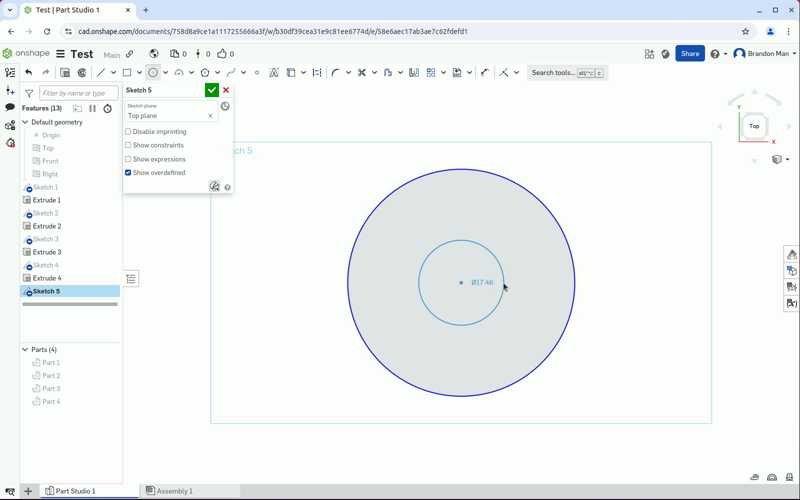
mouse_move(422, 352)
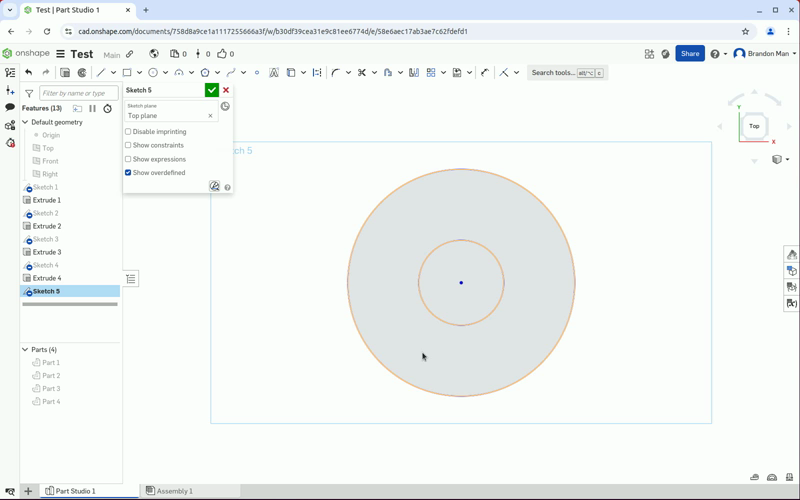
click(422, 352)
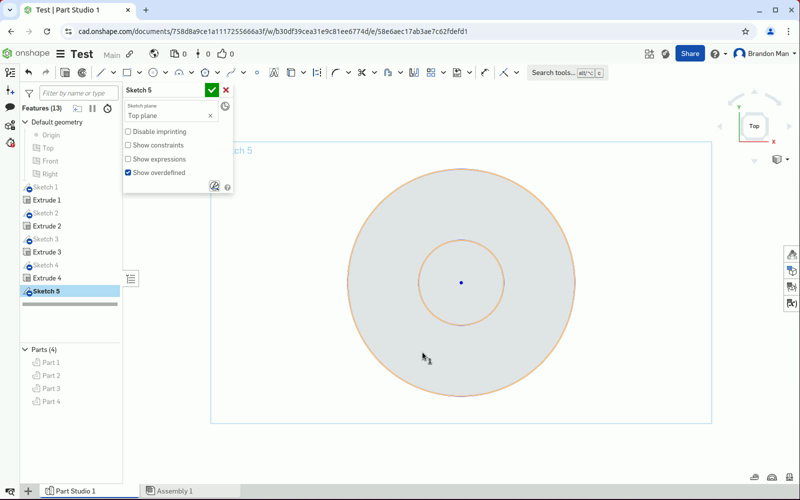
mouse_move(73, 352)
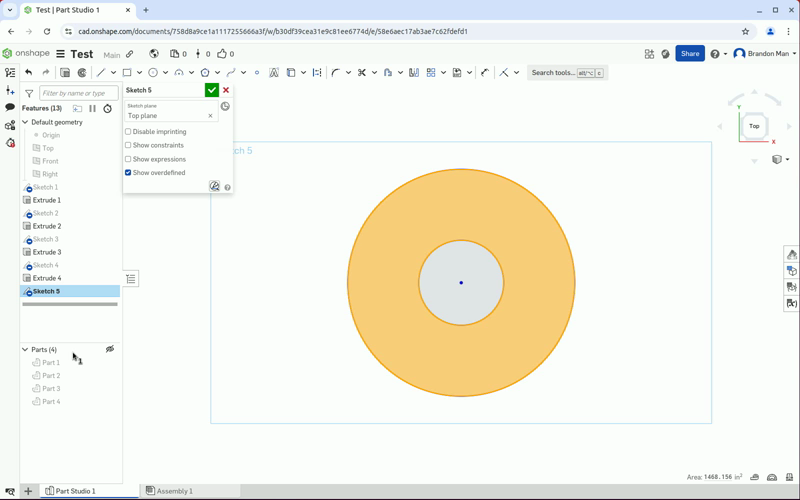
key(shift+y)
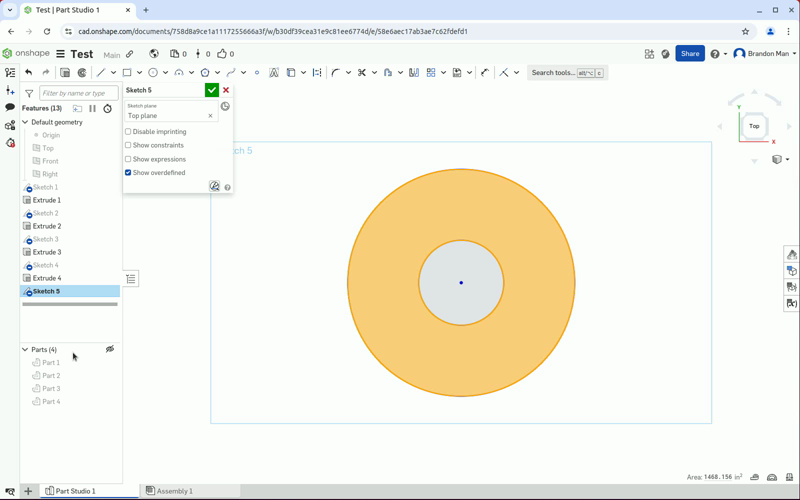
key(shift+e)
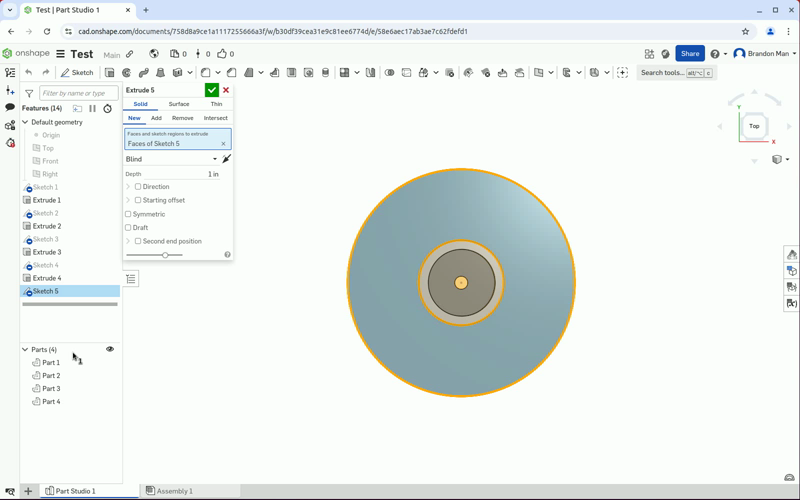
mouse_move(143, 106)
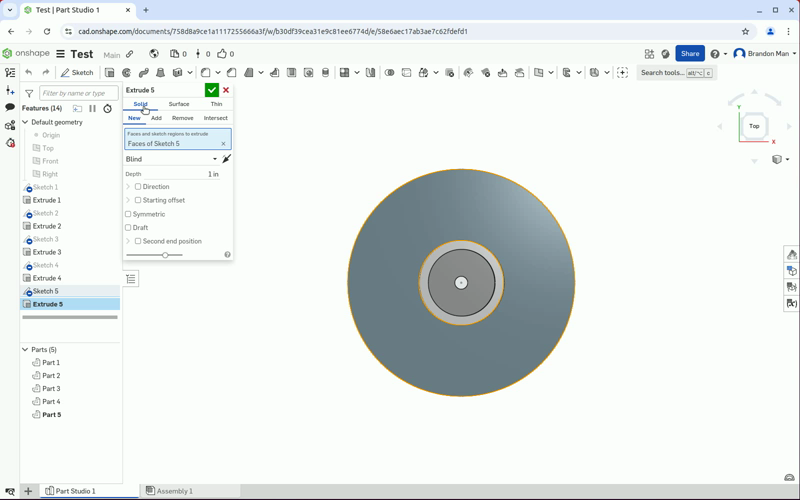
click(143, 106)
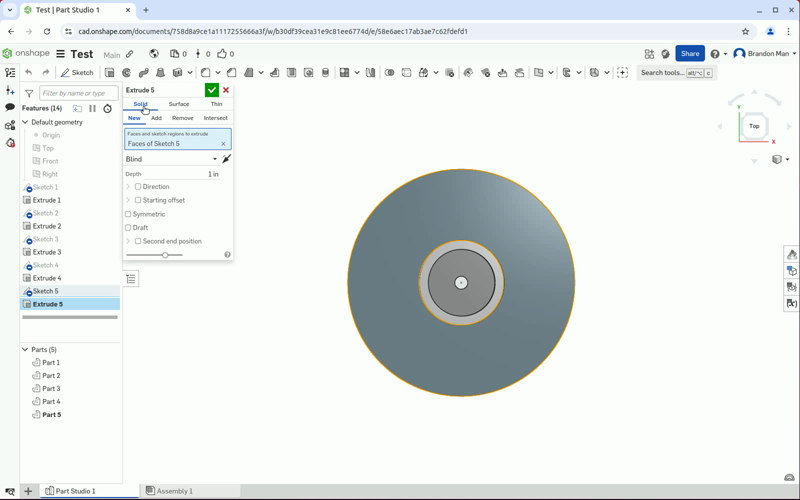
mouse_move(137, 120)
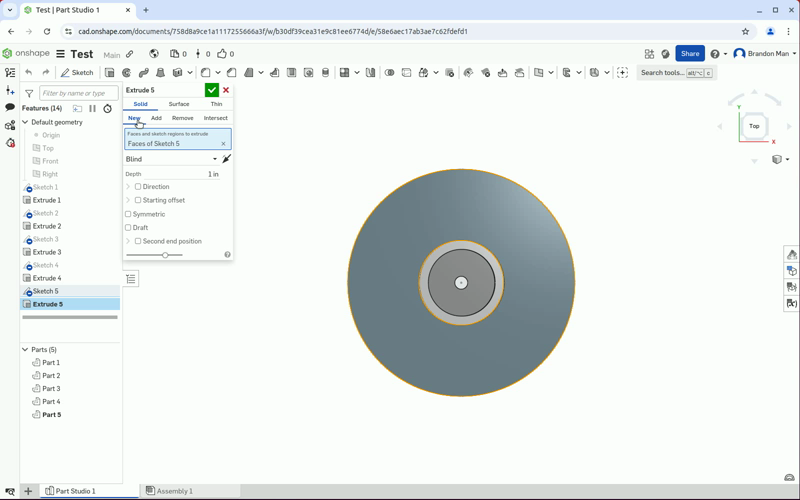
click(137, 120)
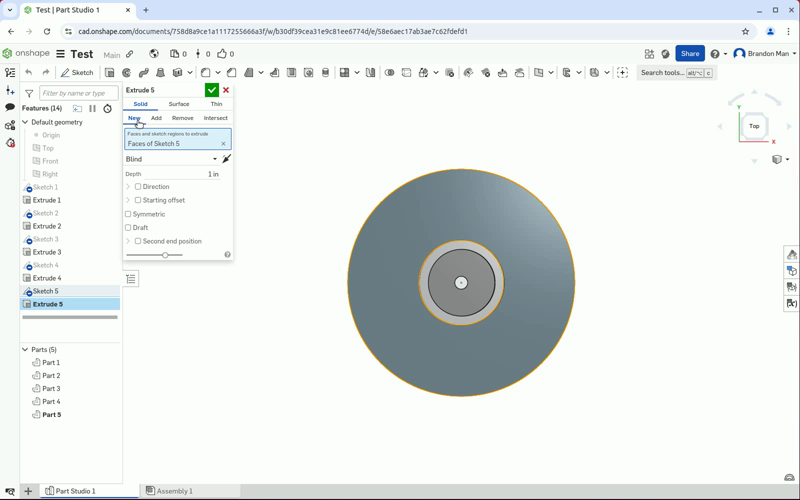
key(tab, 4)
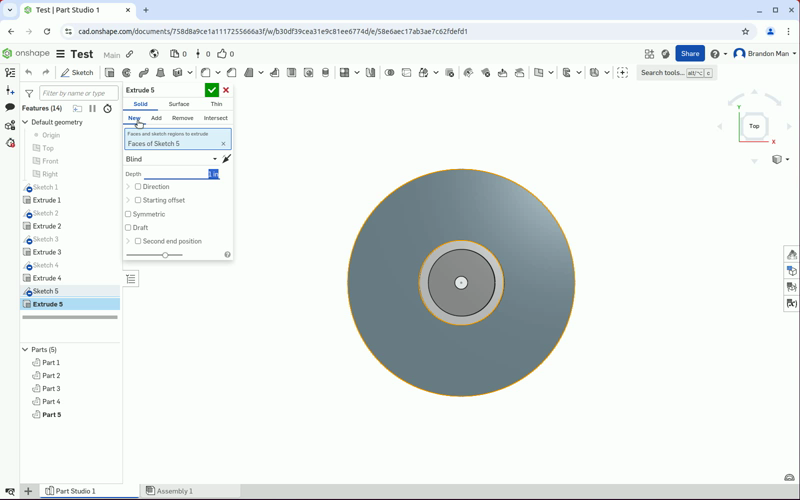
text(1.685)
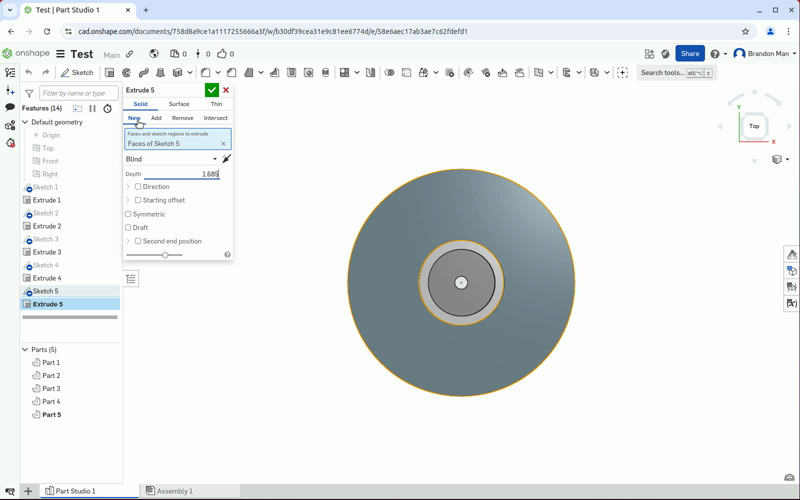
key(enter)
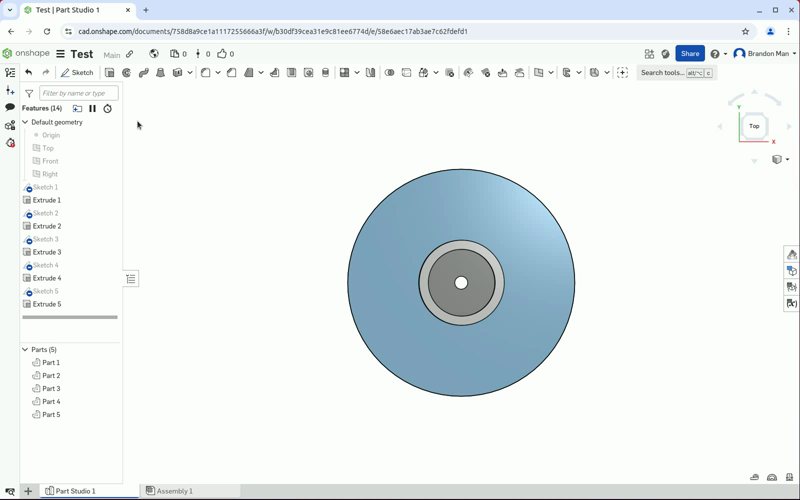
key(shift+h)
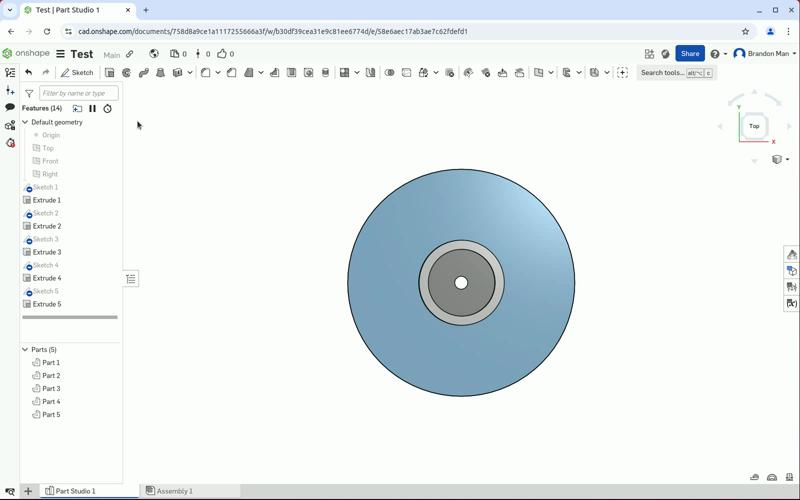
key(shift+h)
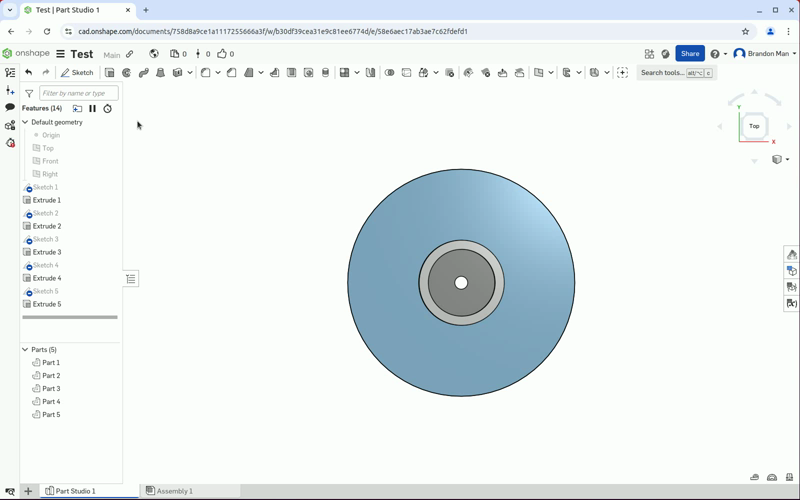
key(shift+7)
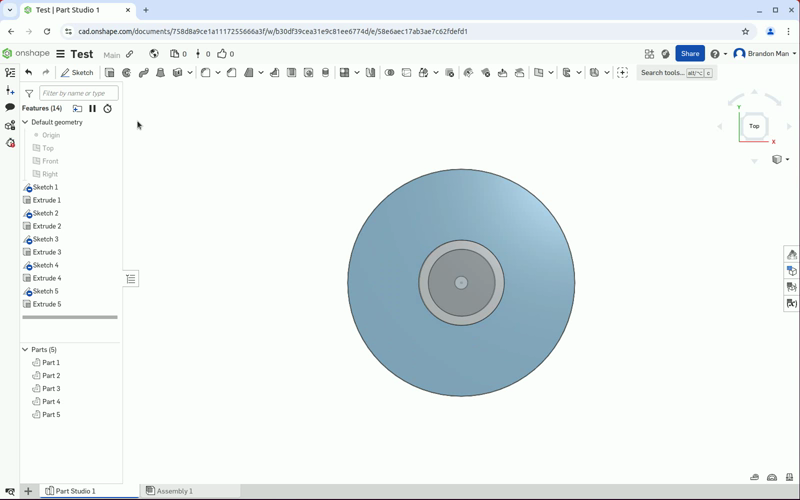
key(up, 3)
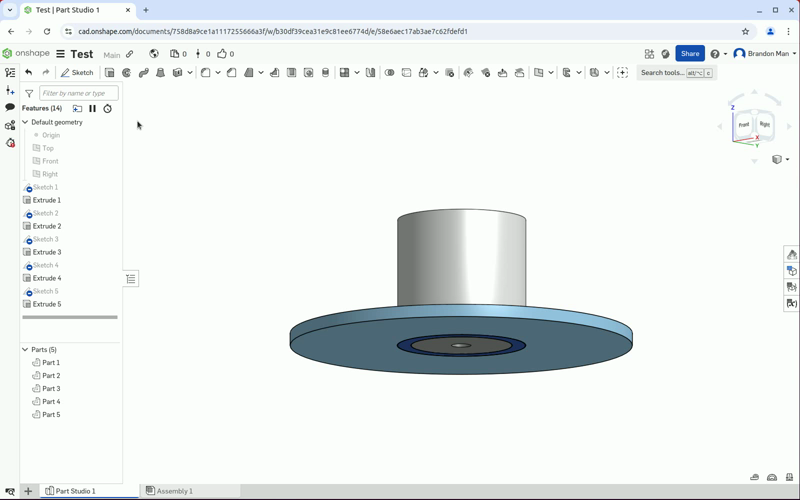
key(left, 3)
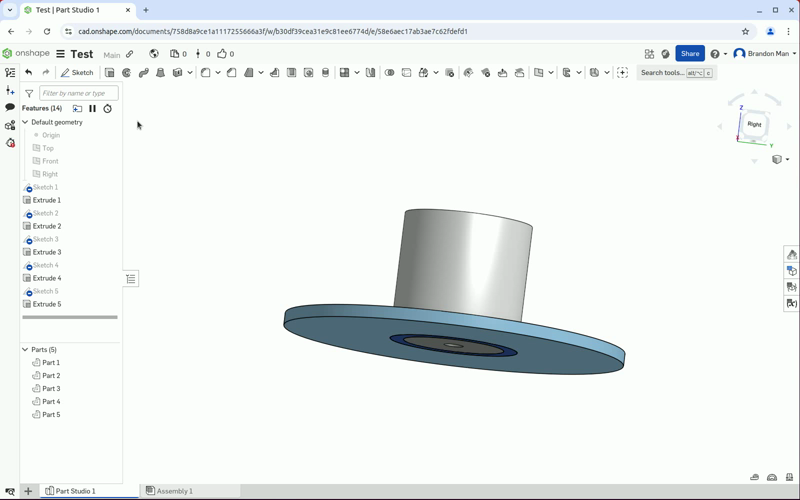
key(right, 3)
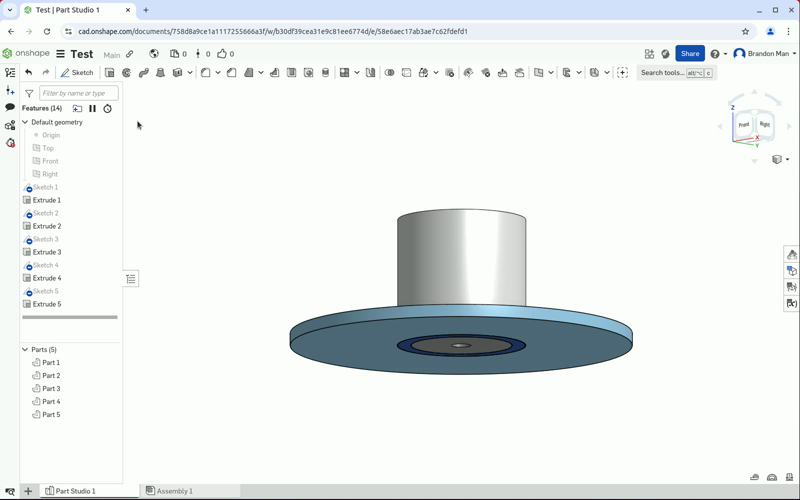
key(down, 3)
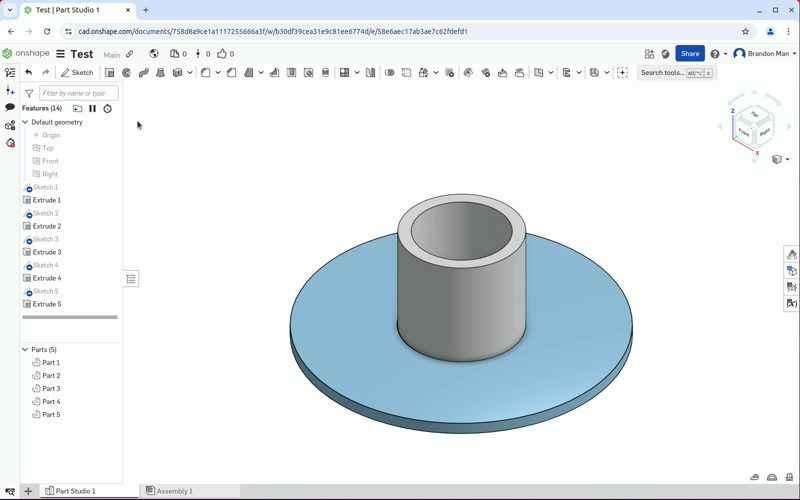
mouse_move(73, 189)
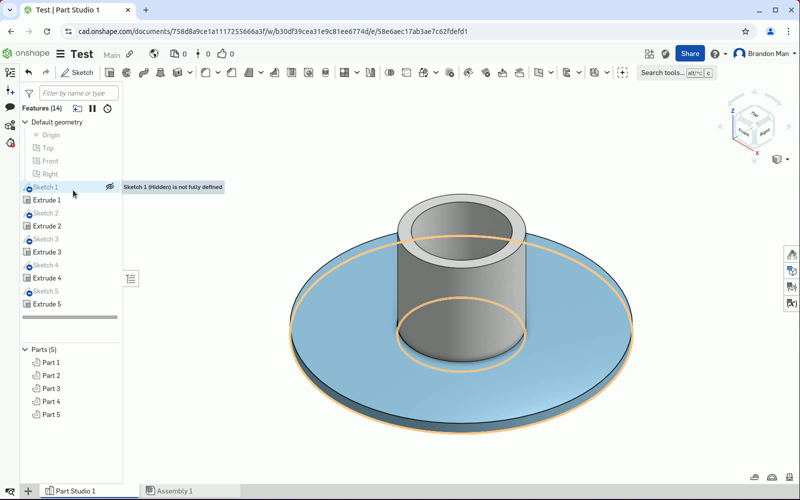
click(73, 189)